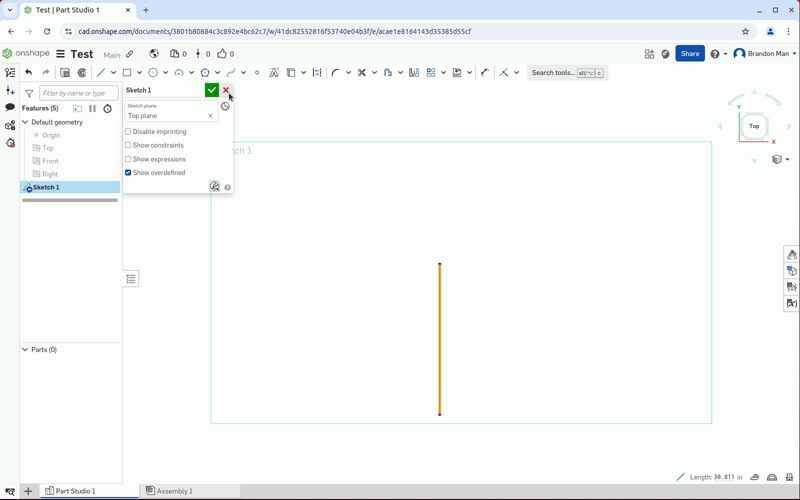
key(shift+h)
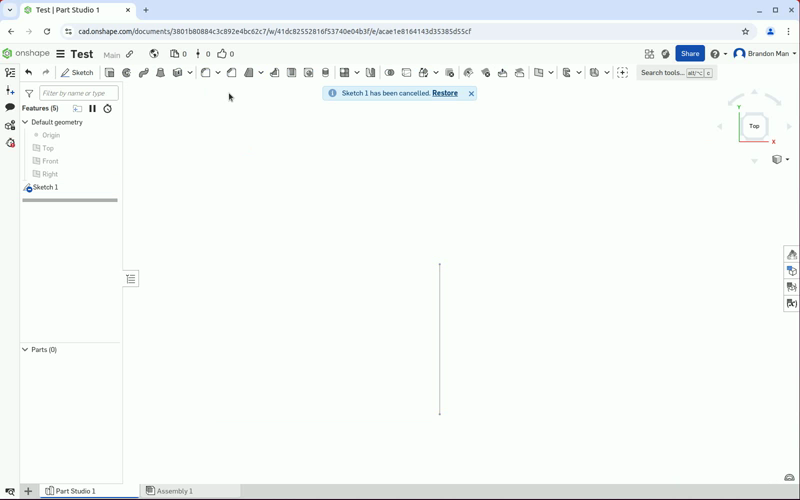
key(shift+s)
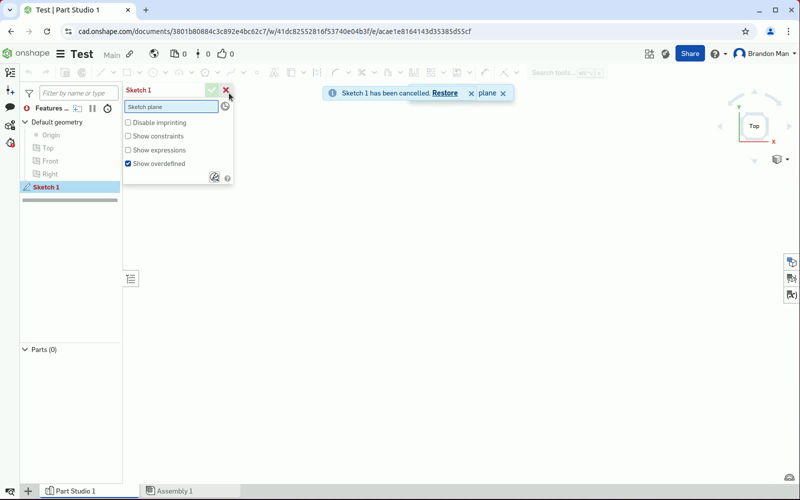
mouse_move(73, 150)
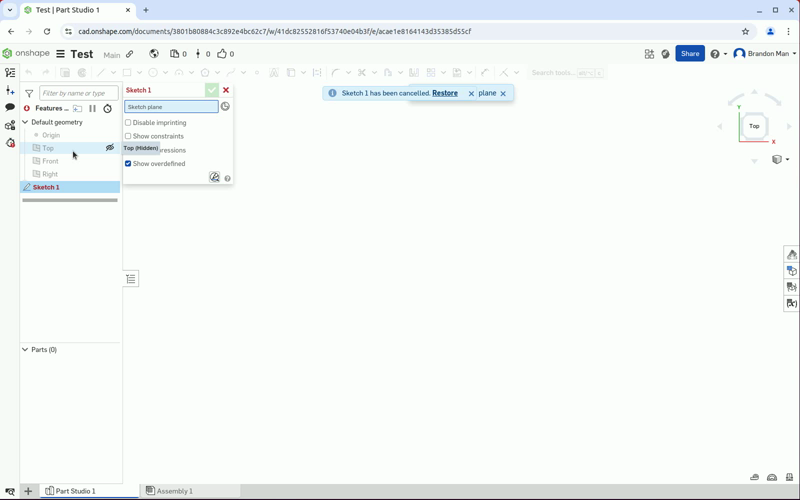
click(73, 150)
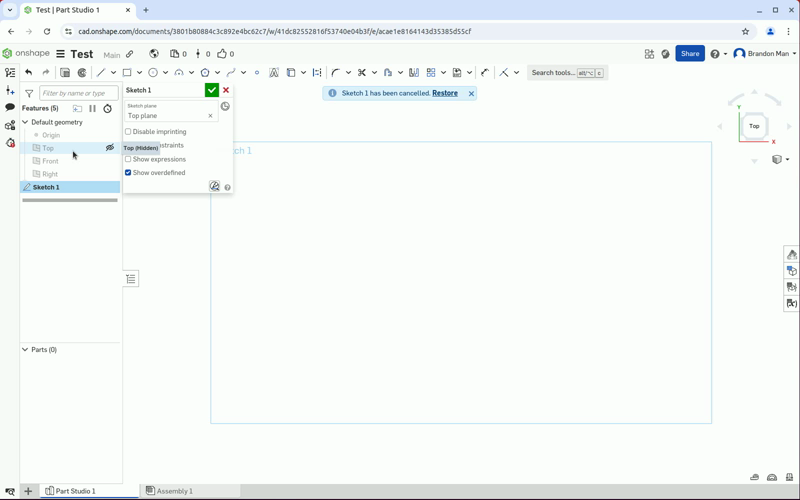
mouse_move(73, 352)
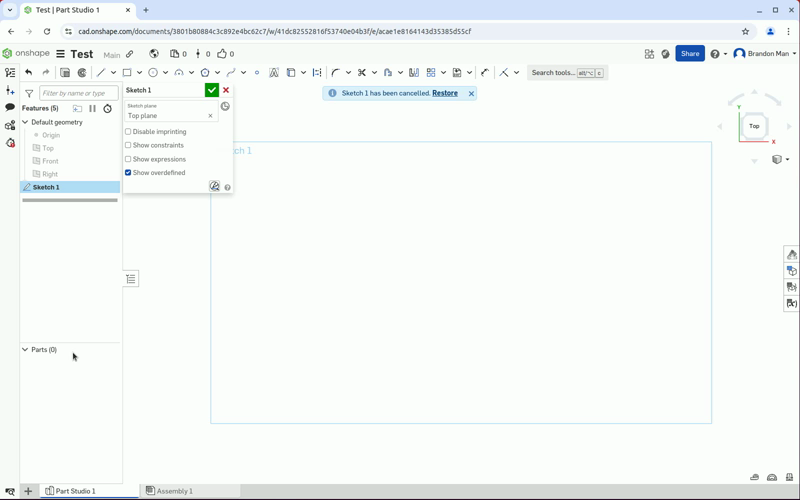
key(y)
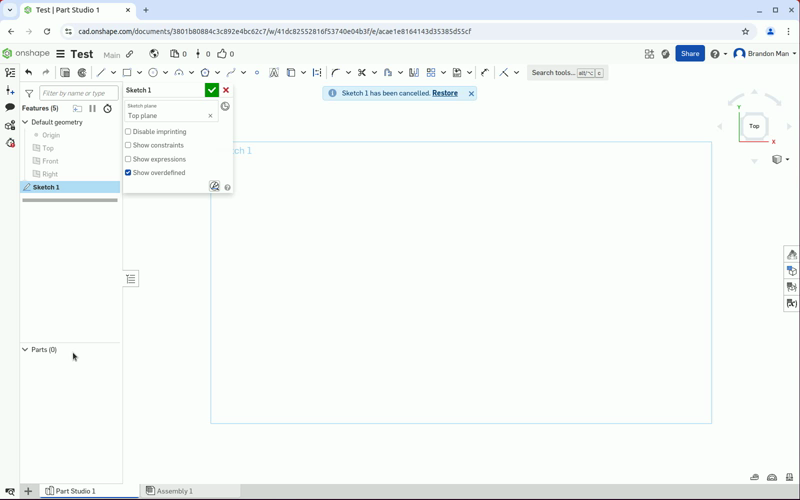
key(l)
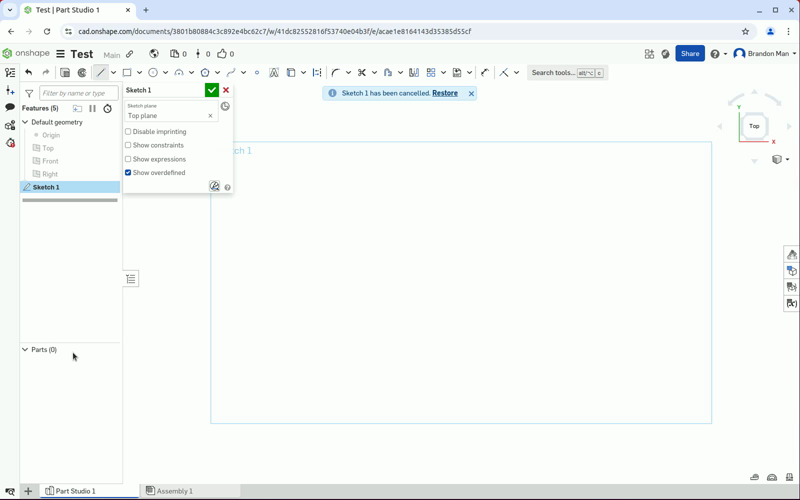
key_down(shift)
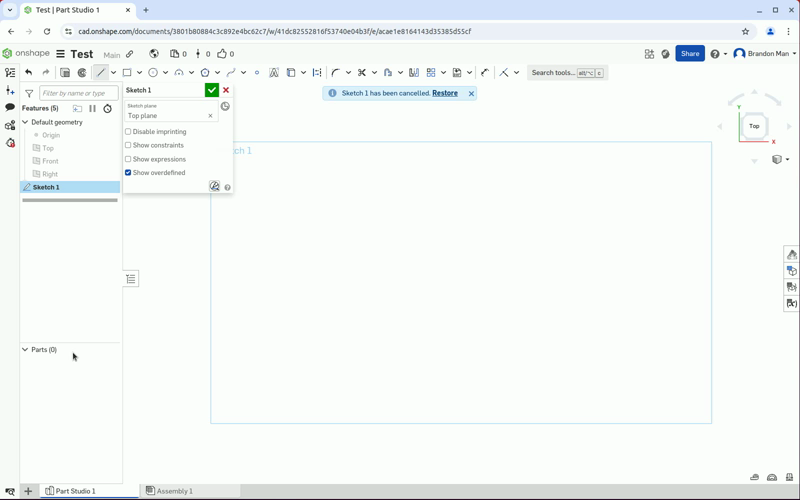
mouse_move(363, 309)
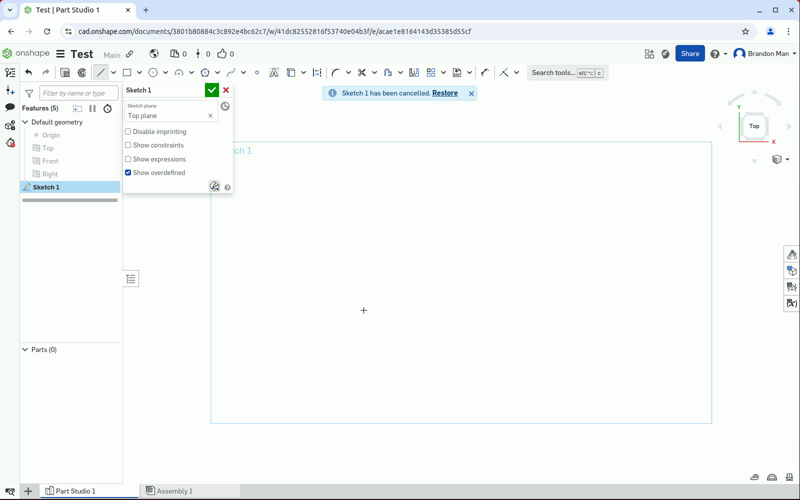
click(363, 309)
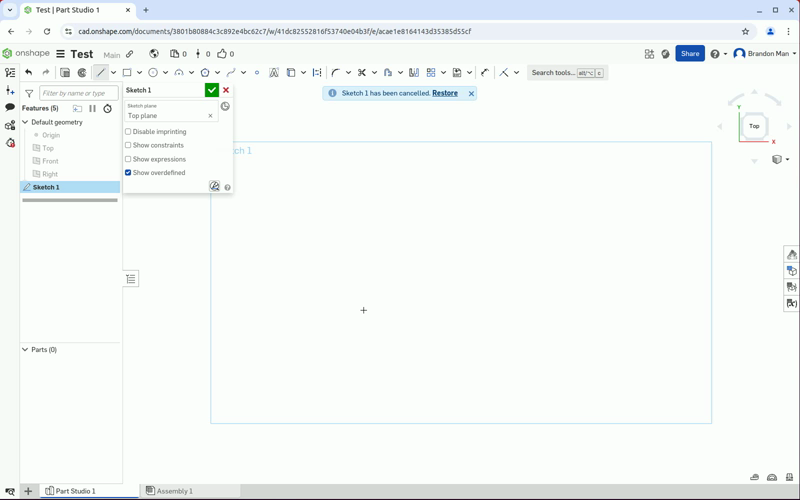
key_up(shift)
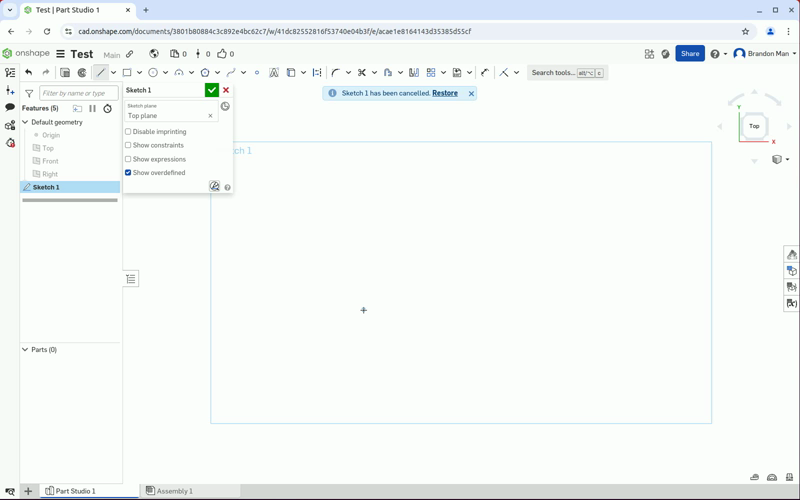
key_down(shift)
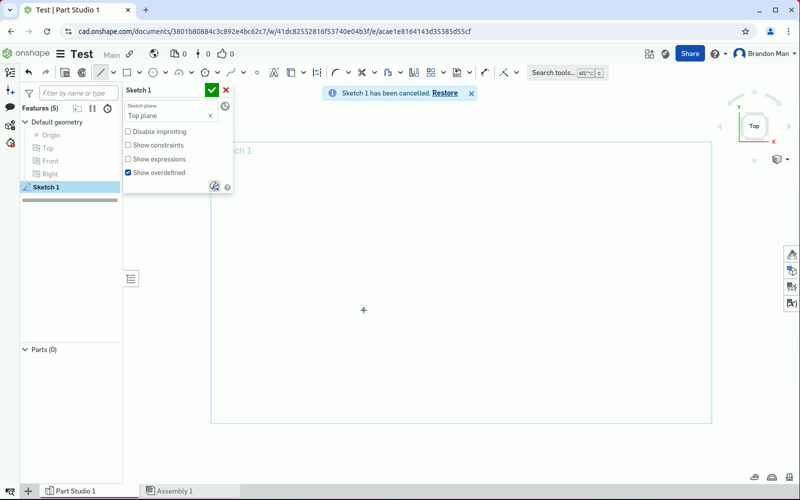
mouse_move(425, 345)
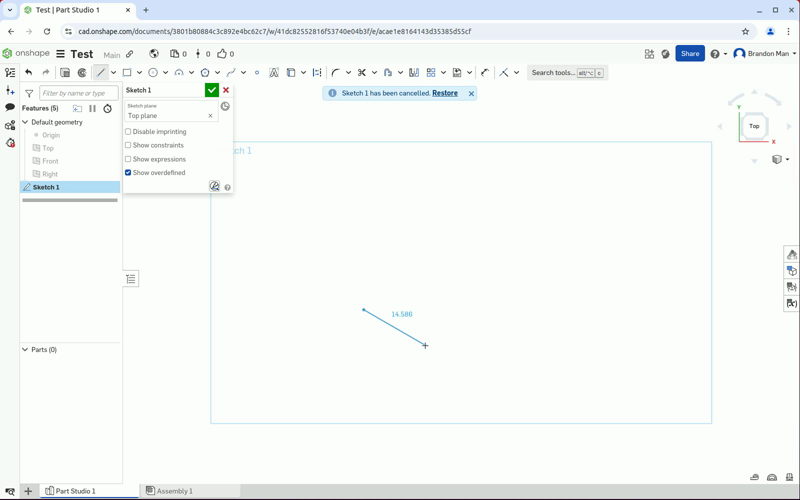
click(425, 345)
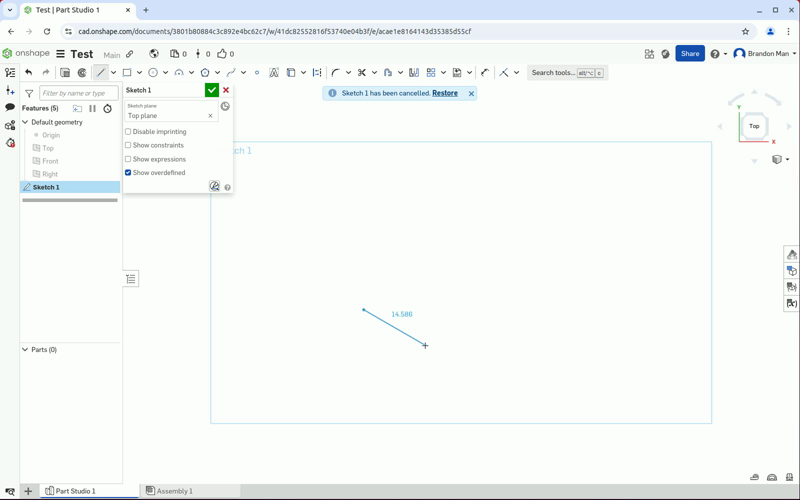
key_up(shift)
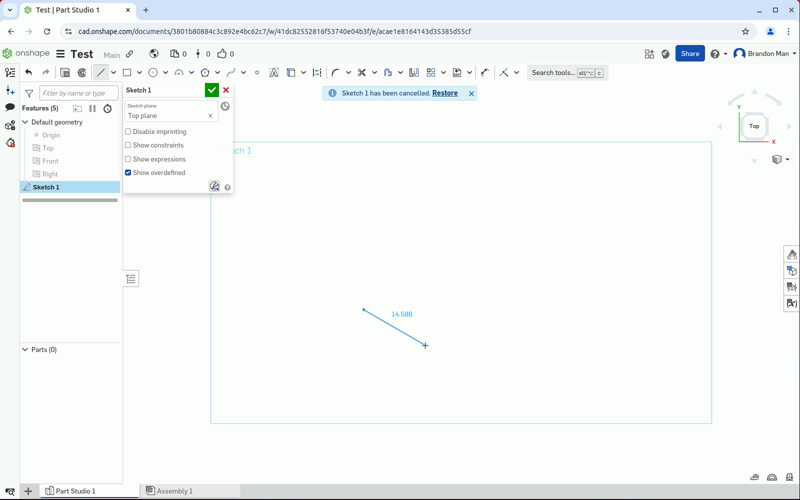
key(esc)
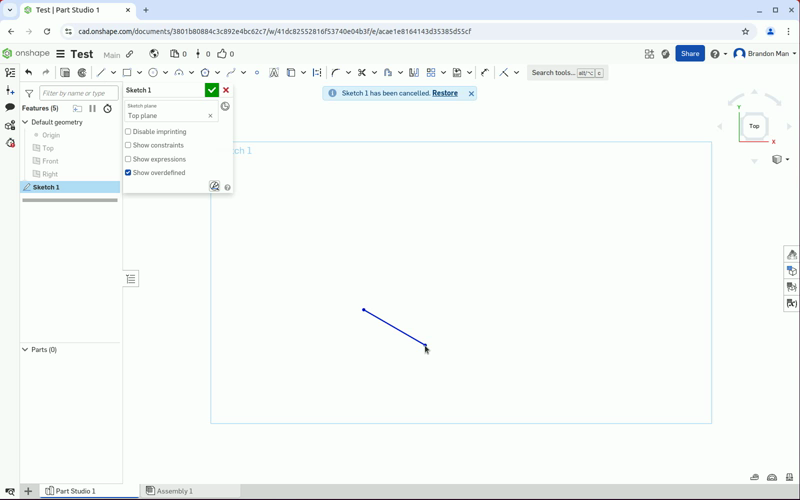
key(a)
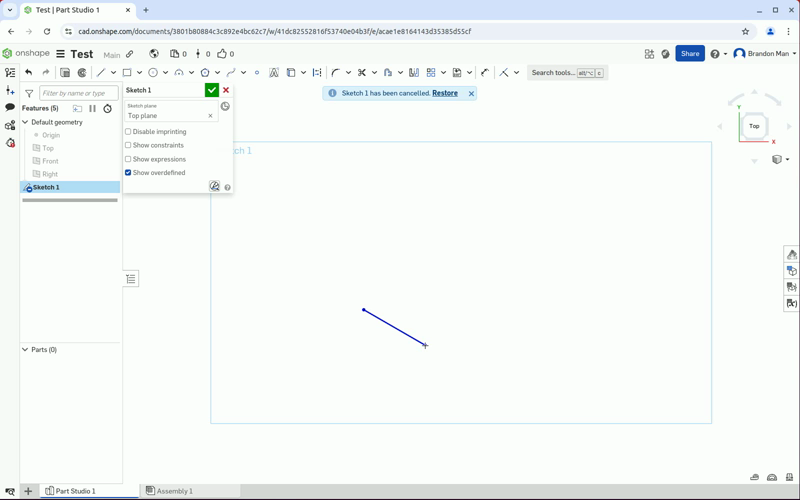
mouse_move(425, 345)
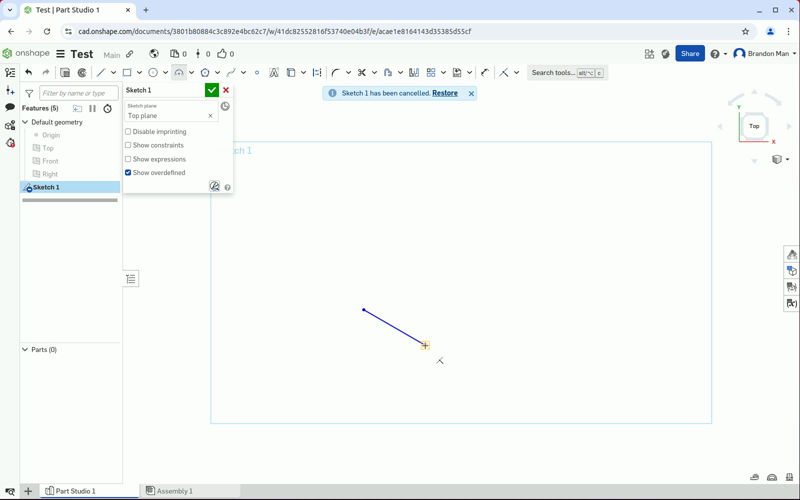
click(425, 345)
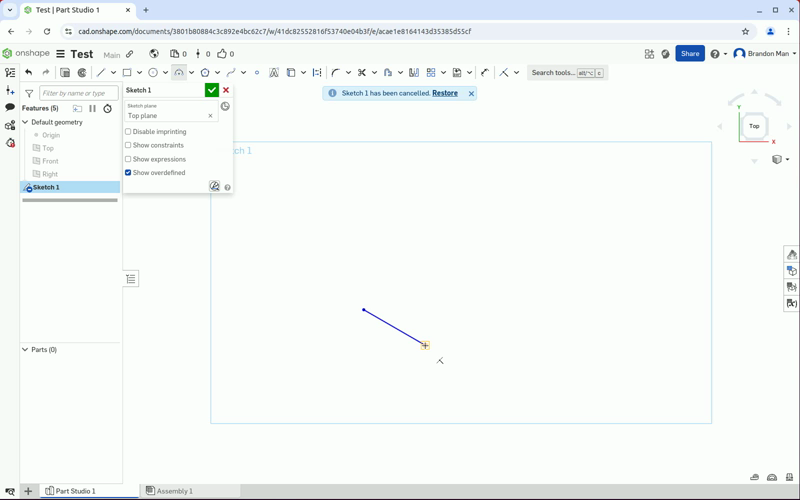
key_down(shift)
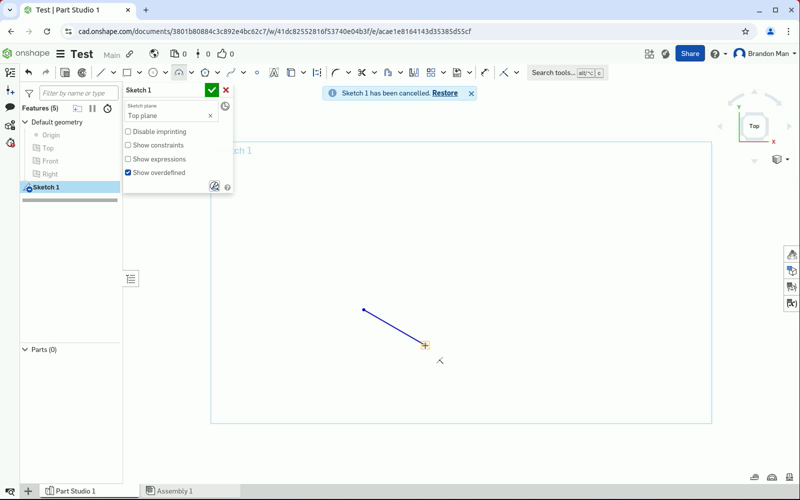
mouse_move(495, 345)
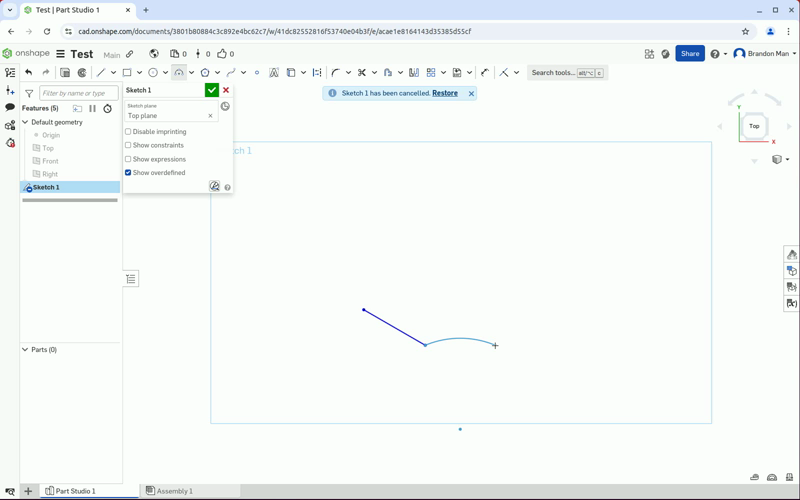
click(495, 345)
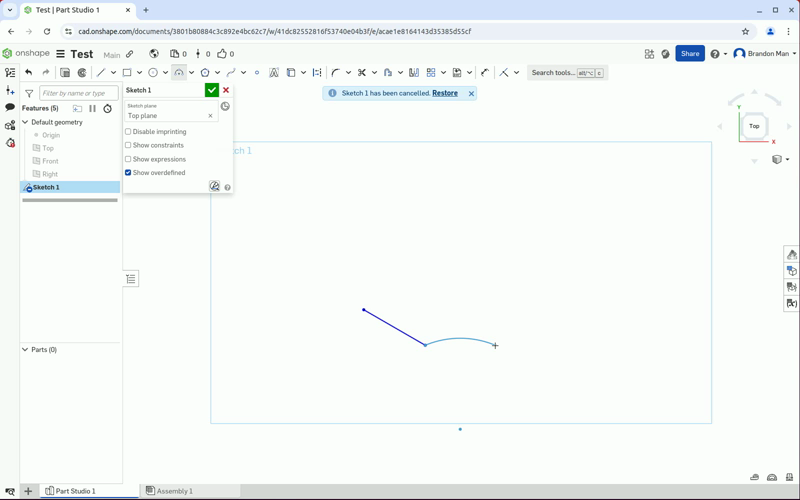
mouse_move(460, 354)
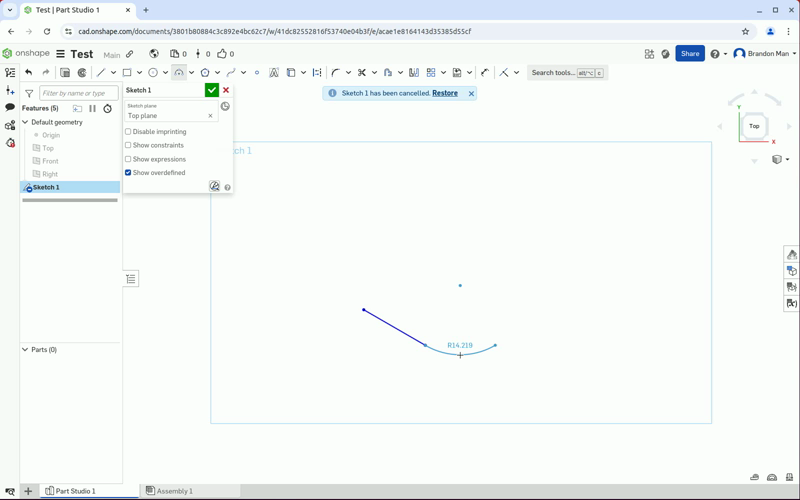
click(460, 354)
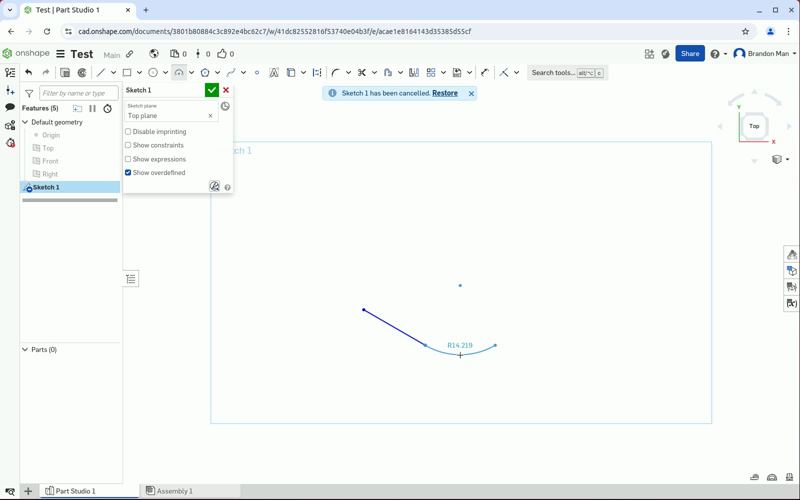
key_up(shift)
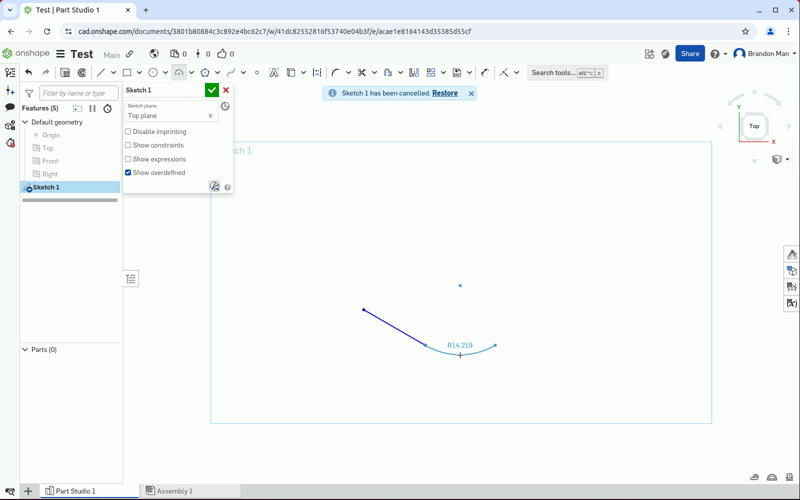
key(esc)
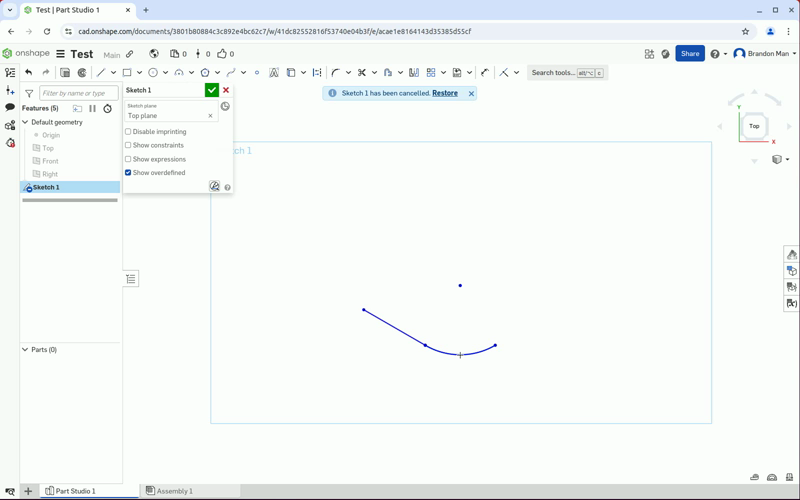
key(l)
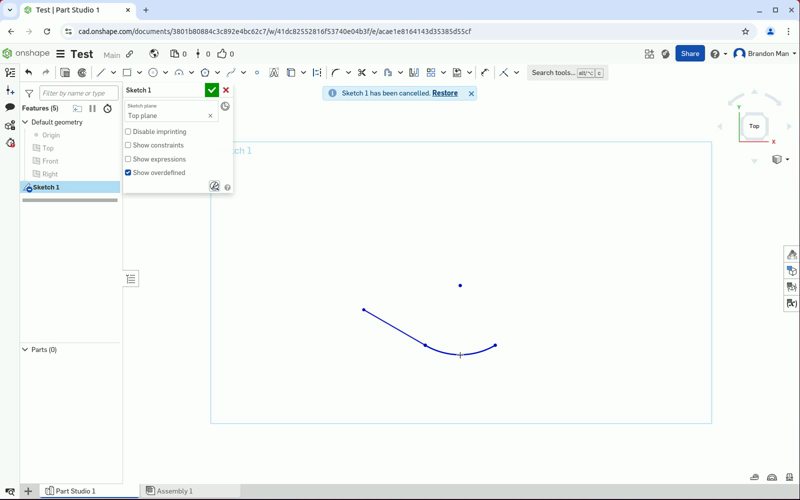
mouse_move(495, 345)
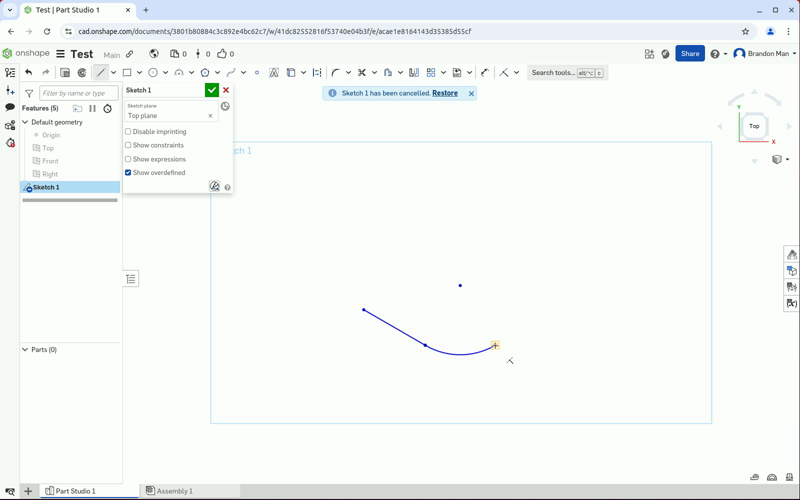
click(495, 345)
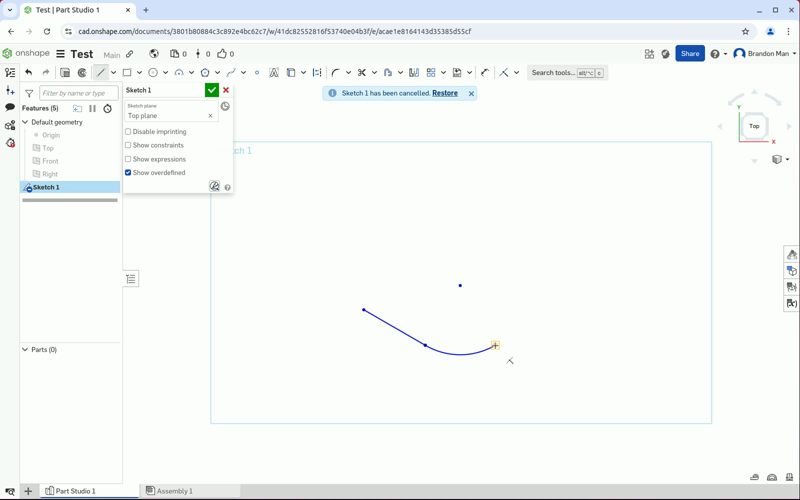
key_down(shift)
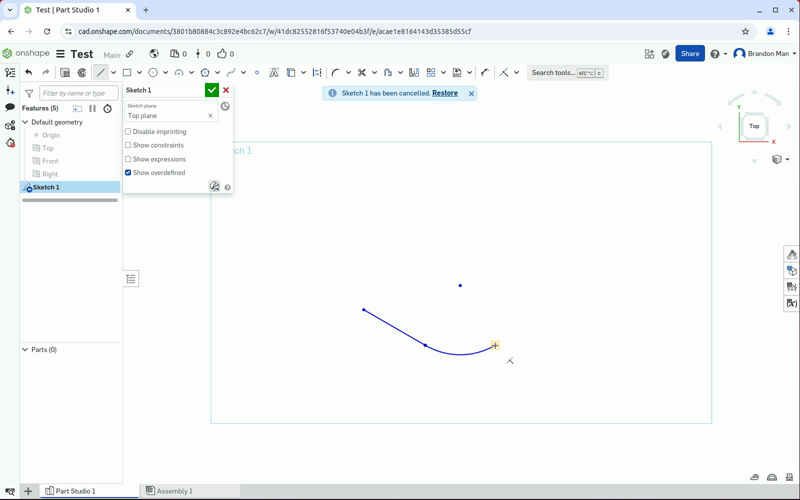
mouse_move(557, 309)
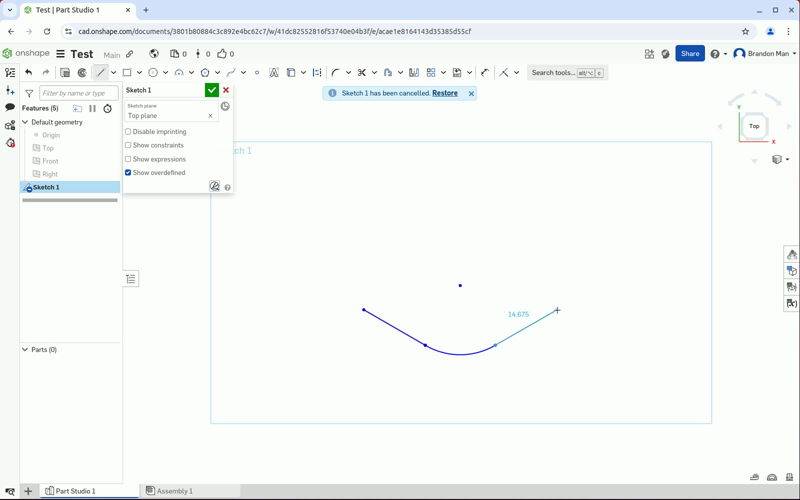
click(557, 309)
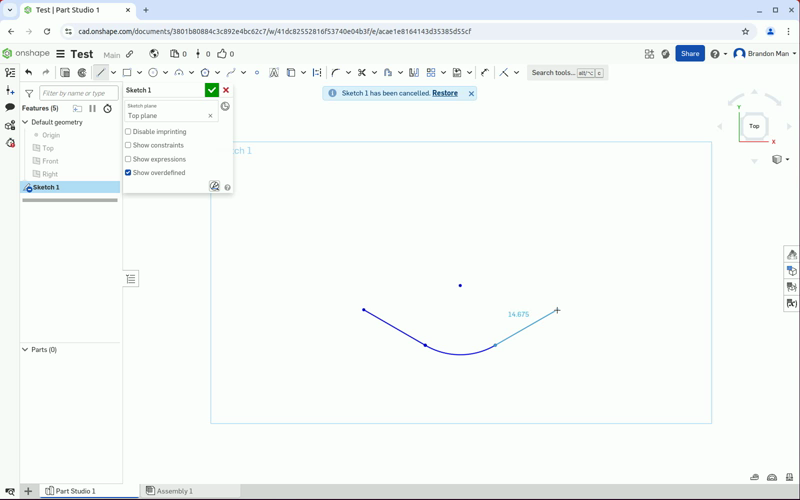
key_up(shift)
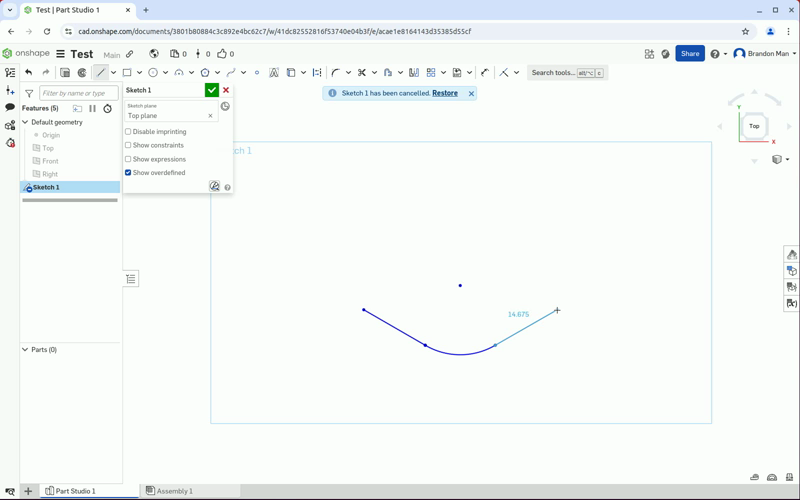
key(esc)
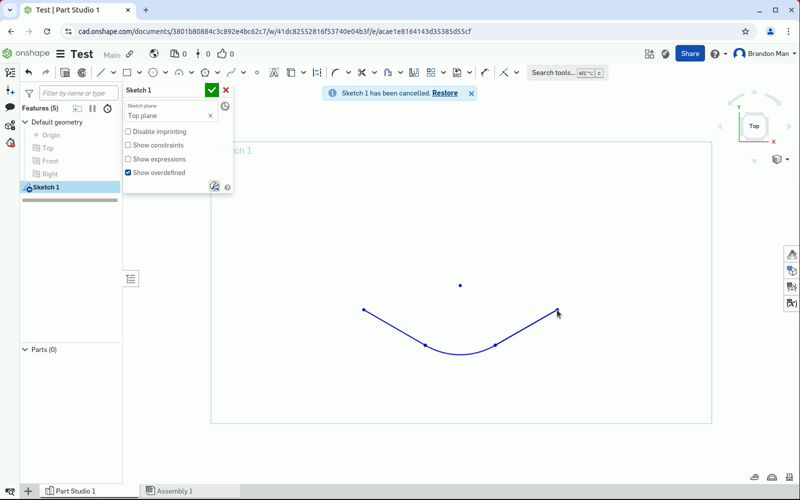
key(a)
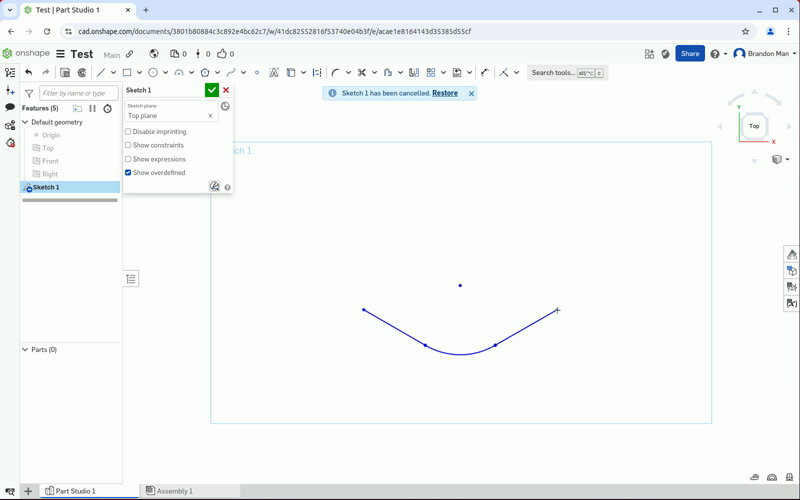
mouse_move(557, 309)
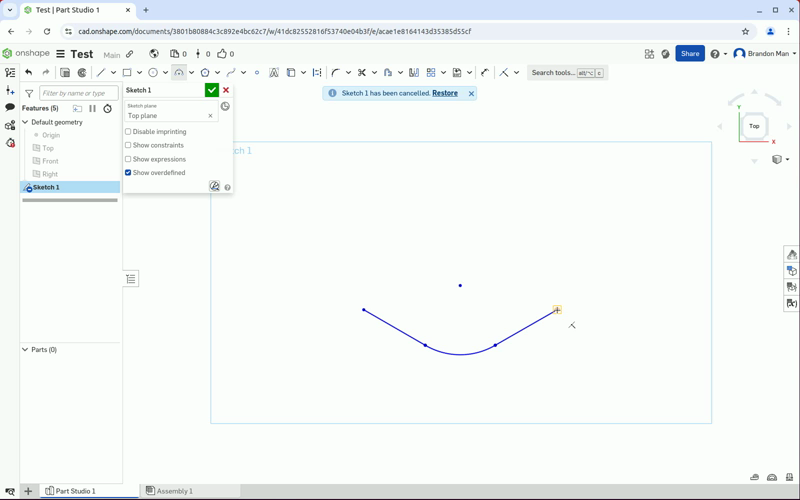
click(557, 309)
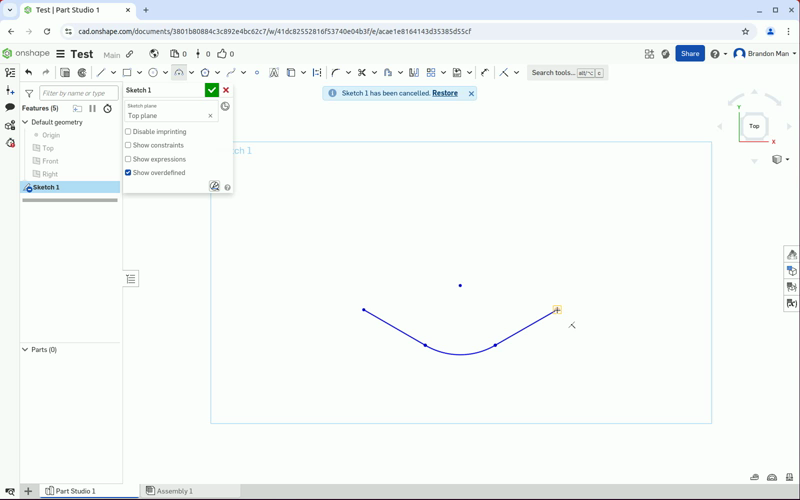
key_down(shift)
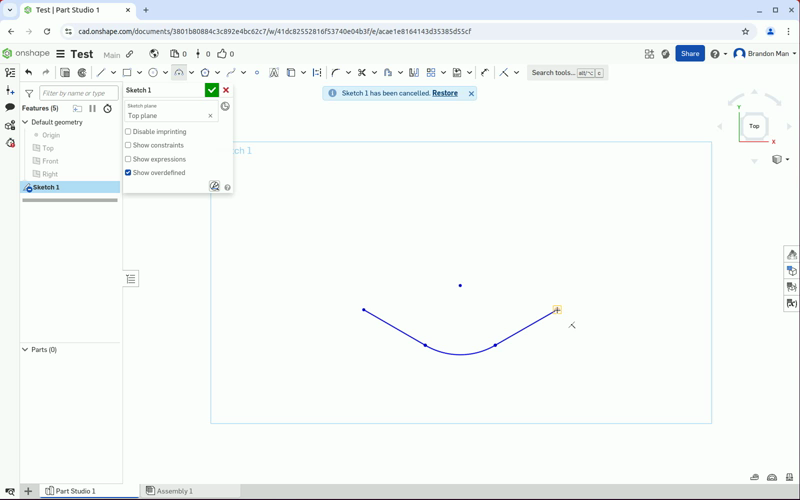
mouse_move(557, 257)
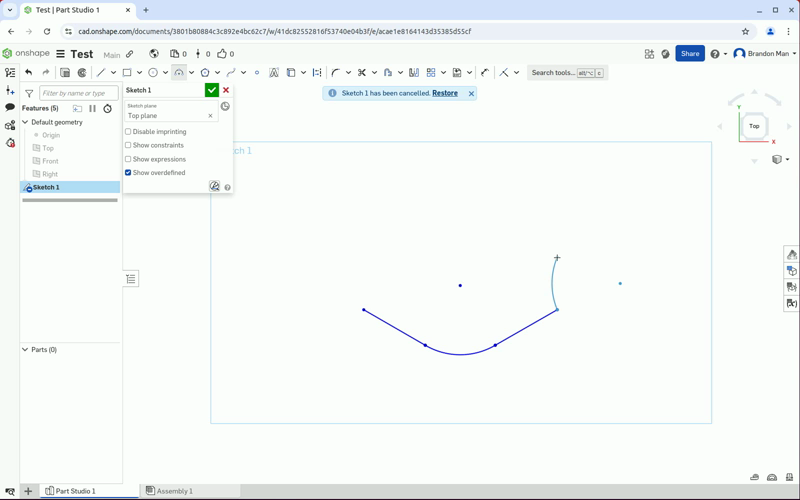
click(557, 257)
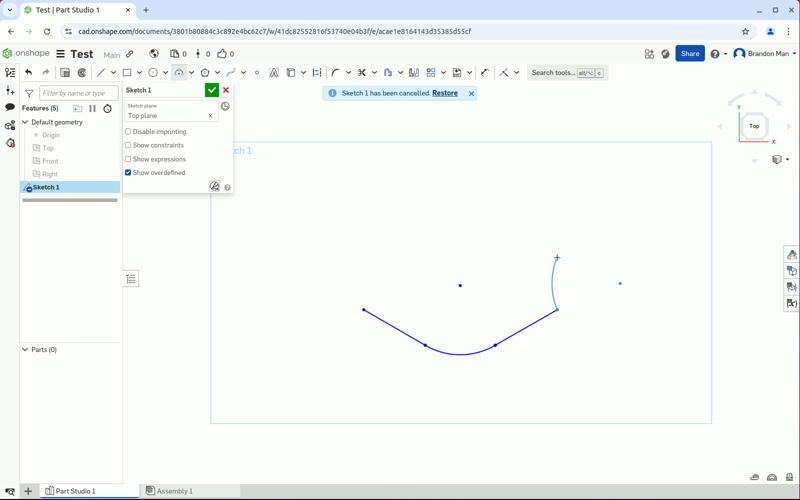
mouse_move(572, 283)
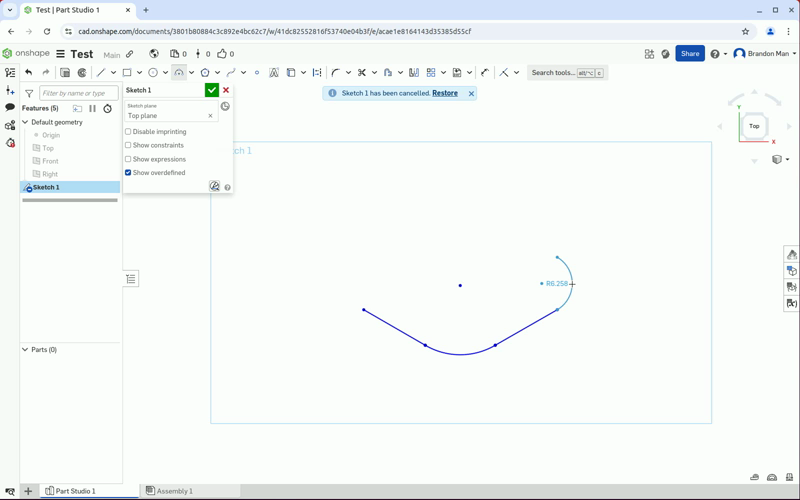
click(572, 283)
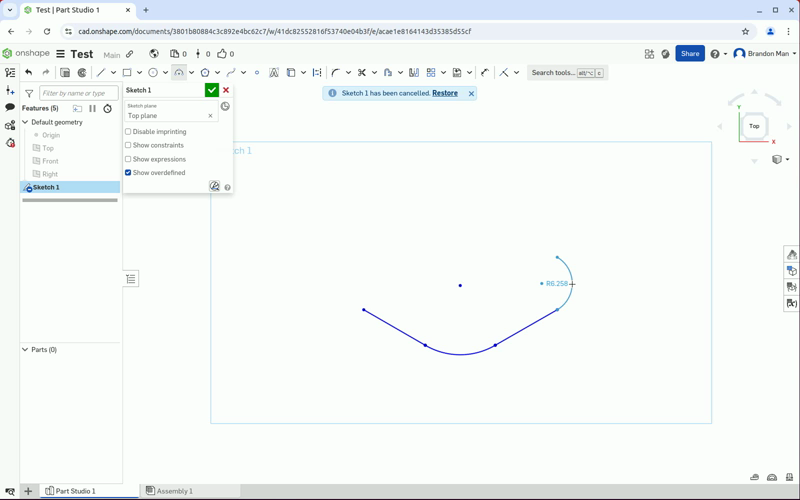
key_up(shift)
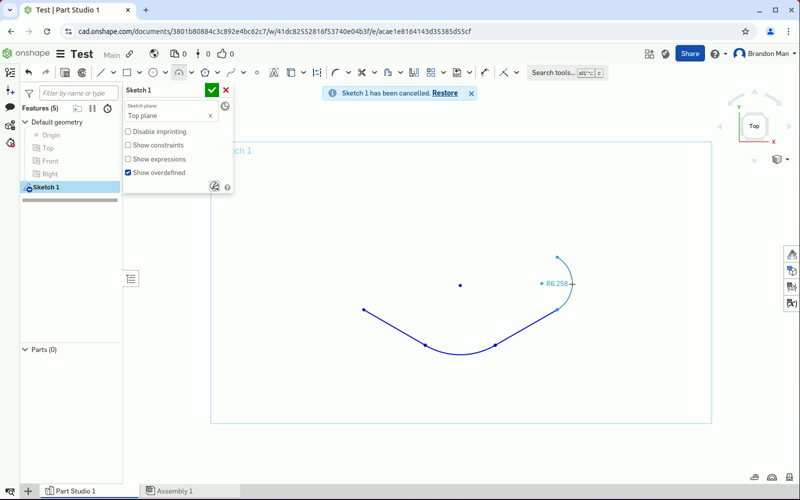
key(esc)
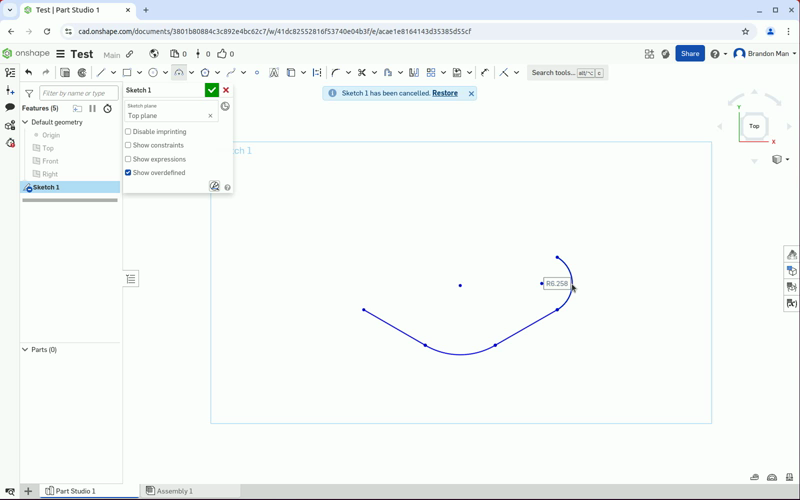
key(l)
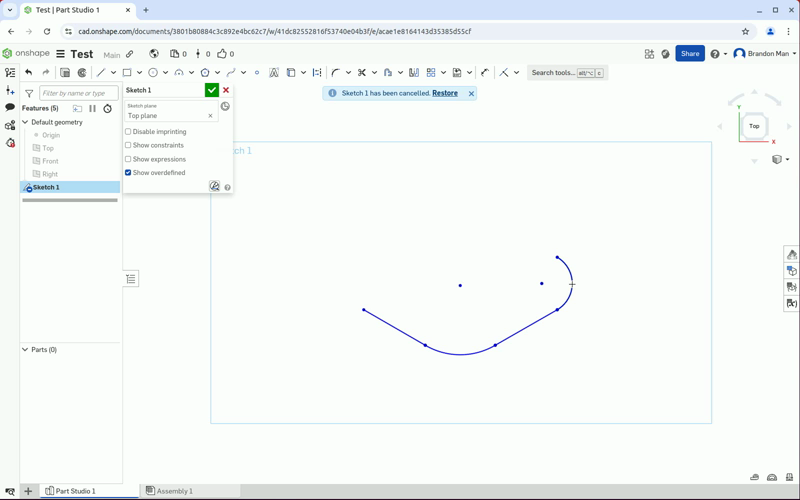
mouse_move(557, 257)
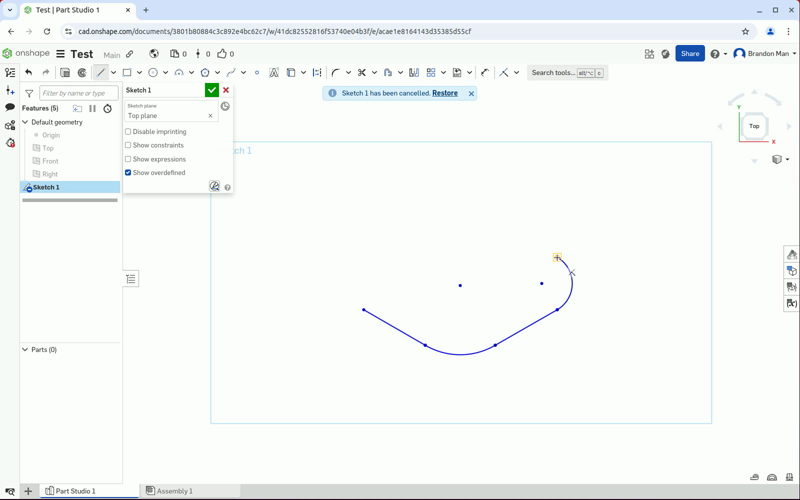
click(557, 257)
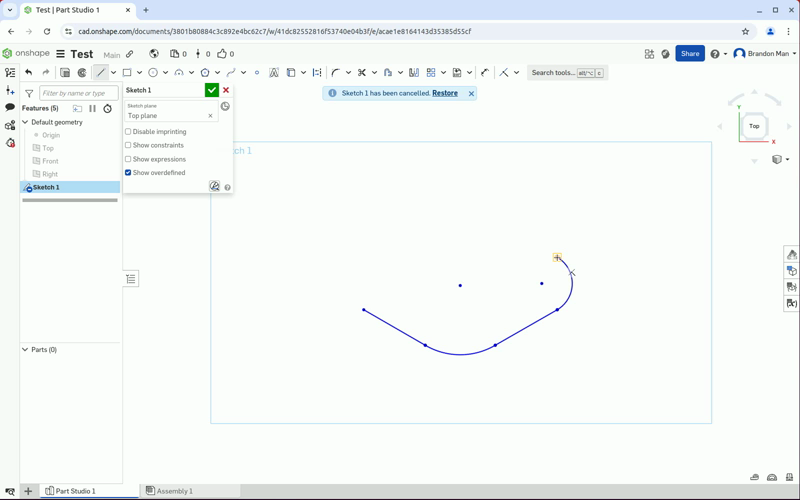
key_down(shift)
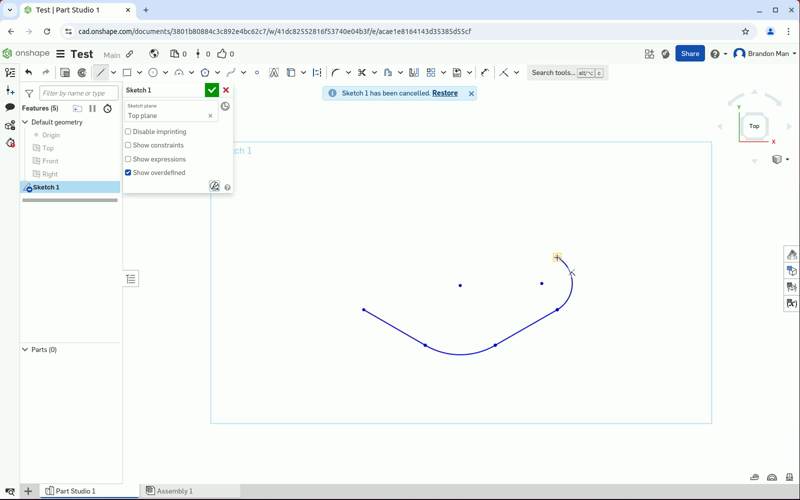
mouse_move(495, 222)
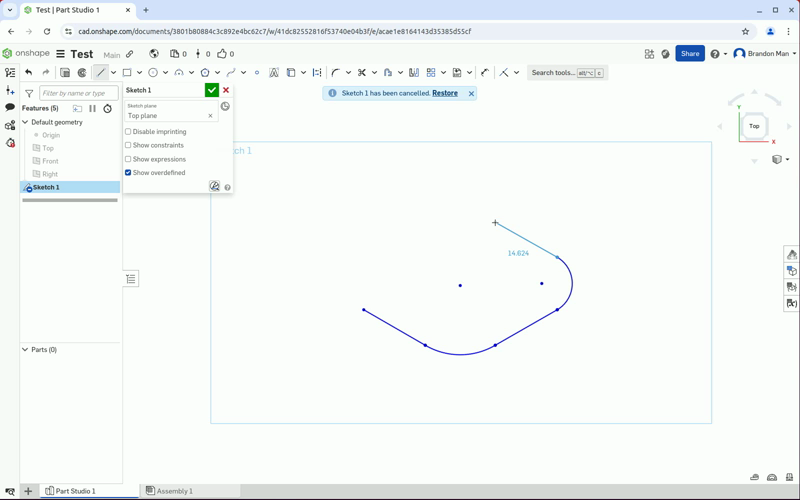
click(495, 222)
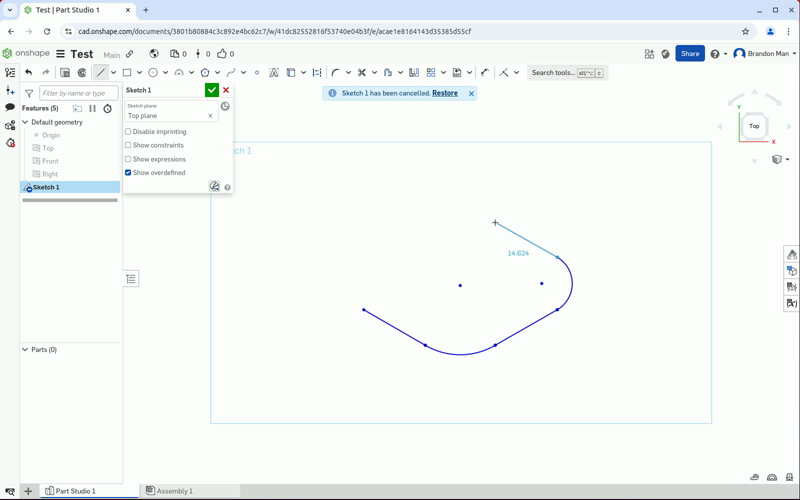
key_up(shift)
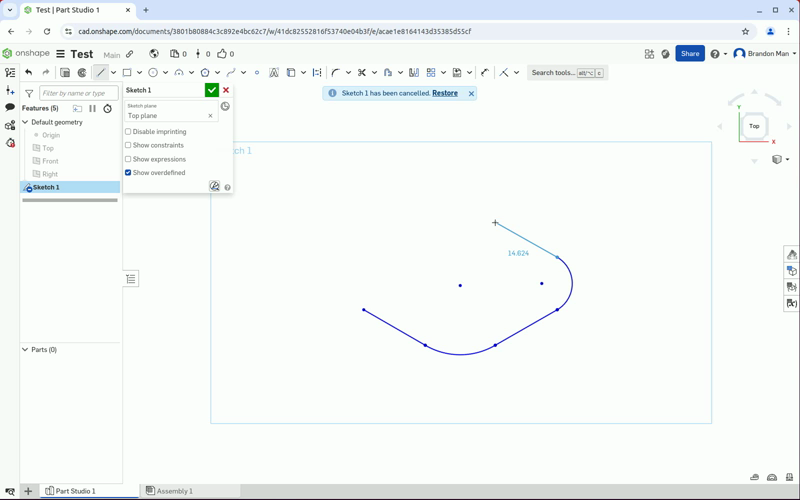
key(esc)
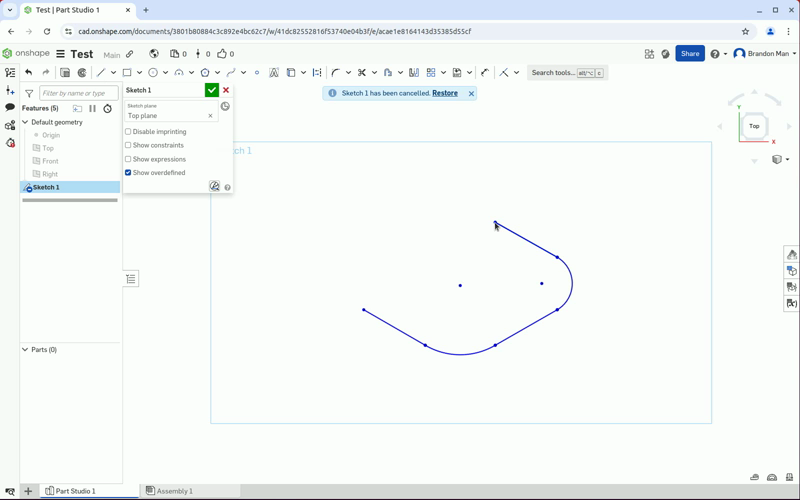
key(a)
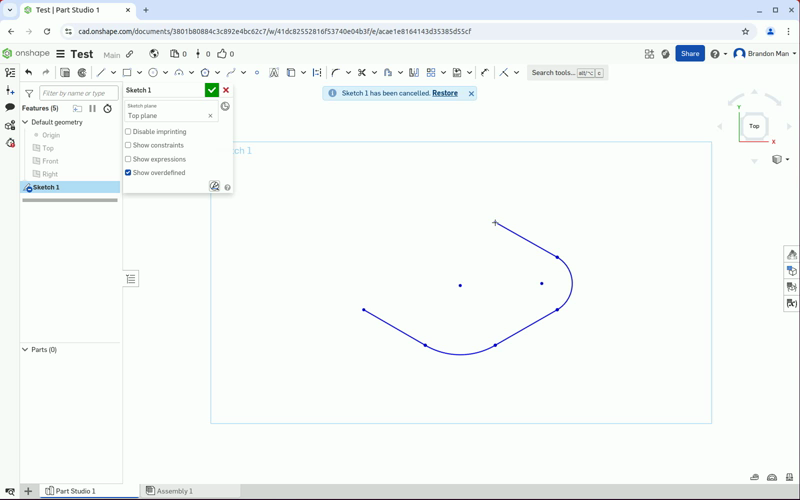
mouse_move(495, 222)
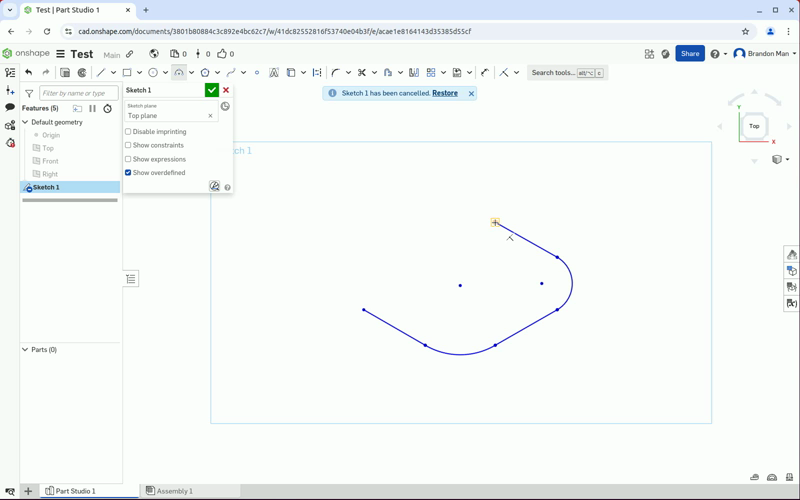
click(495, 222)
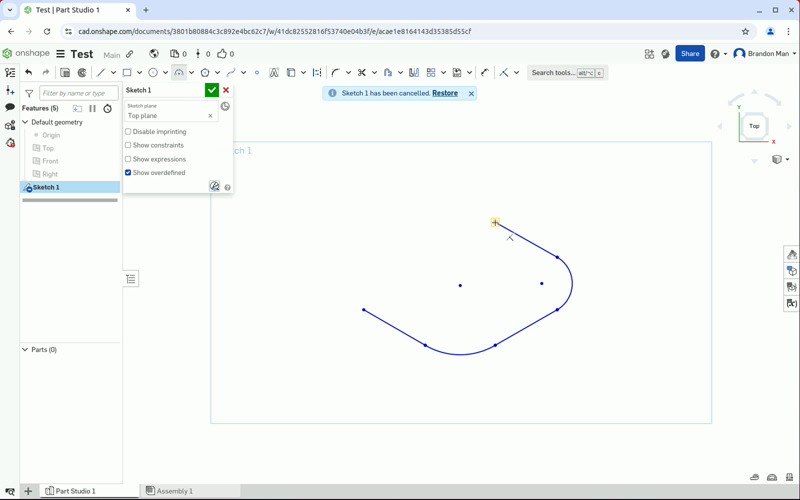
key_down(shift)
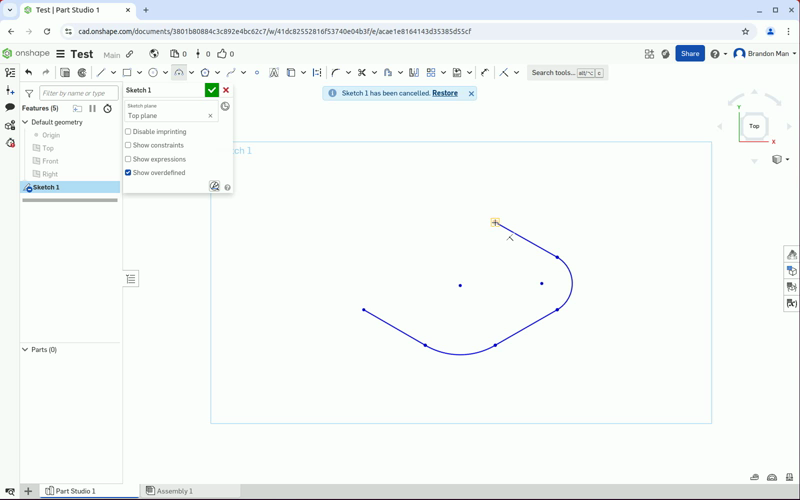
mouse_move(425, 222)
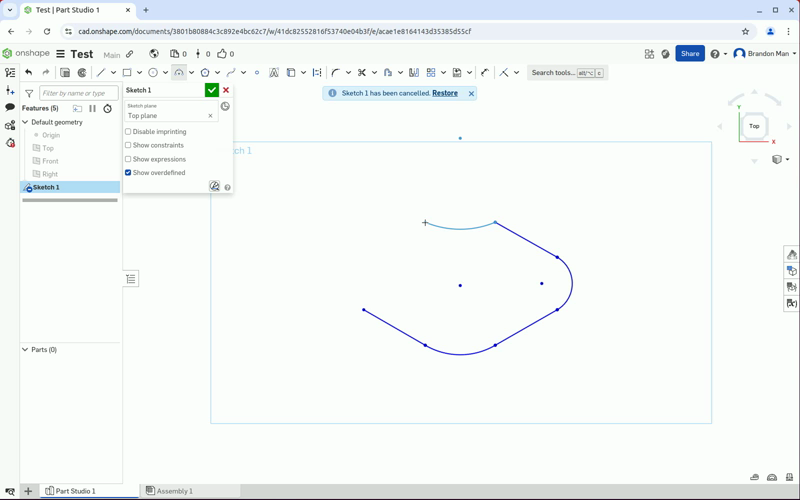
click(425, 222)
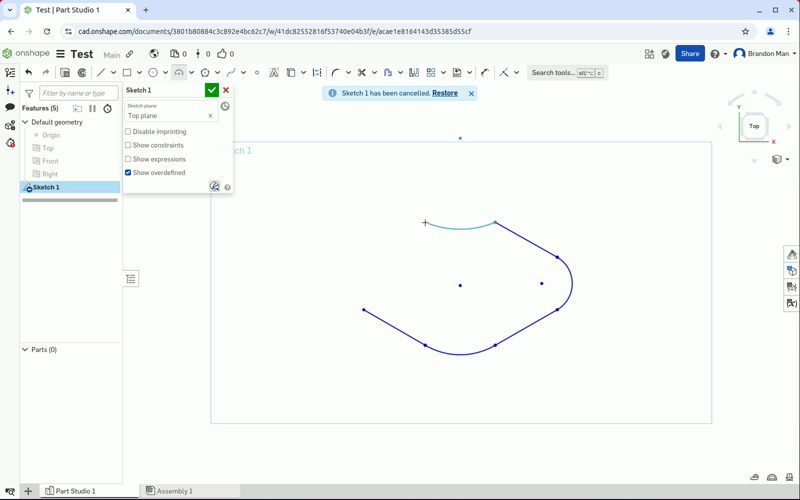
mouse_move(460, 212)
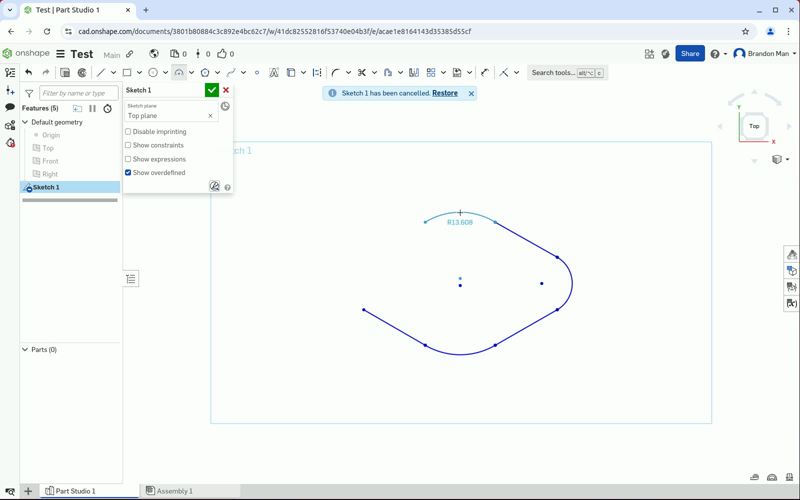
click(460, 212)
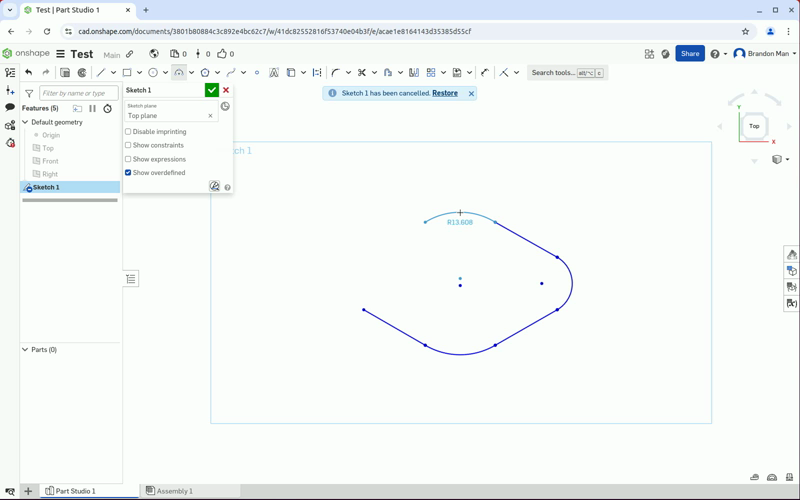
key_up(shift)
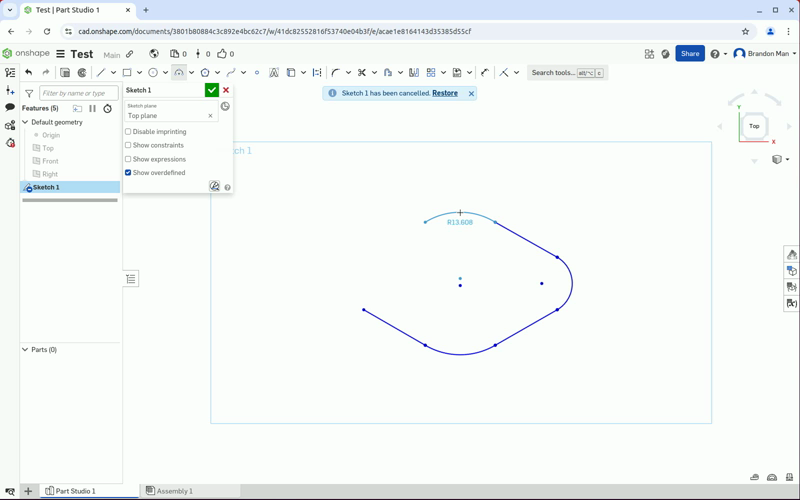
key(esc)
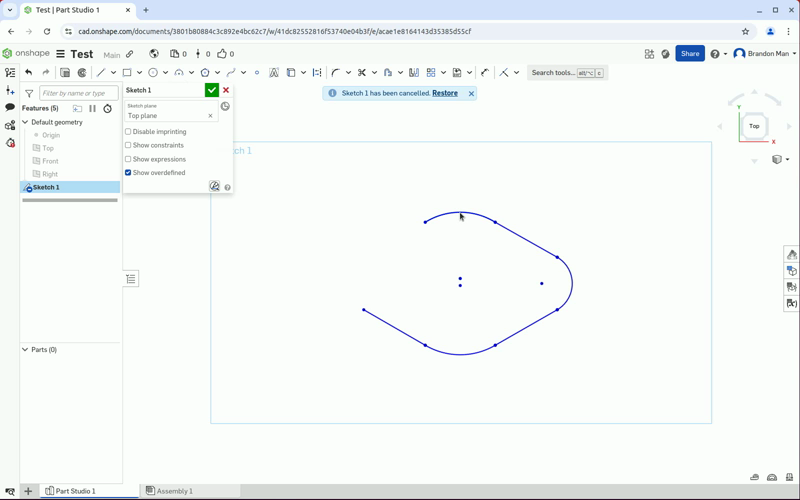
key(l)
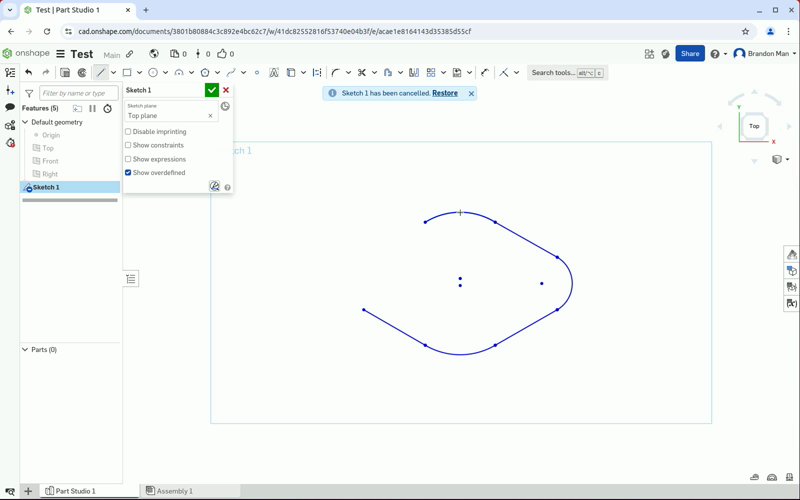
mouse_move(425, 222)
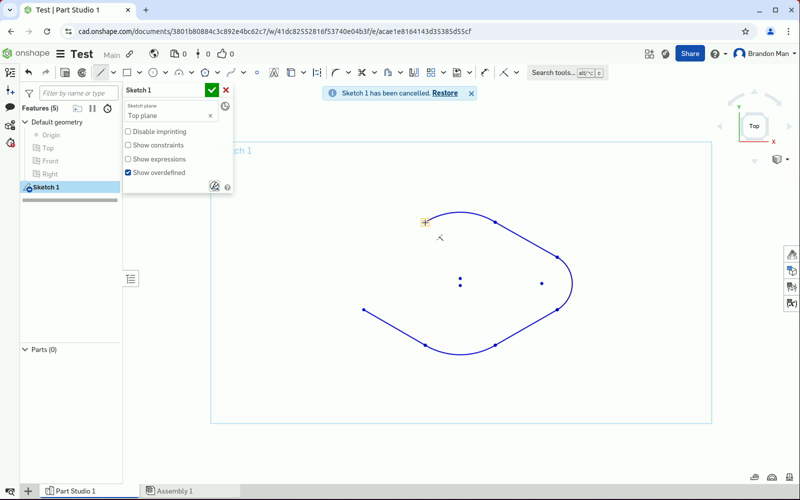
click(425, 222)
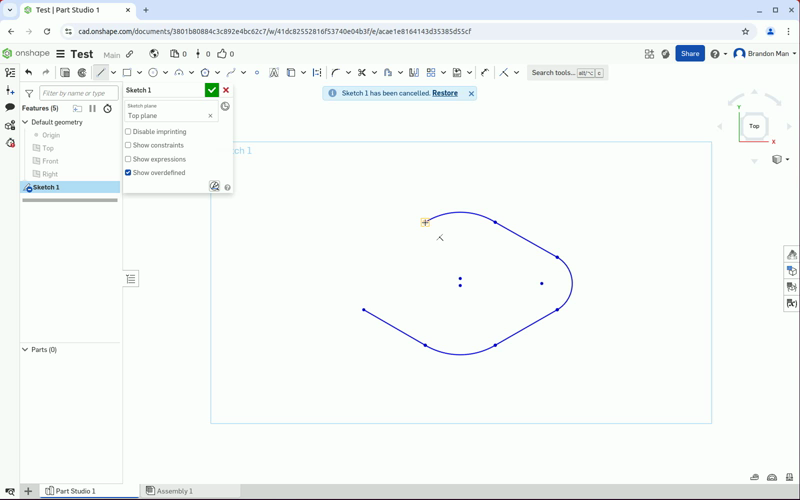
key_down(shift)
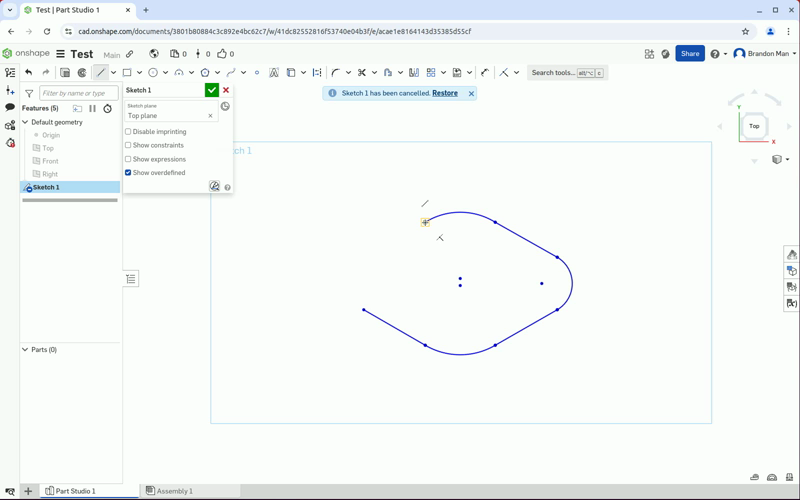
mouse_move(363, 257)
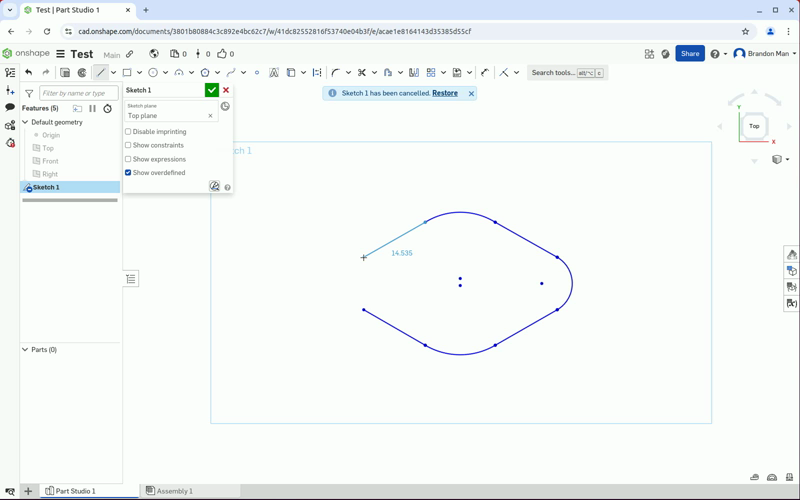
click(363, 257)
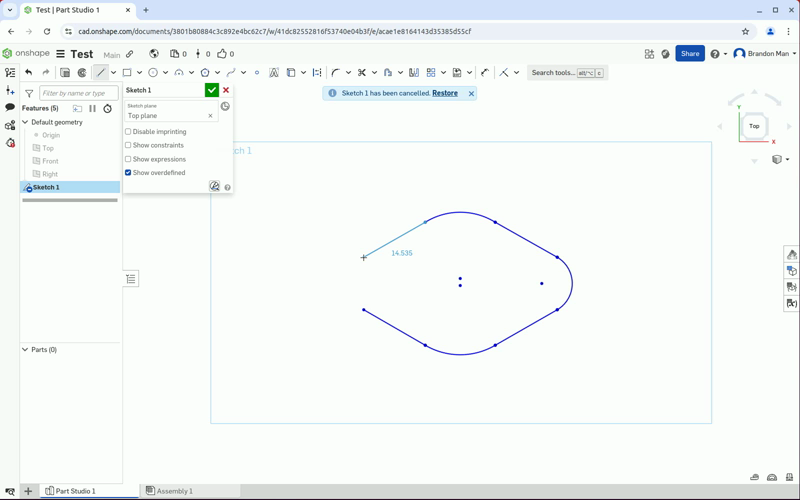
key_up(shift)
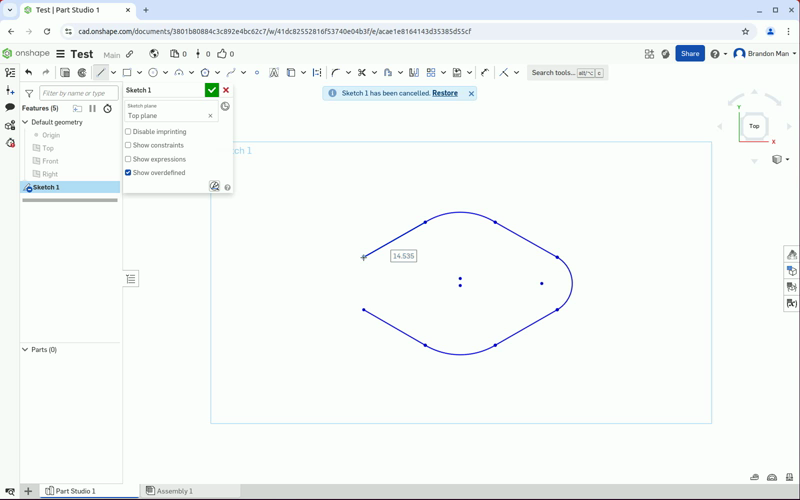
key(esc)
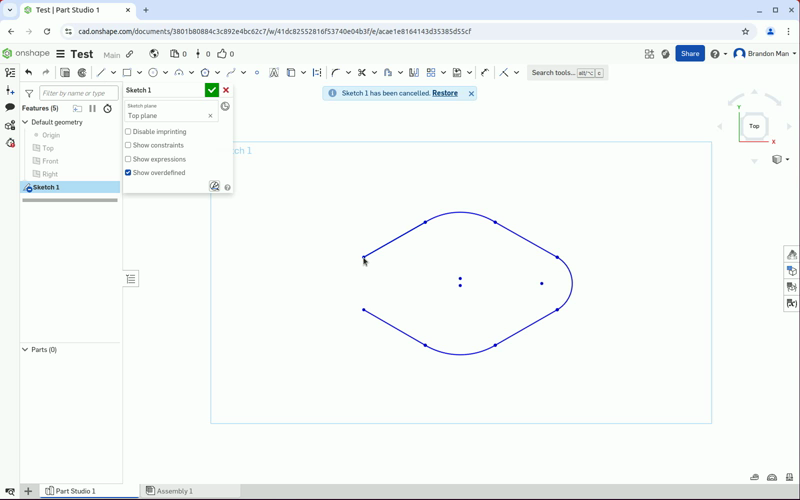
key(a)
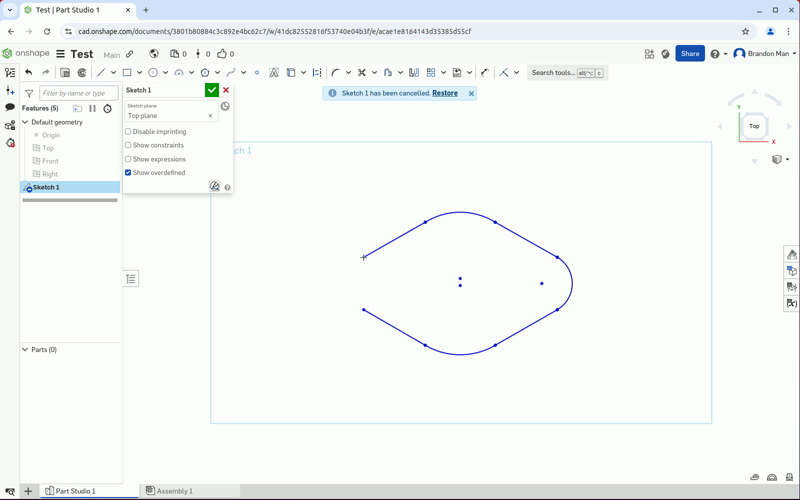
mouse_move(363, 257)
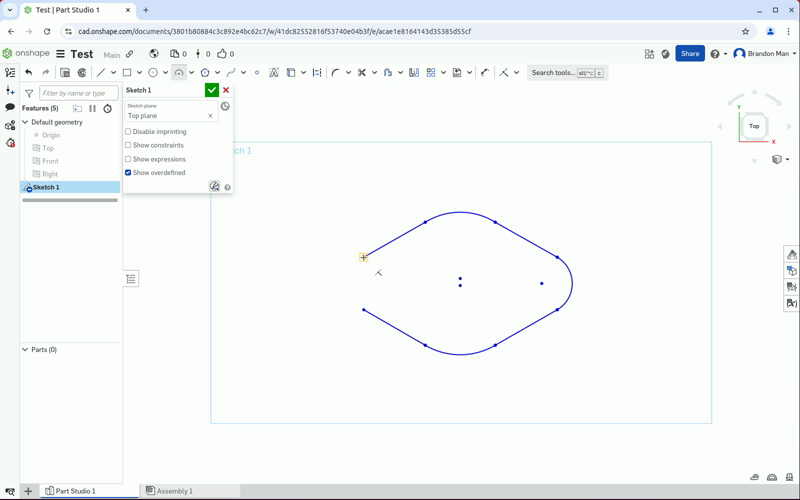
click(363, 257)
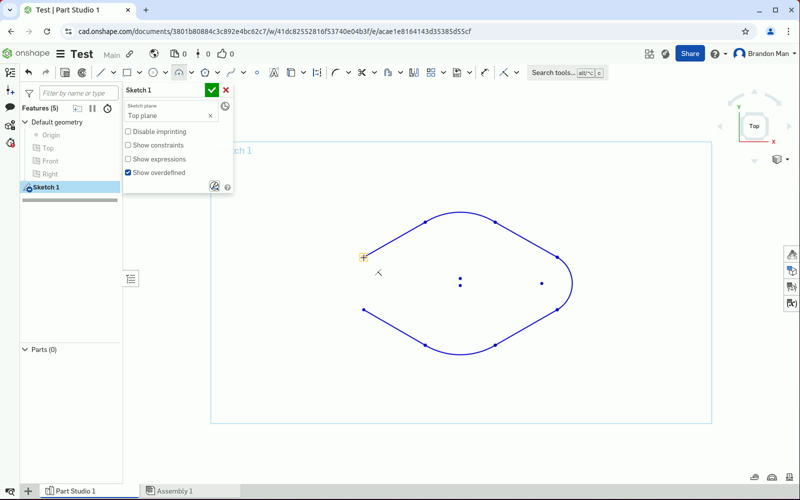
mouse_move(363, 309)
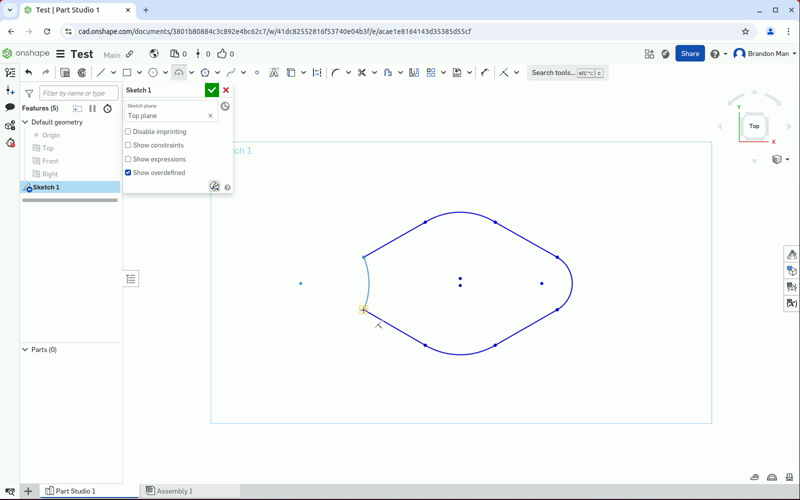
click(363, 309)
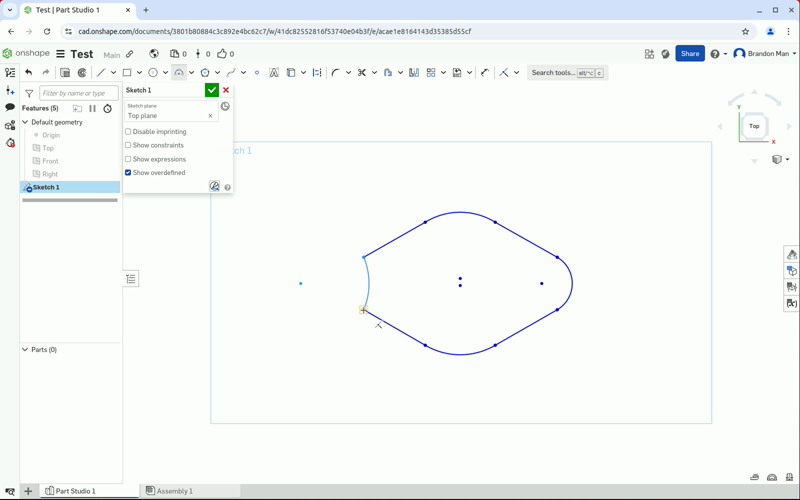
key_down(shift)
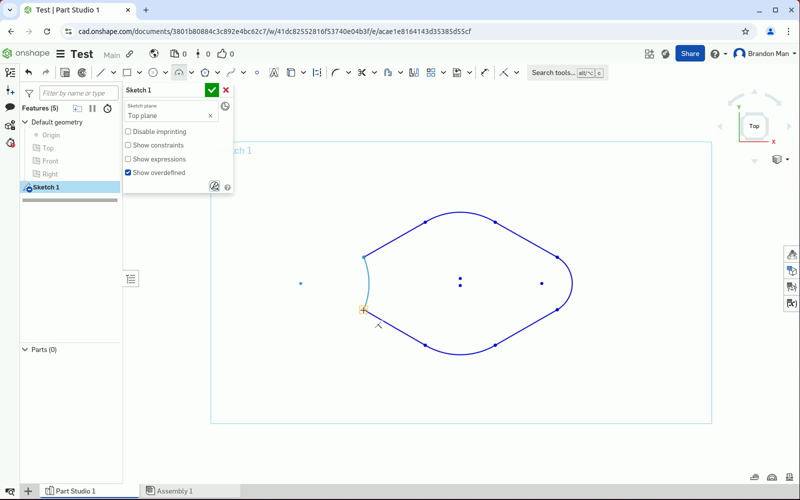
mouse_move(348, 283)
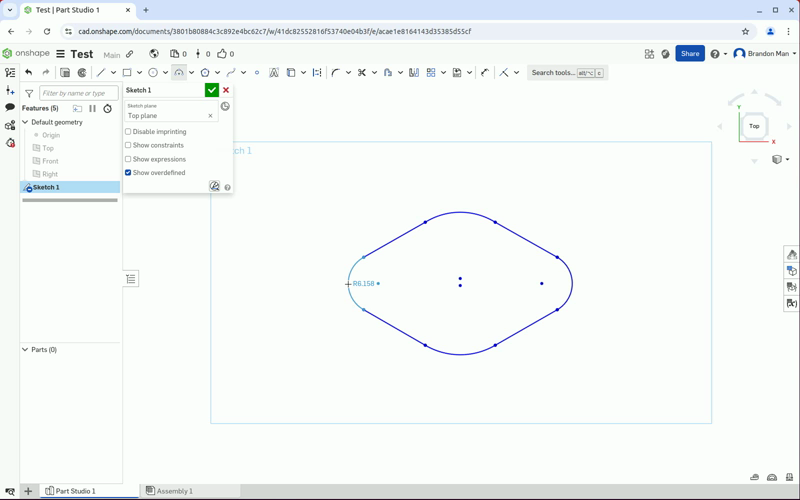
click(348, 283)
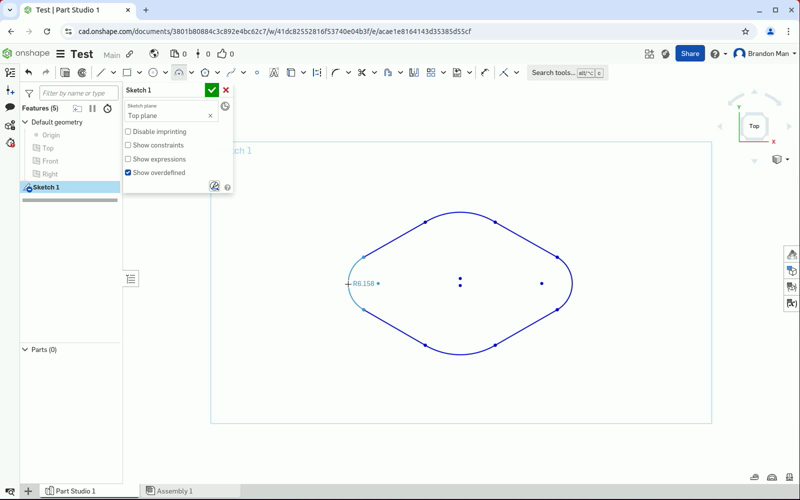
key_up(shift)
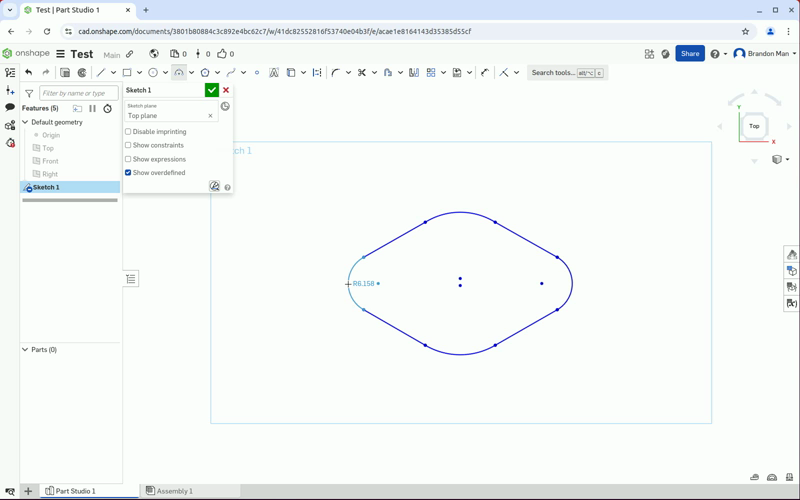
key(esc)
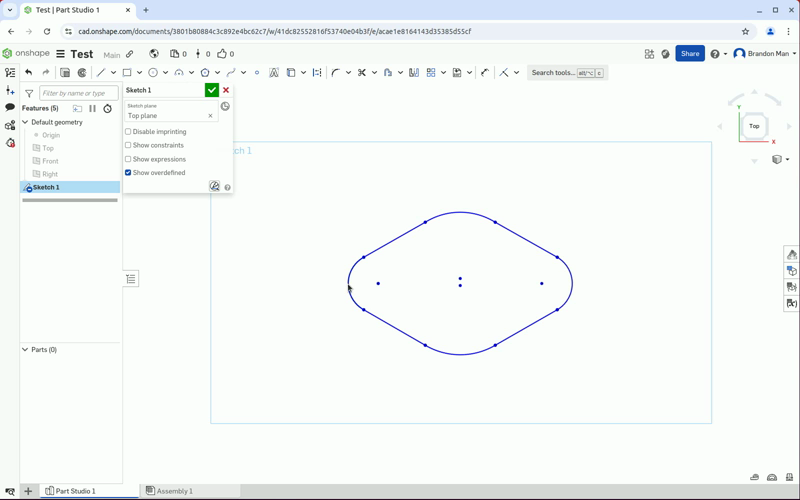
mouse_move(398, 267)
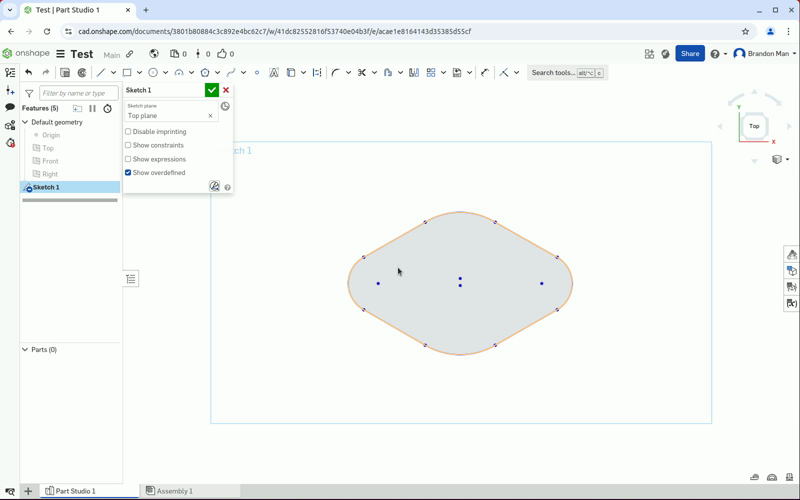
click(398, 267)
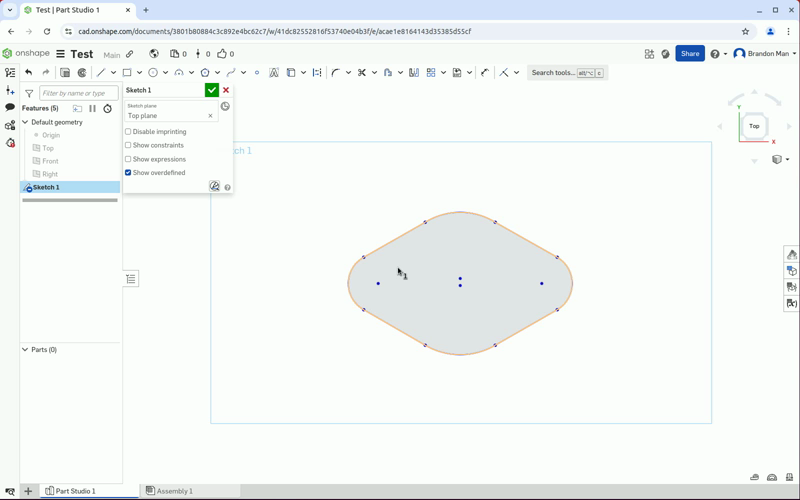
mouse_move(73, 352)
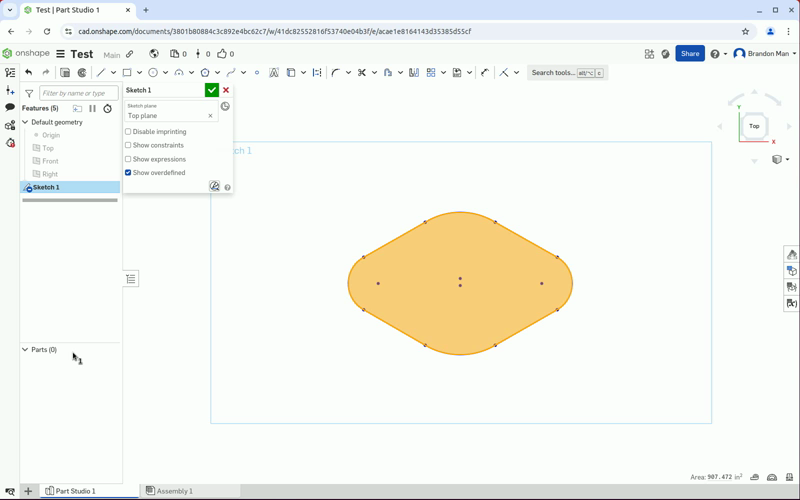
key(shift+y)
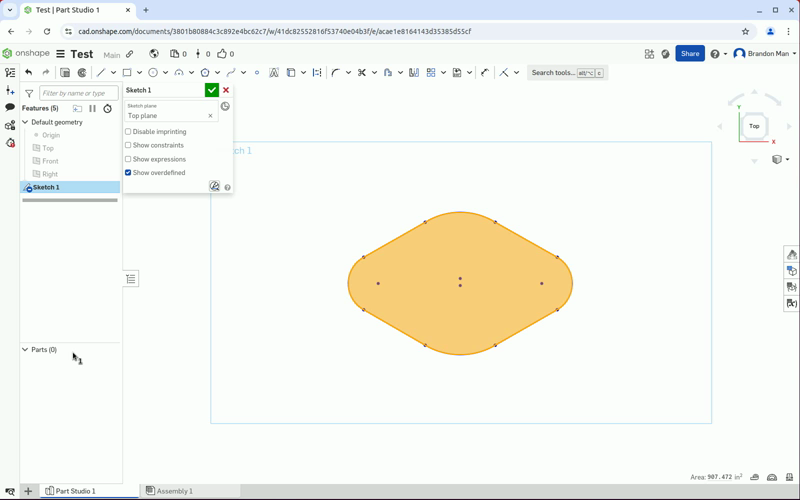
key(shift+e)
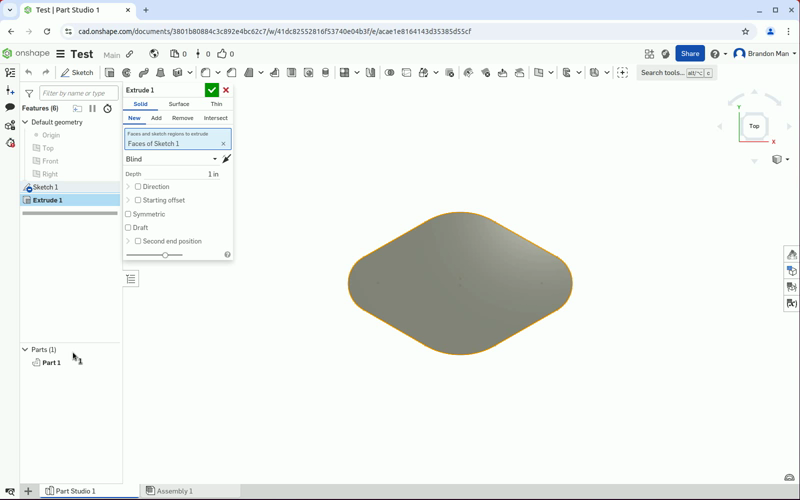
mouse_move(143, 106)
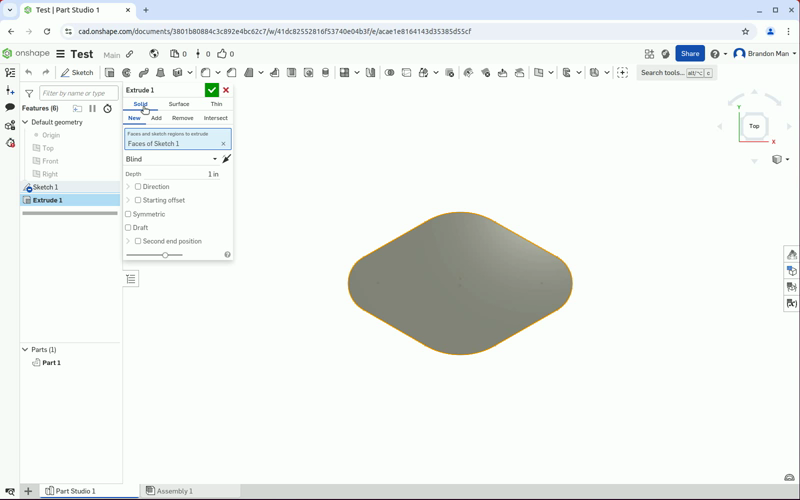
click(143, 106)
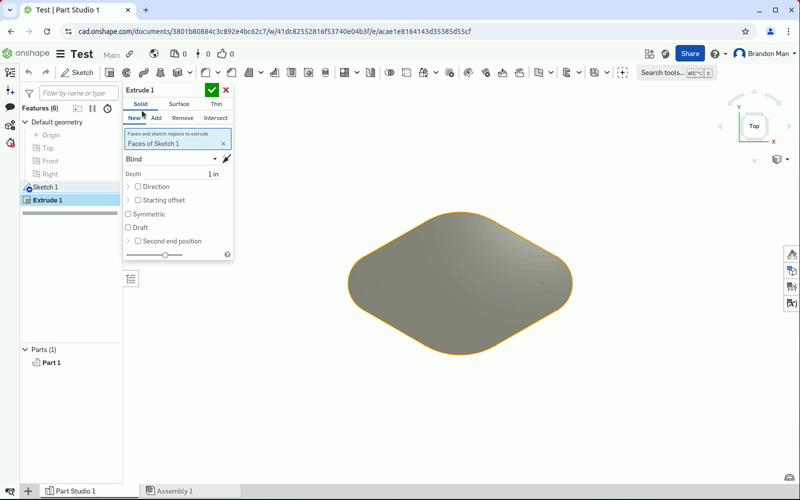
mouse_move(137, 120)
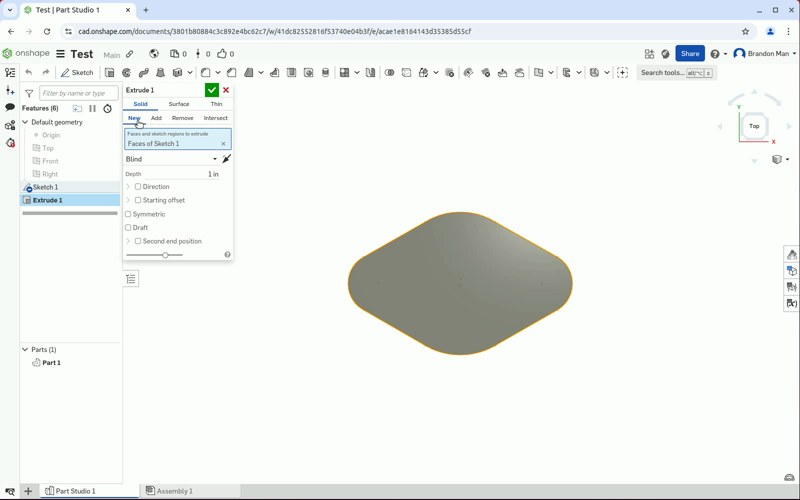
click(137, 120)
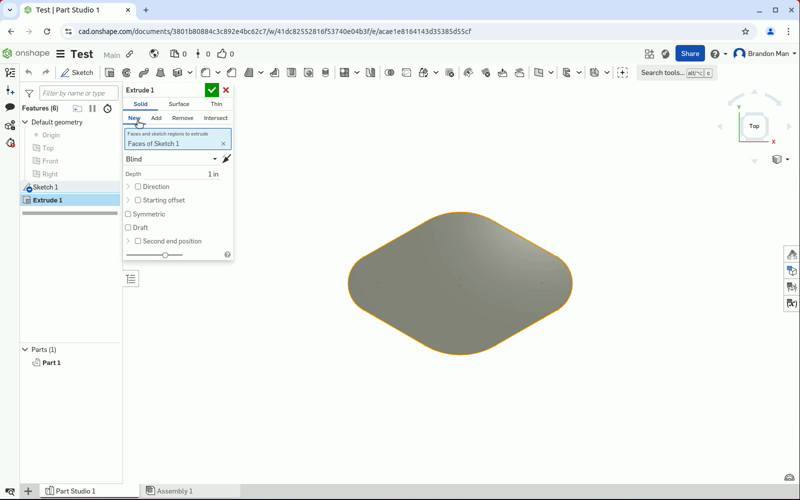
key(tab, 4)
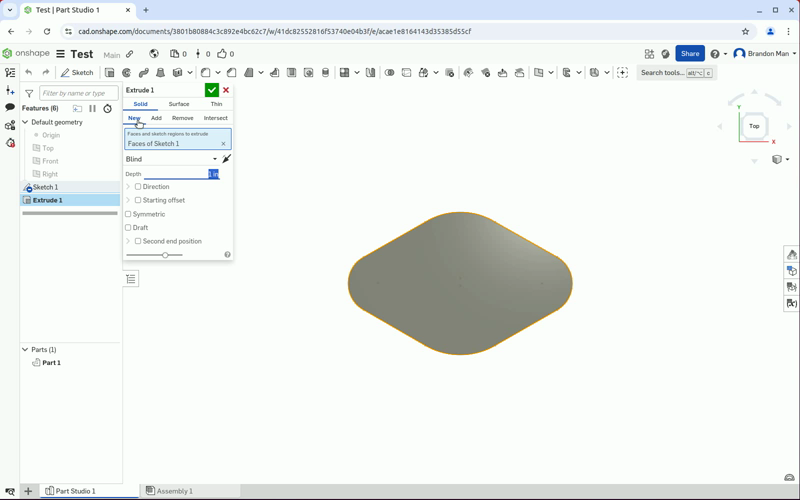
text(10.591)
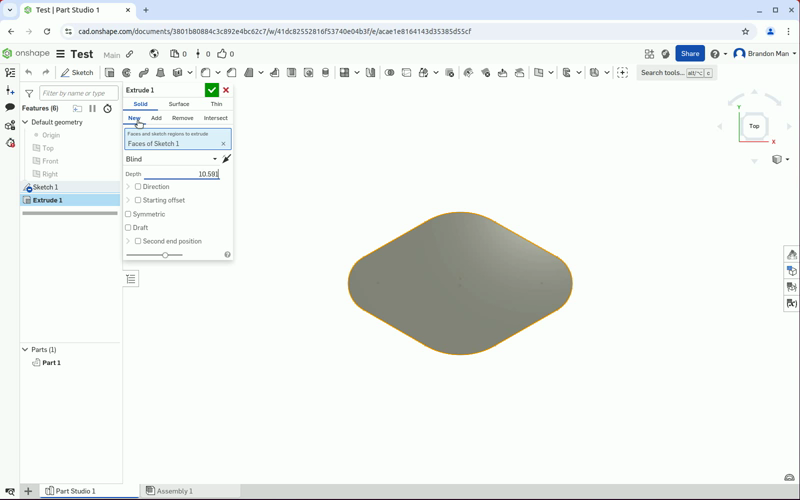
key(enter)
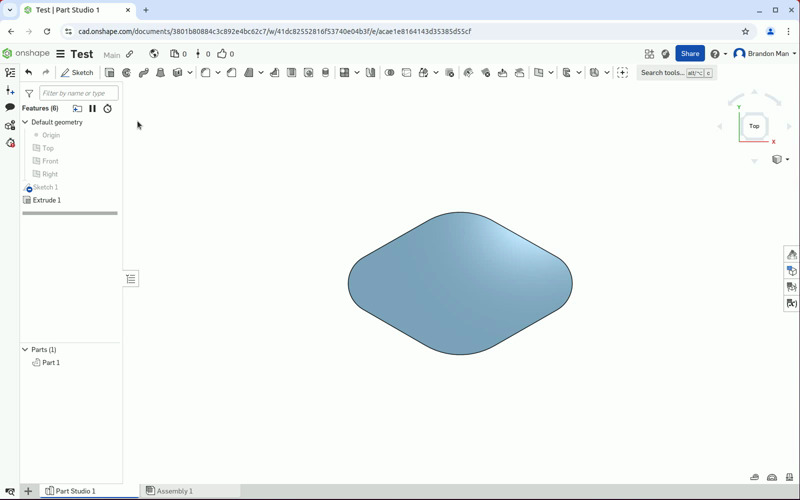
key(shift+h)
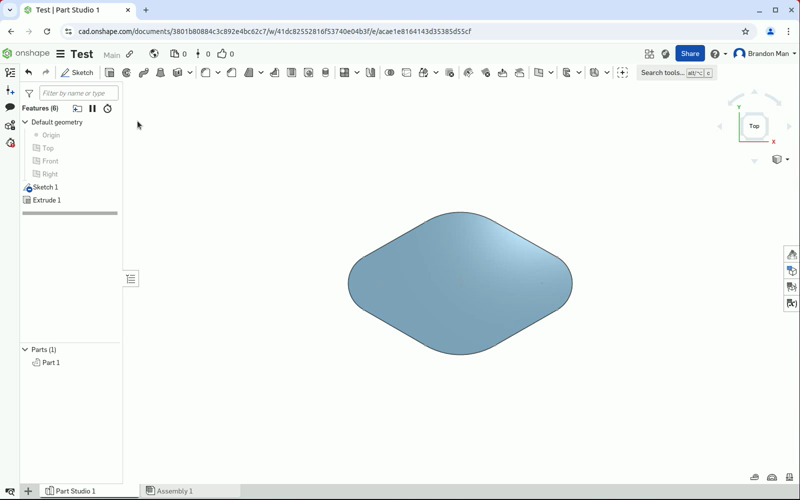
key(shift+h)
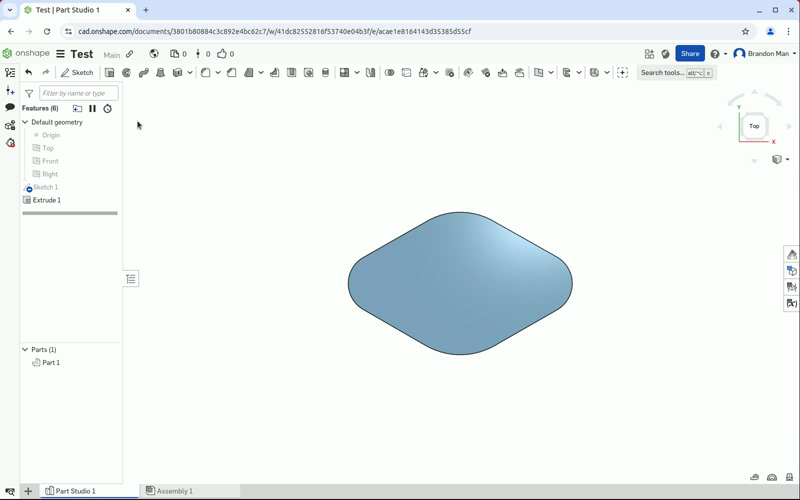
mouse_move(73, 189)
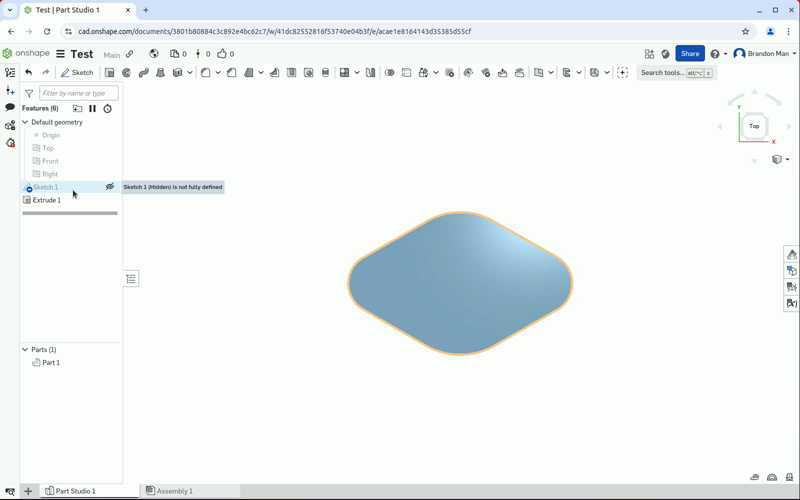
click(73, 189)
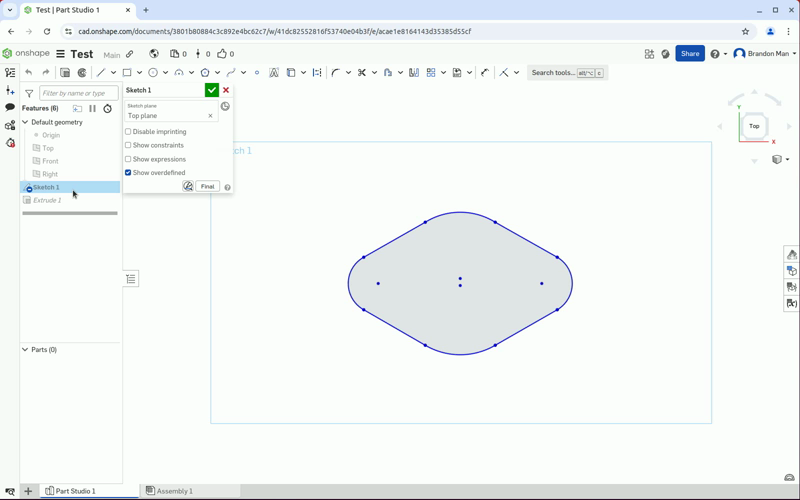
mouse_move(229, 92)
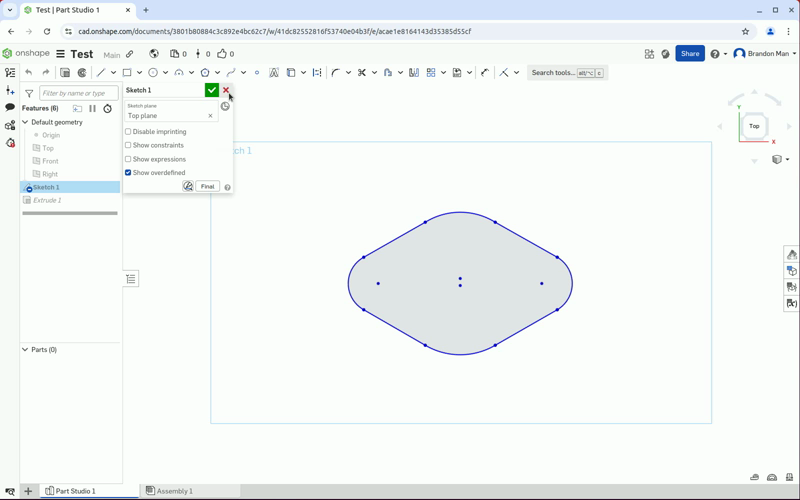
click(229, 92)
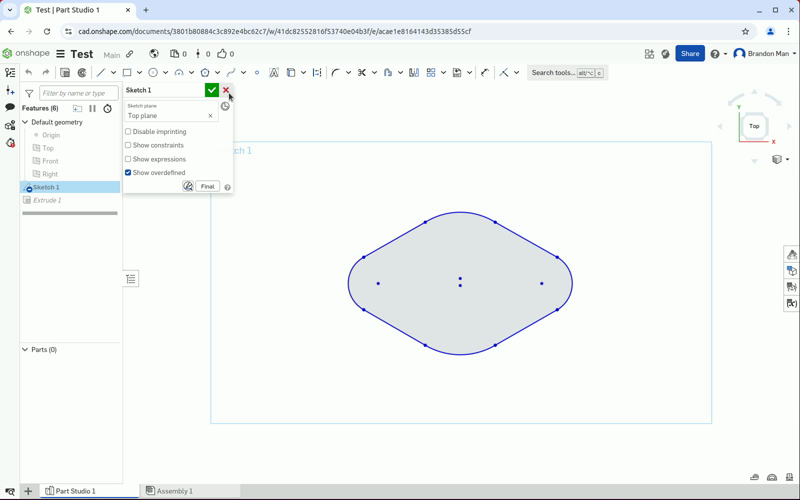
key(shift+s)
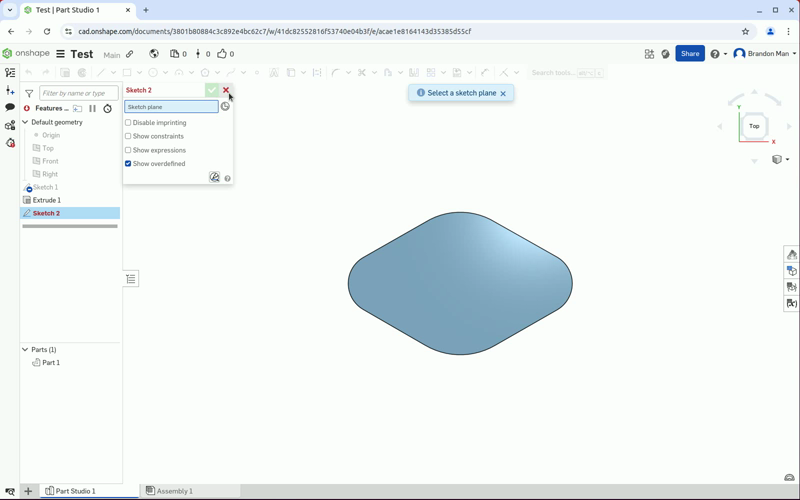
mouse_move(73, 150)
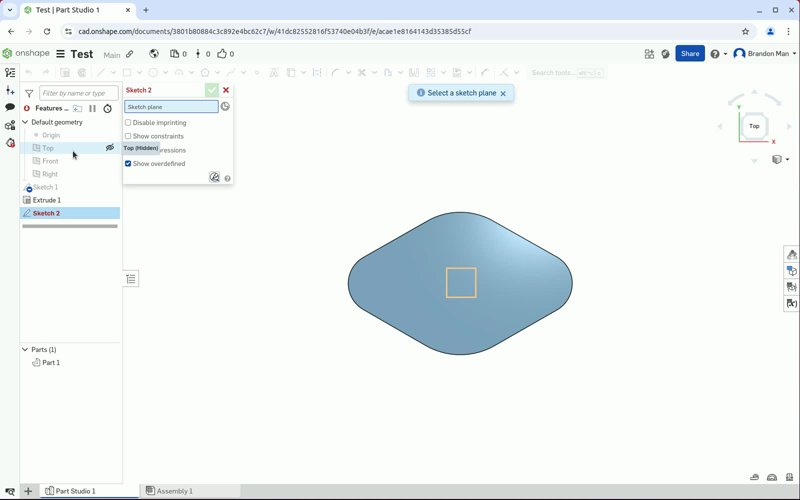
click(73, 150)
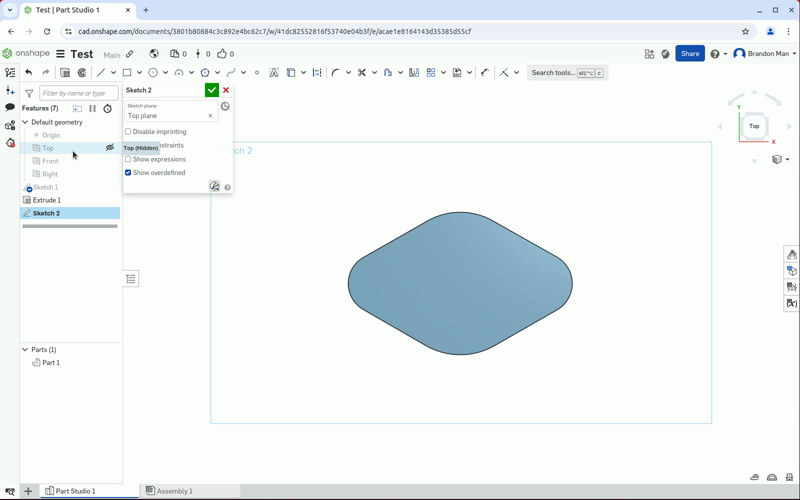
mouse_move(73, 352)
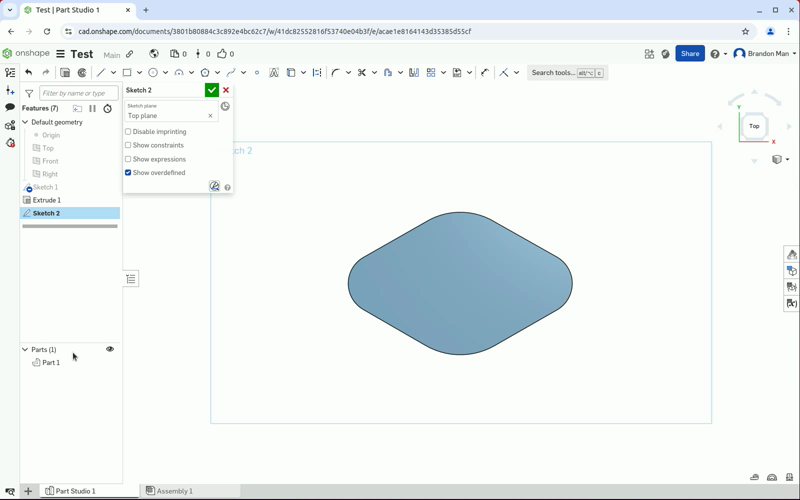
key(y)
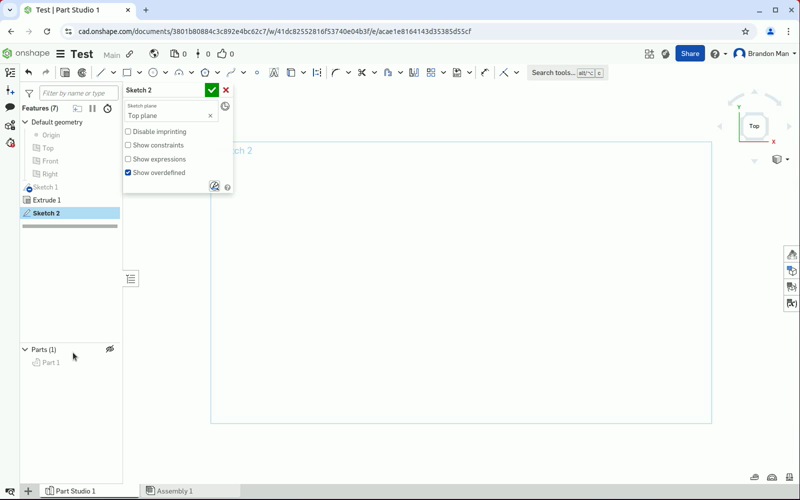
key(c)
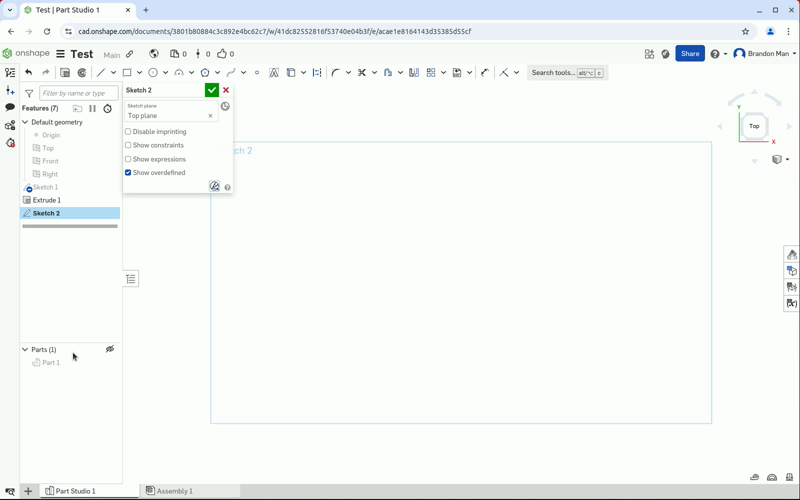
key_down(shift)
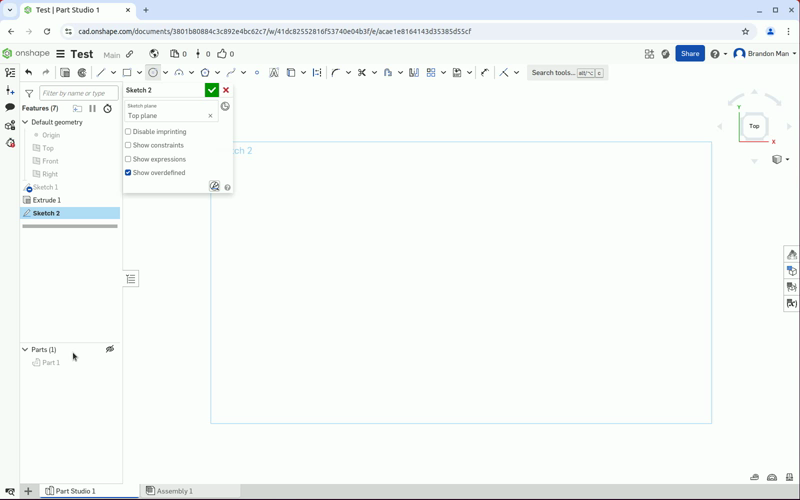
mouse_move(542, 282)
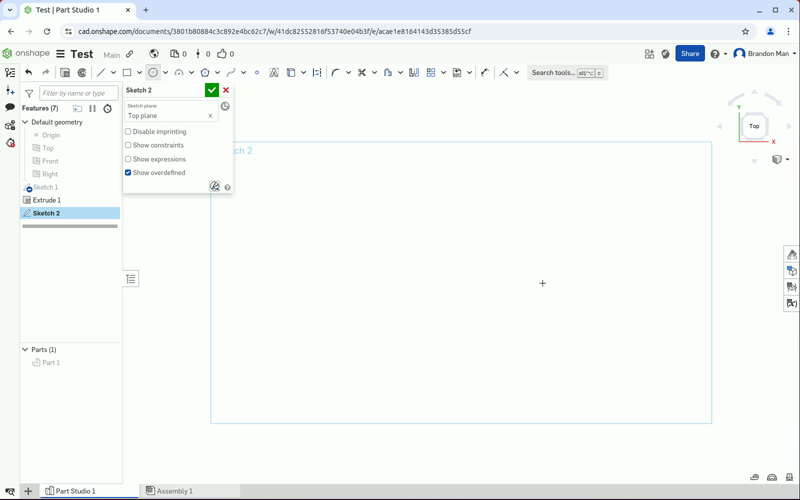
click(542, 282)
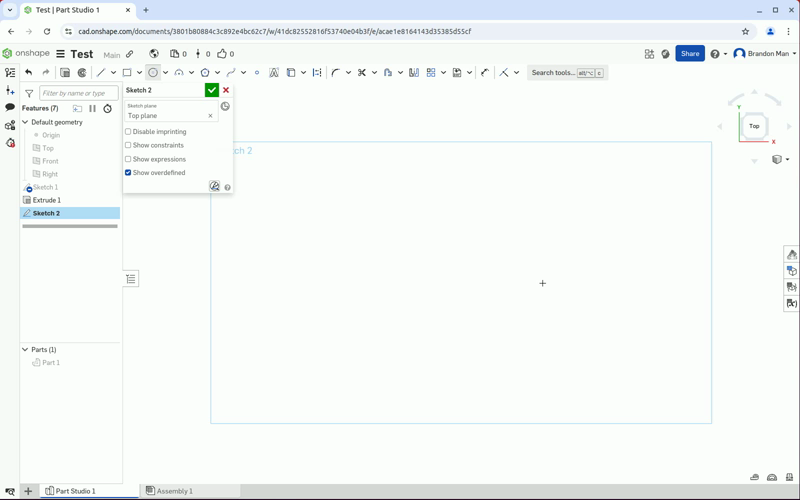
key_up(shift)
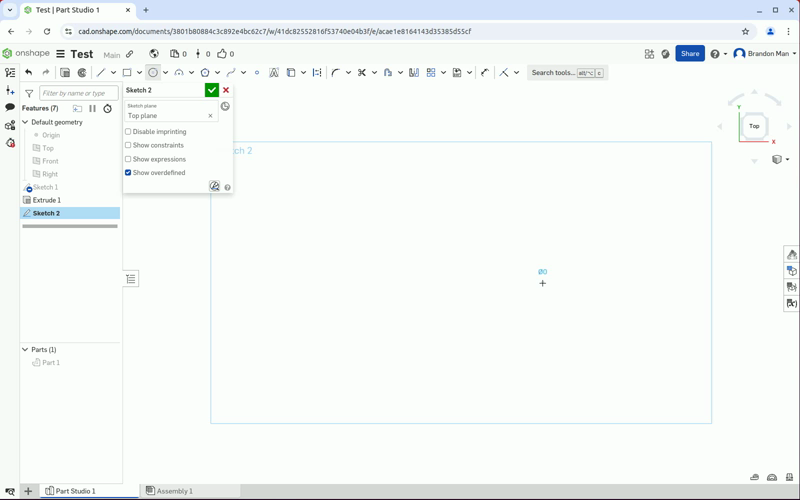
mouse_move(563, 282)
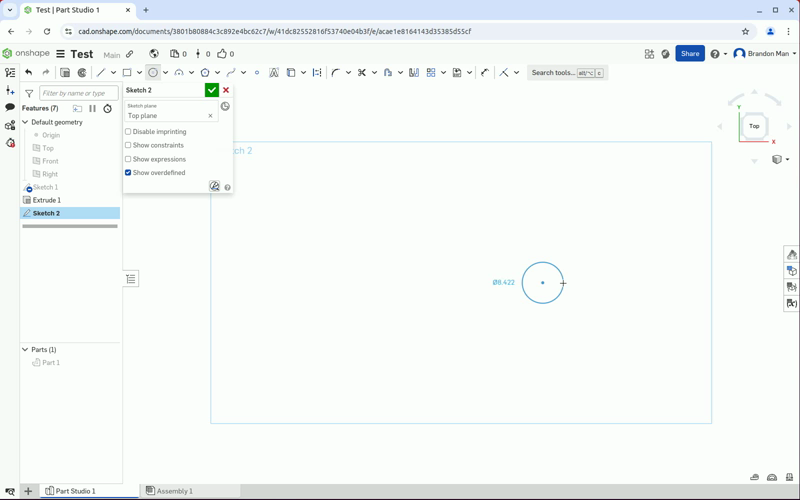
click(563, 282)
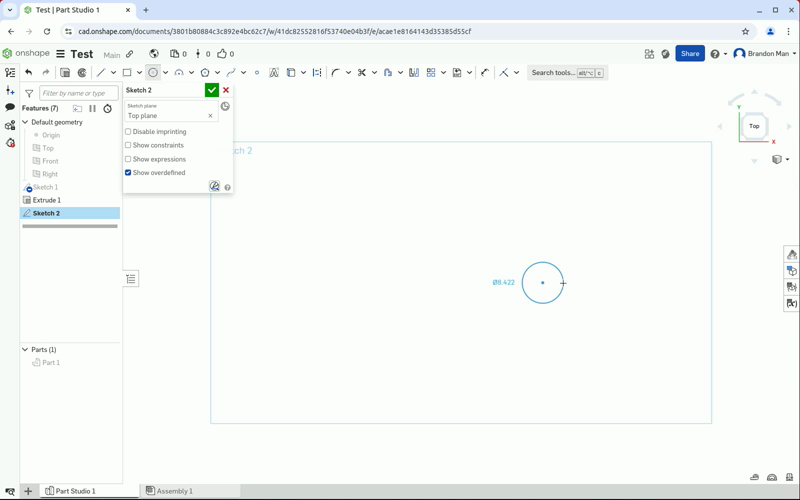
key(esc)
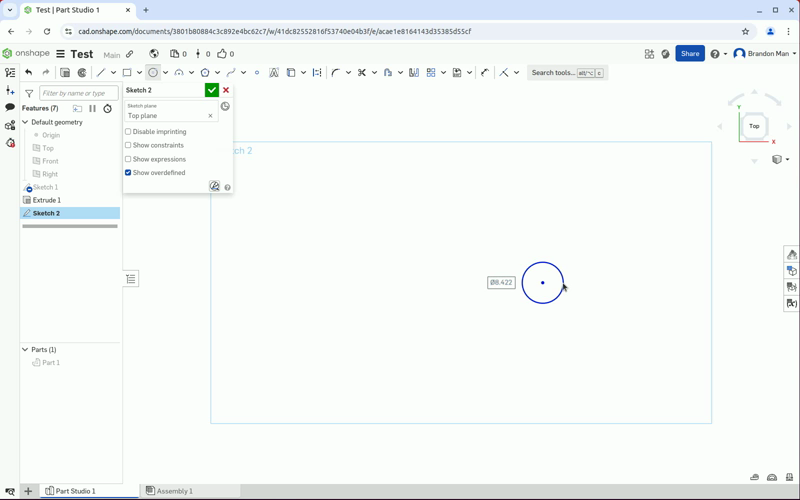
mouse_move(558, 290)
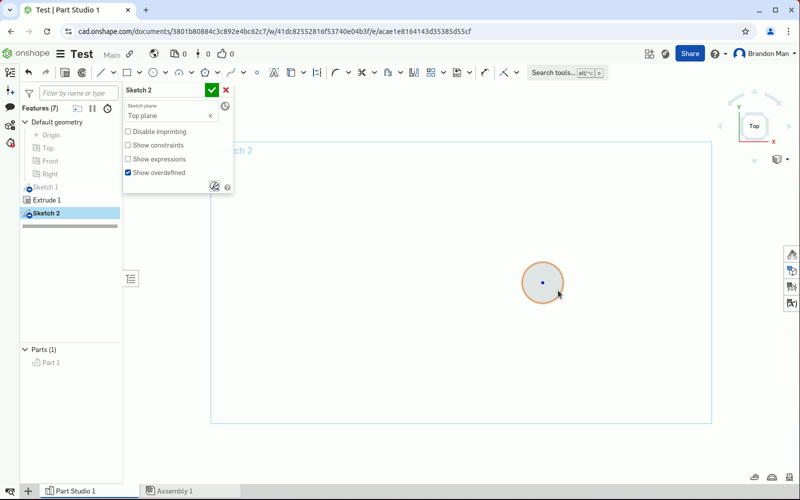
scroll(6)
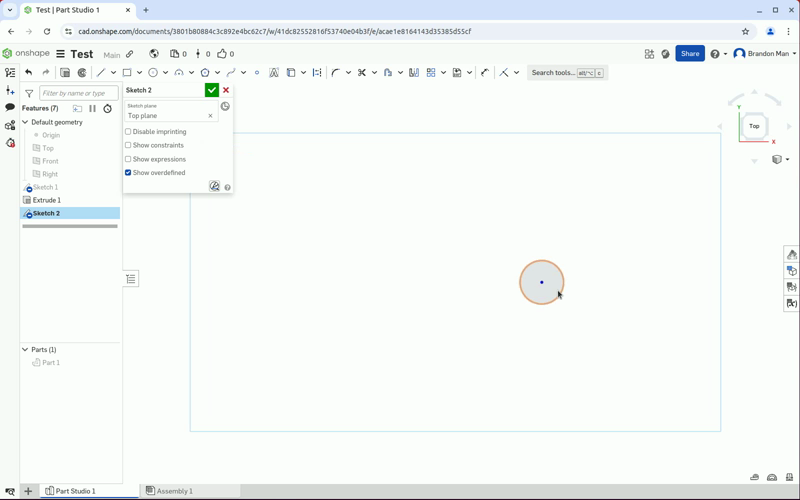
scroll(6)
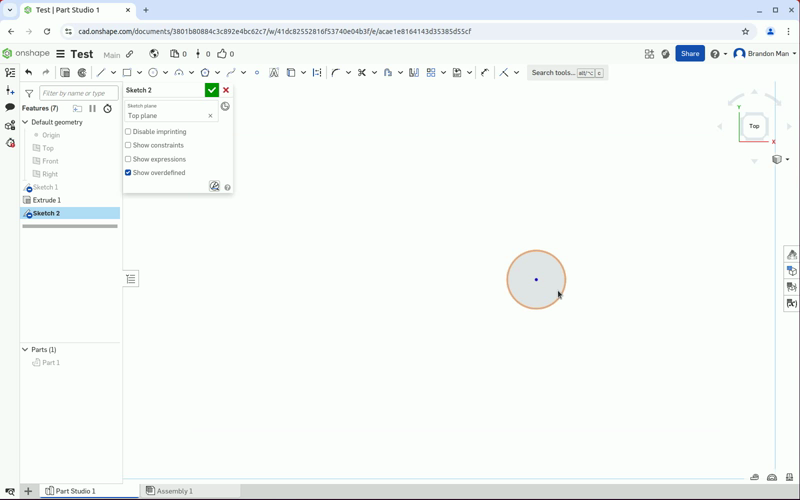
scroll(6)
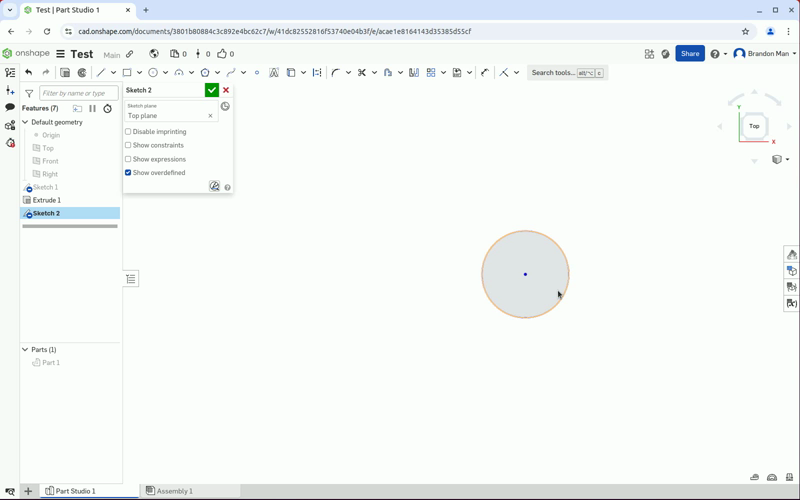
scroll(6)
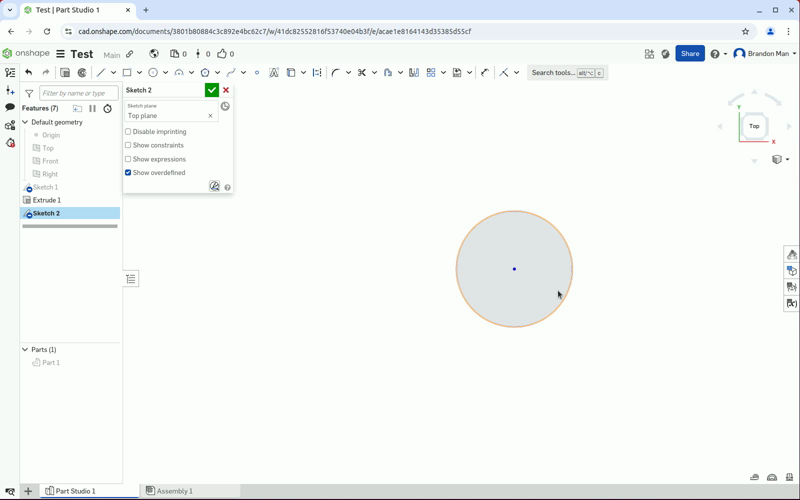
scroll(6)
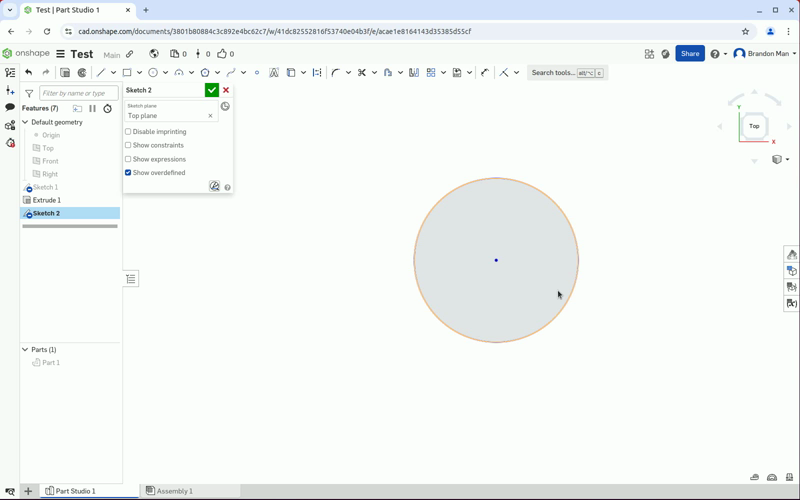
scroll(6)
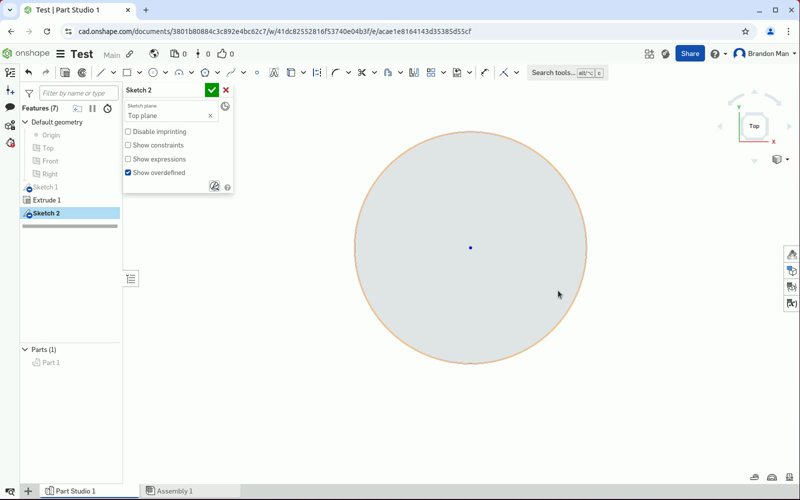
scroll(6)
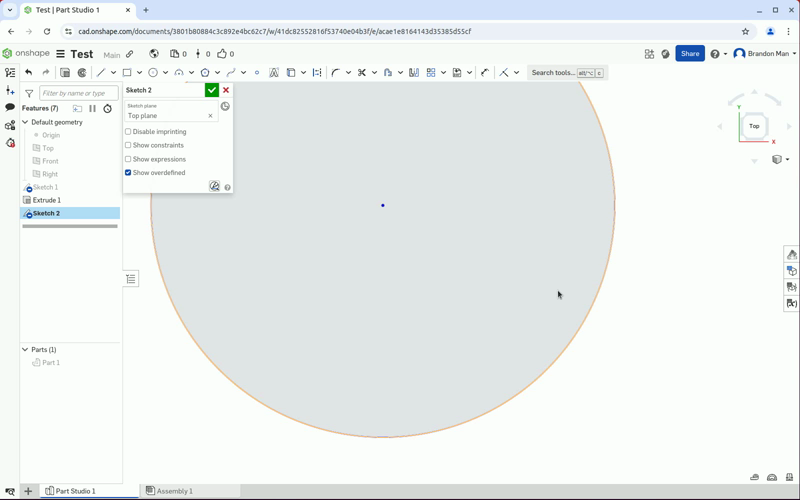
click(558, 290)
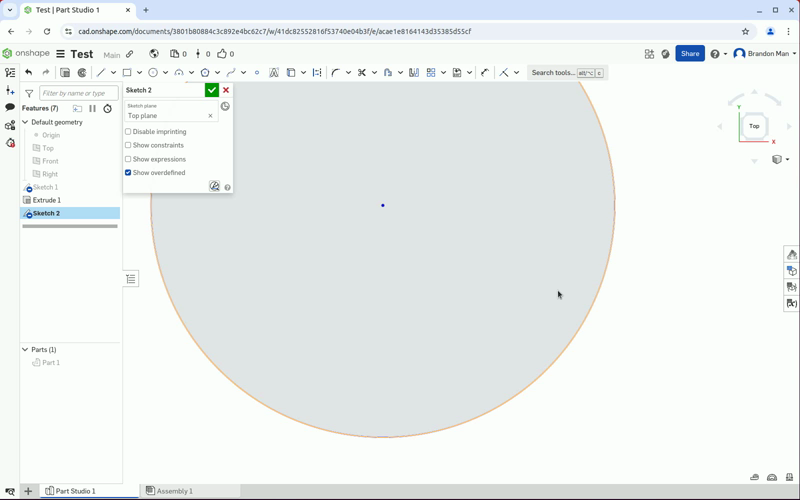
scroll(-6)
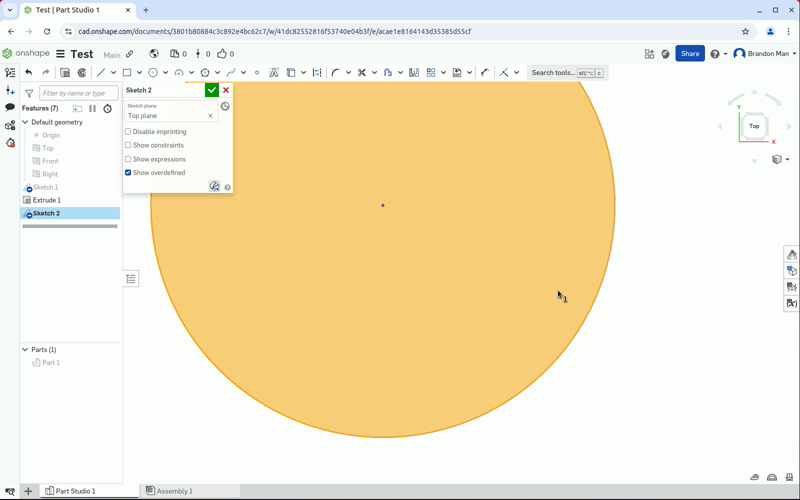
scroll(-6)
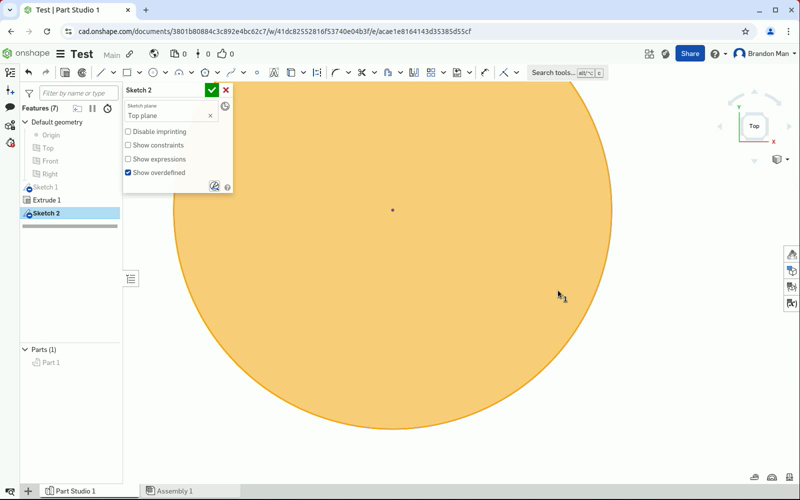
scroll(-6)
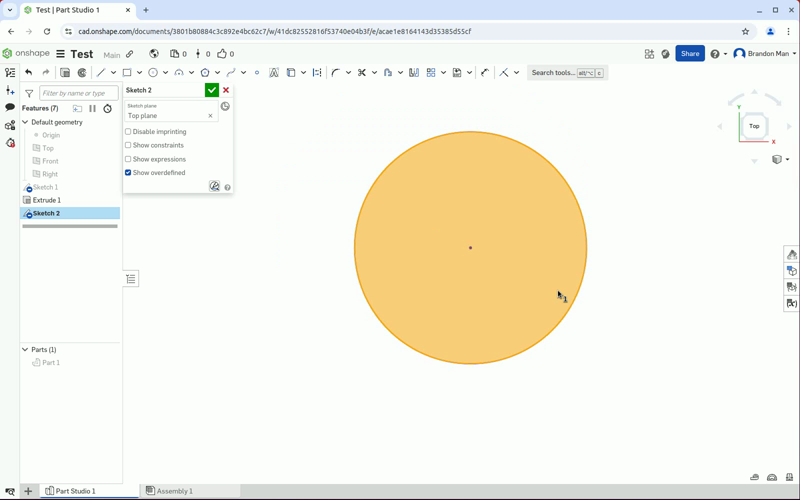
scroll(-6)
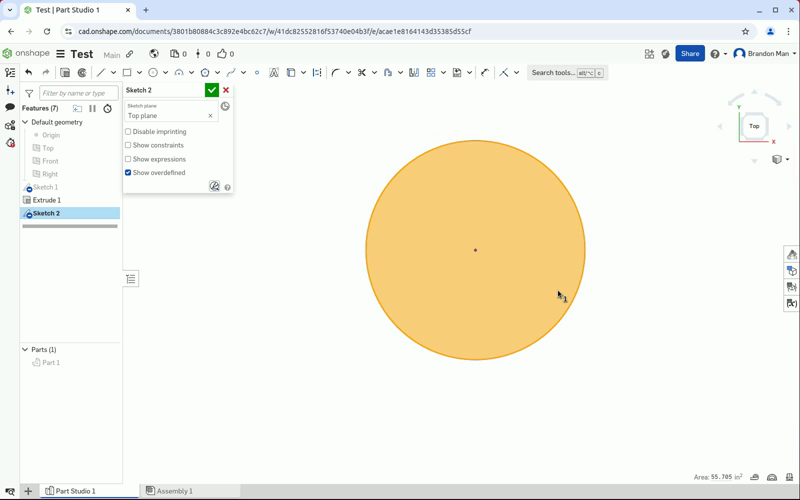
scroll(-6)
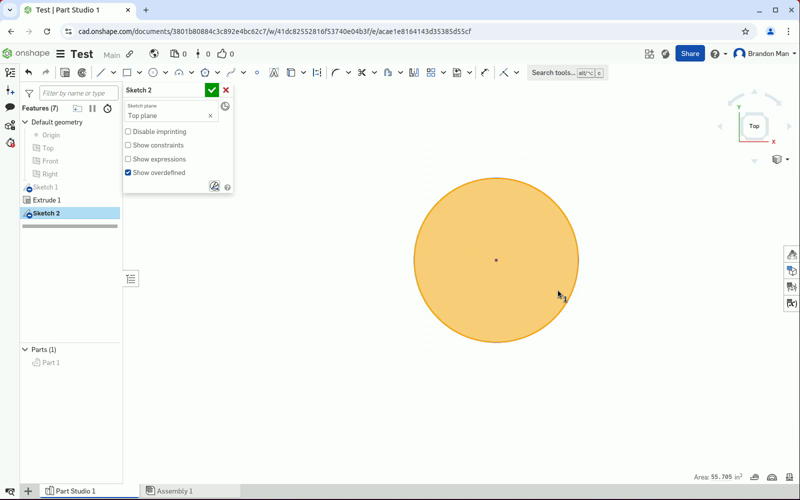
scroll(-6)
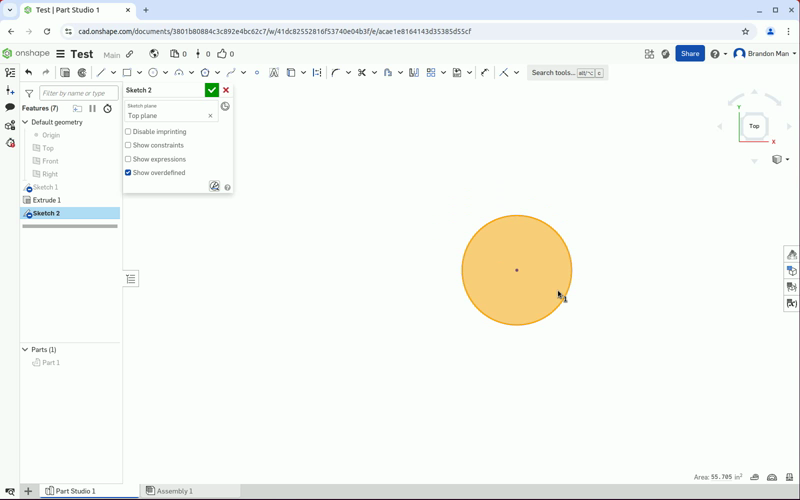
scroll(-6)
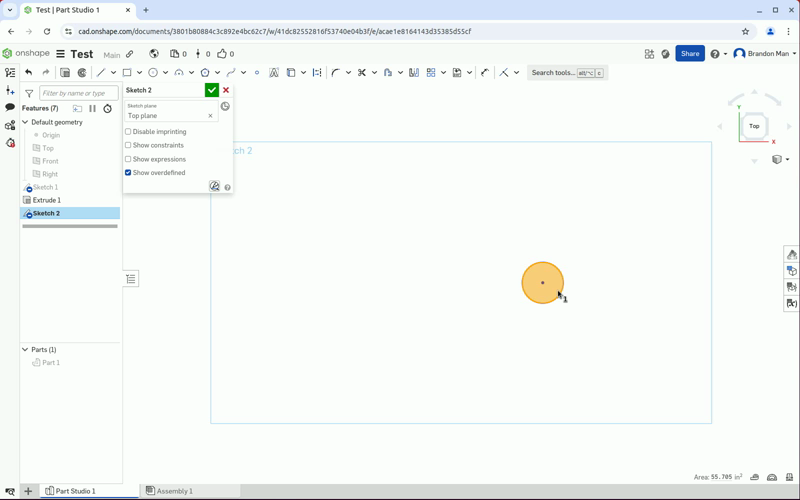
mouse_move(73, 352)
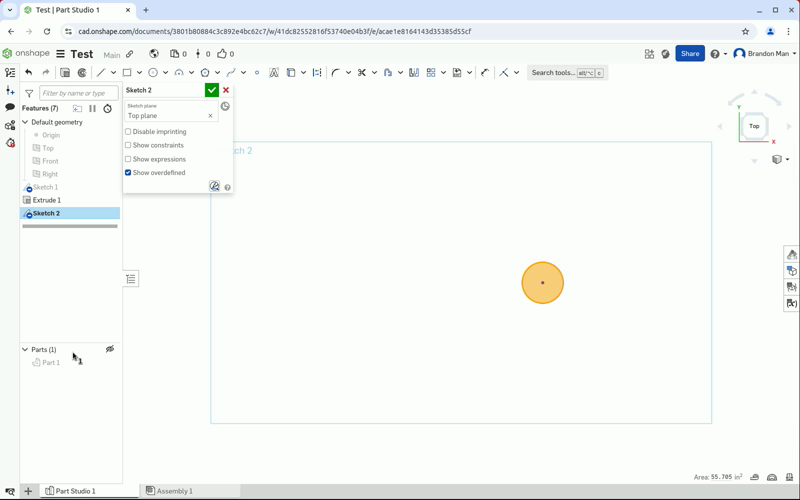
key(shift+y)
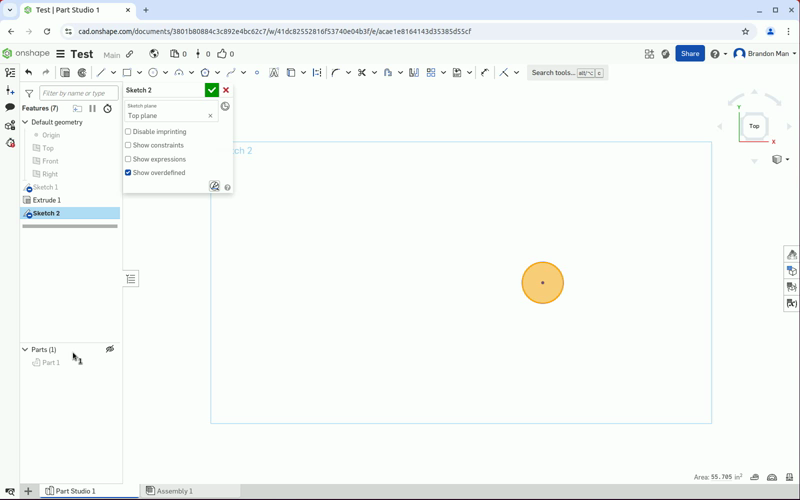
key(shift+e)
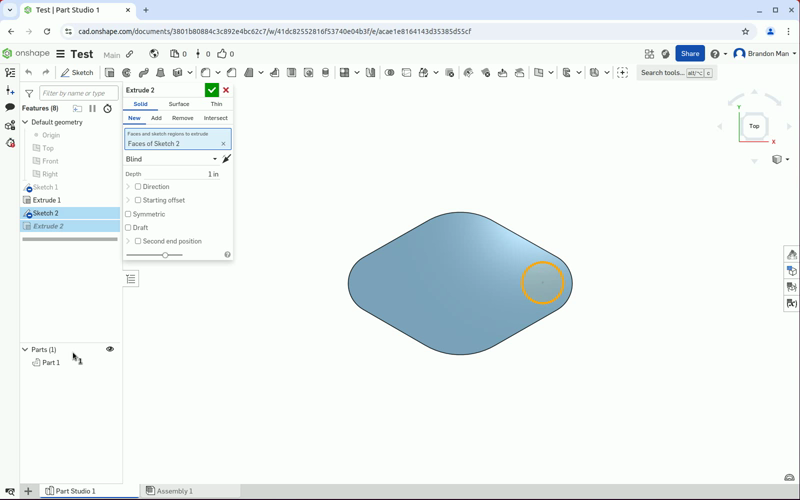
mouse_move(143, 106)
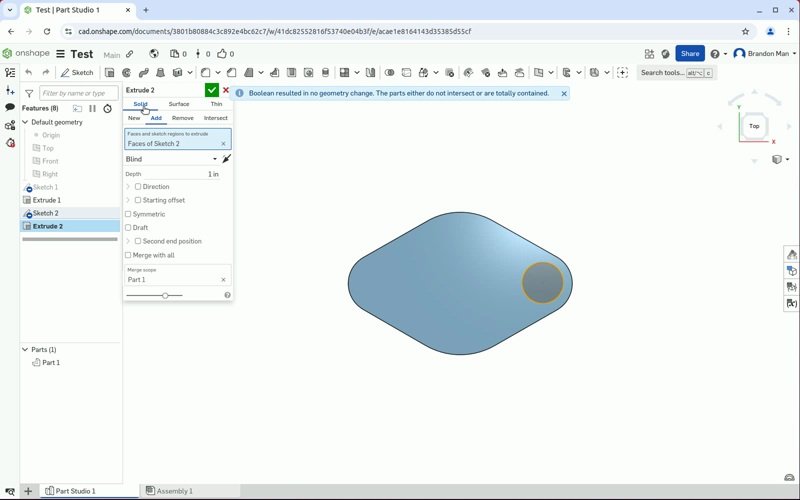
click(143, 106)
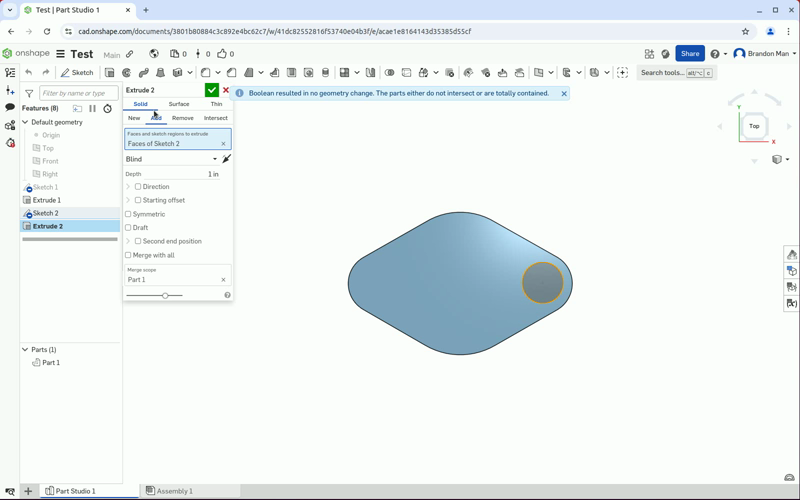
mouse_move(186, 120)
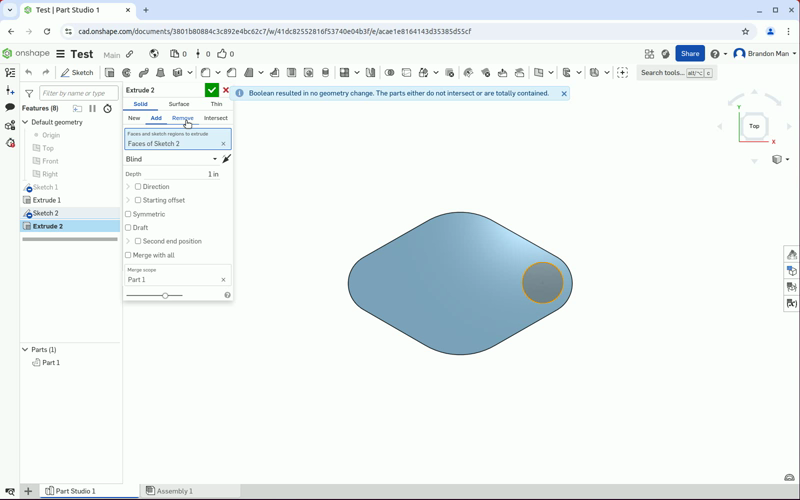
click(186, 120)
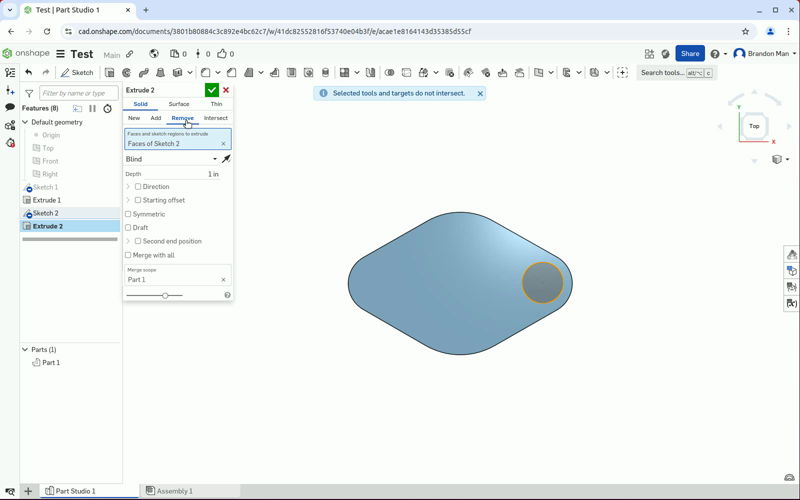
key(tab, 4)
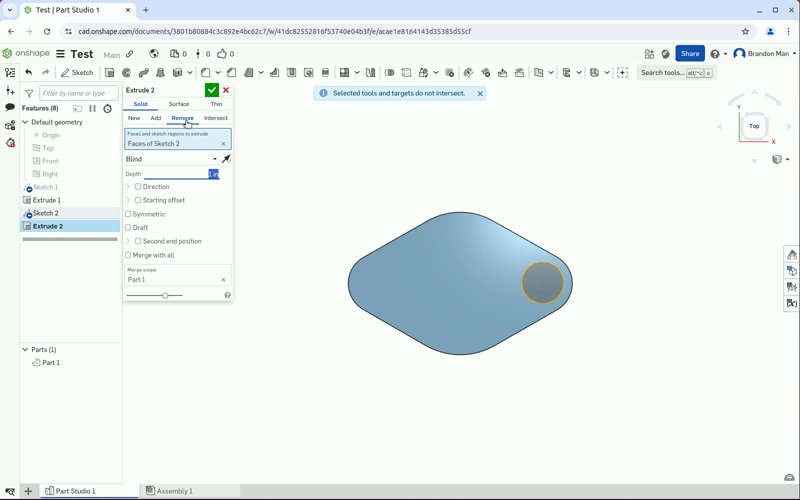
text(-10.591)
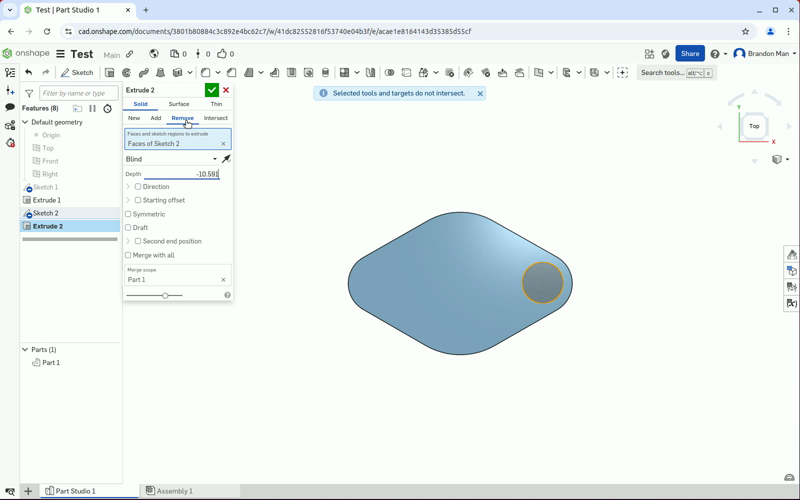
key(tab, 6)
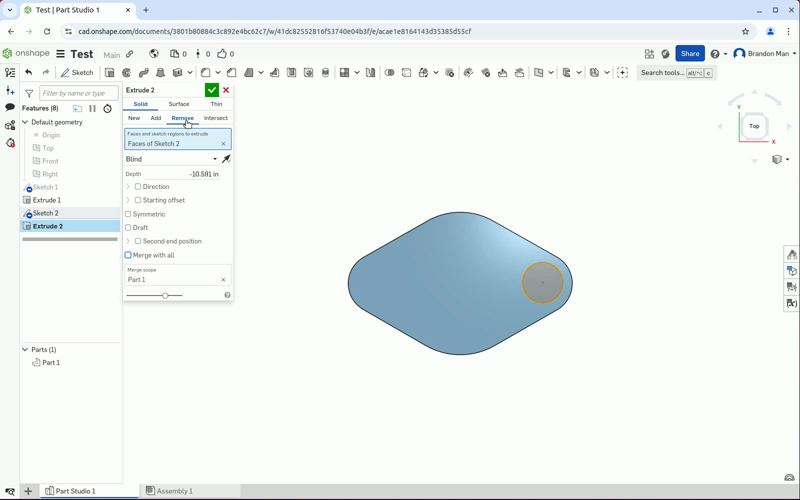
key(space)
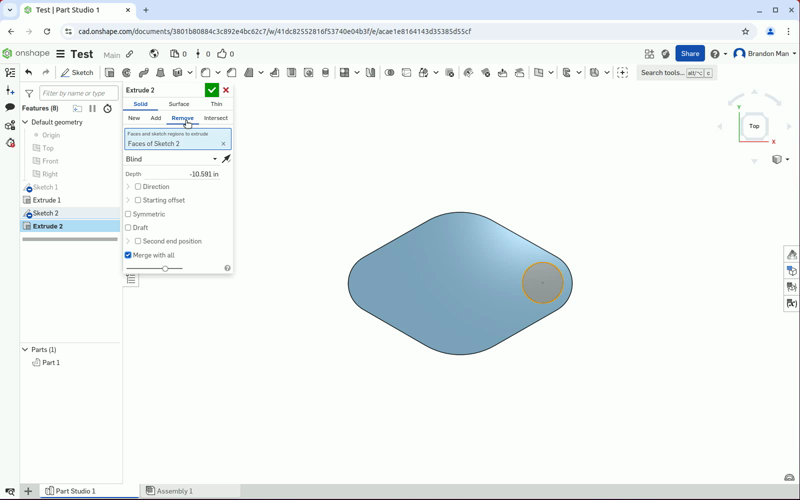
key(enter)
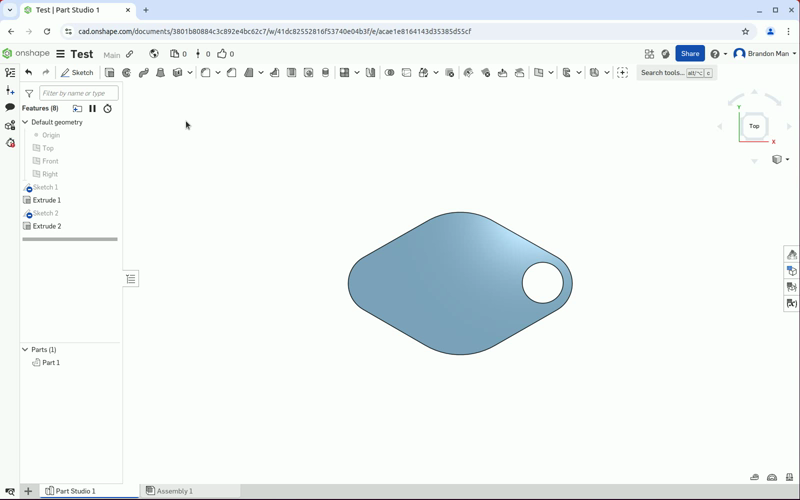
key(shift+h)
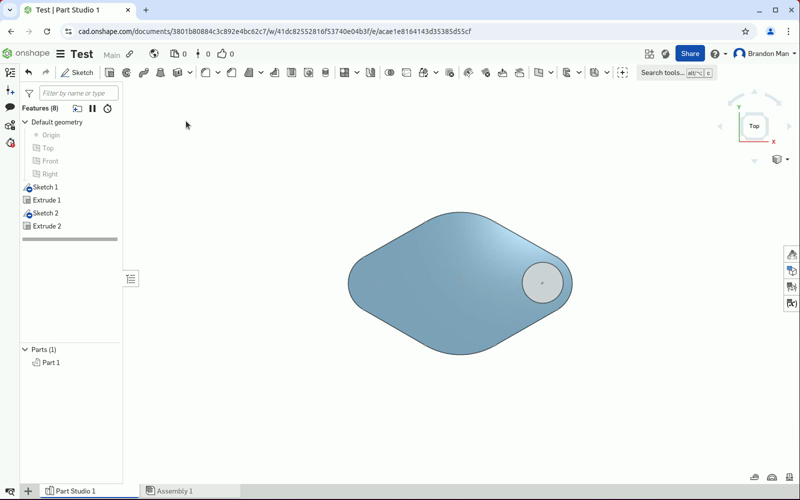
key(shift+h)
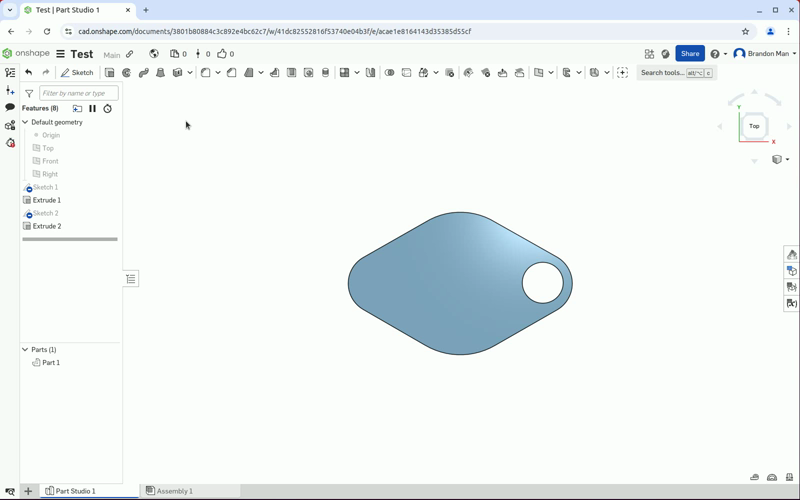
mouse_move(73, 189)
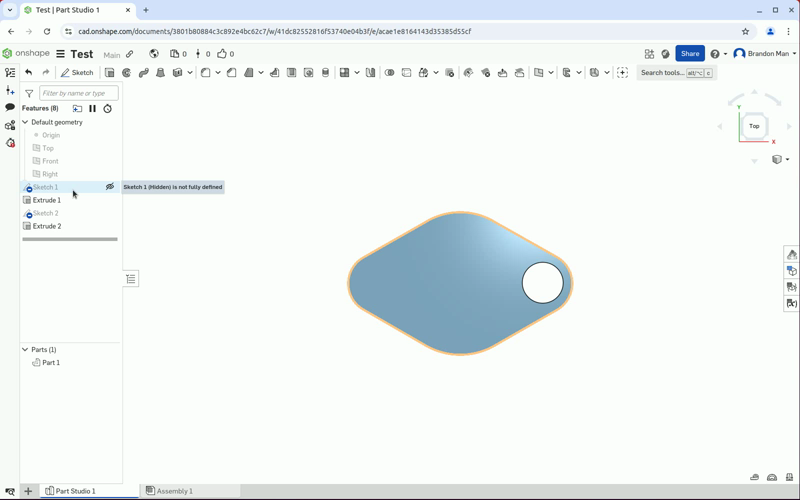
click(73, 189)
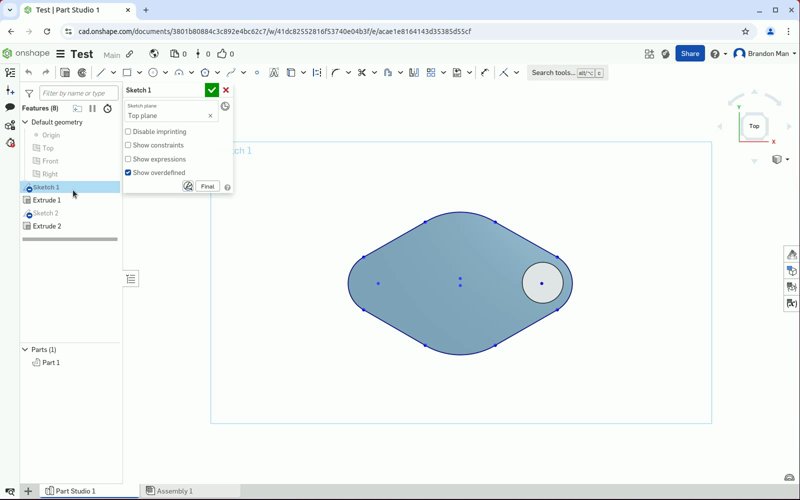
mouse_move(229, 92)
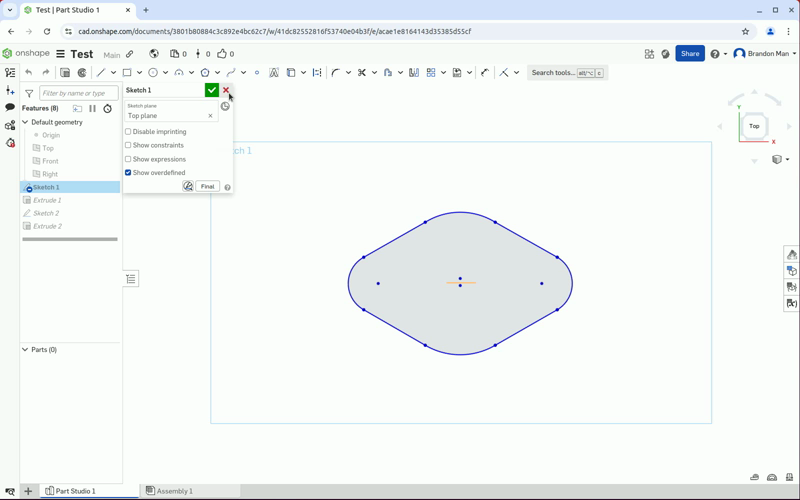
click(229, 92)
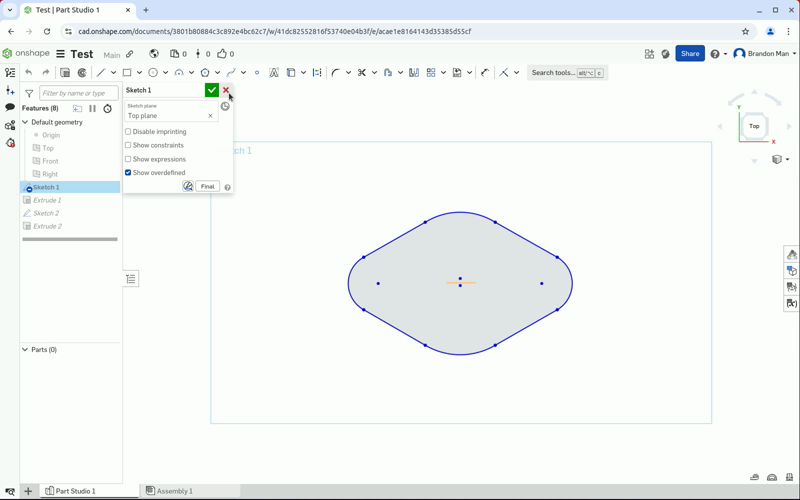
key(shift+s)
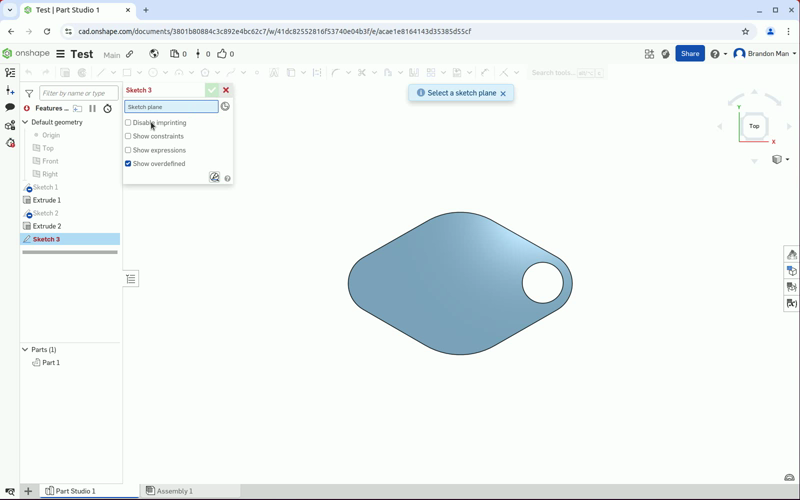
mouse_move(73, 150)
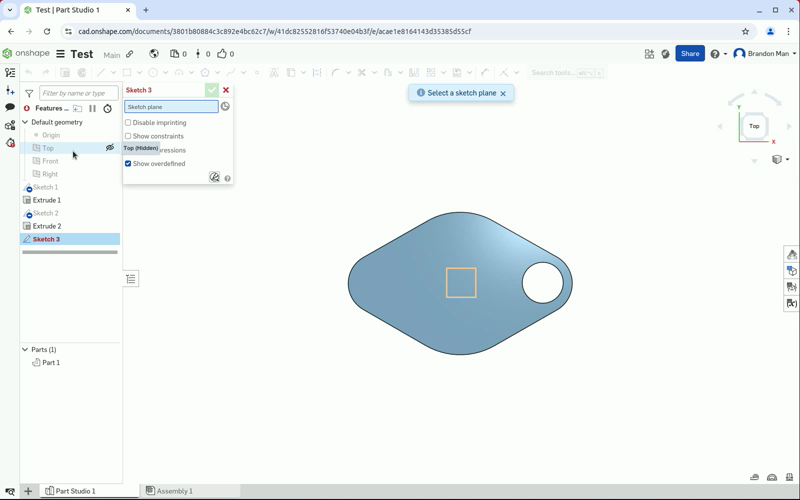
click(73, 150)
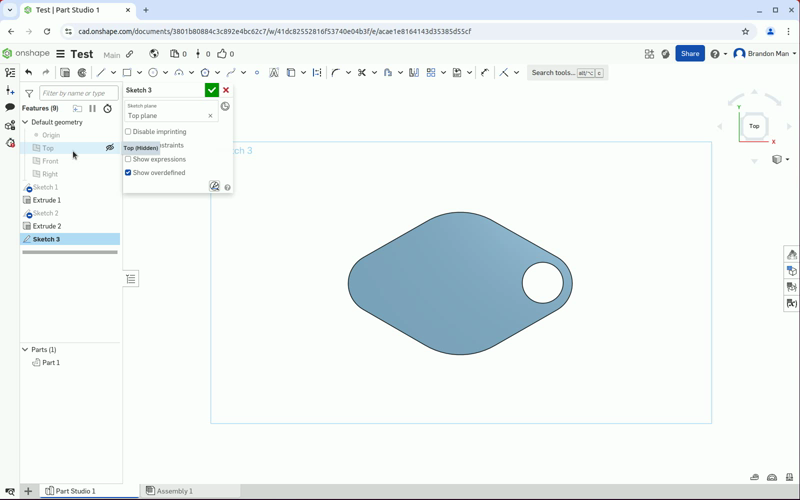
mouse_move(73, 352)
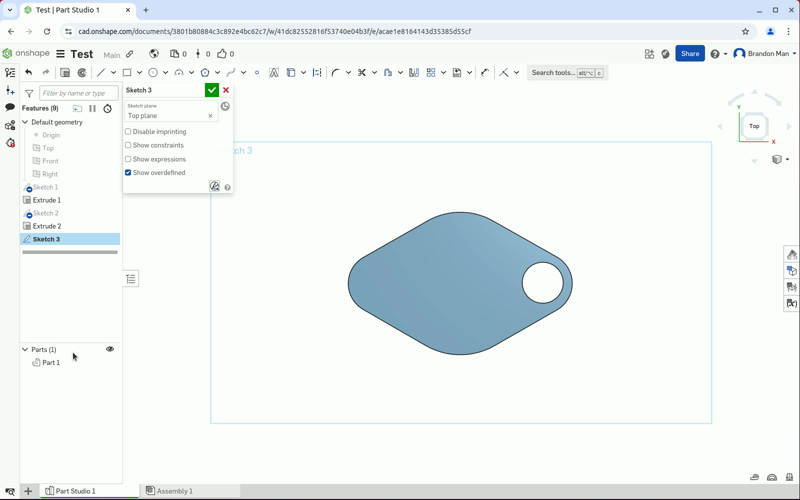
key(y)
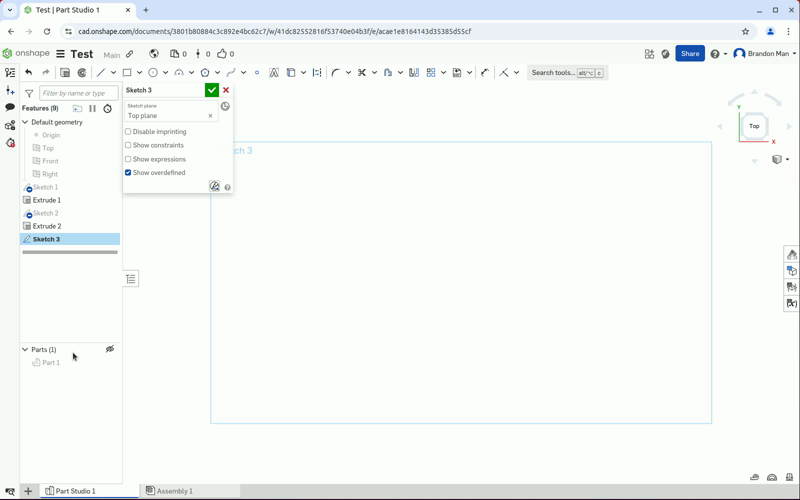
key(c)
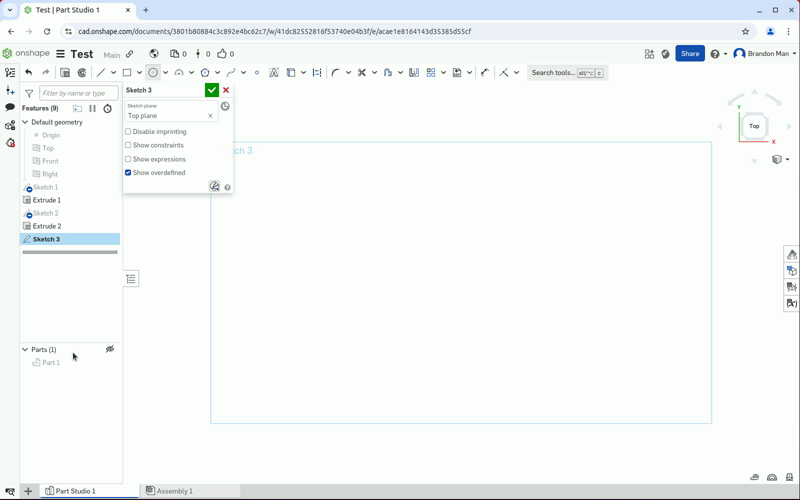
key_down(shift)
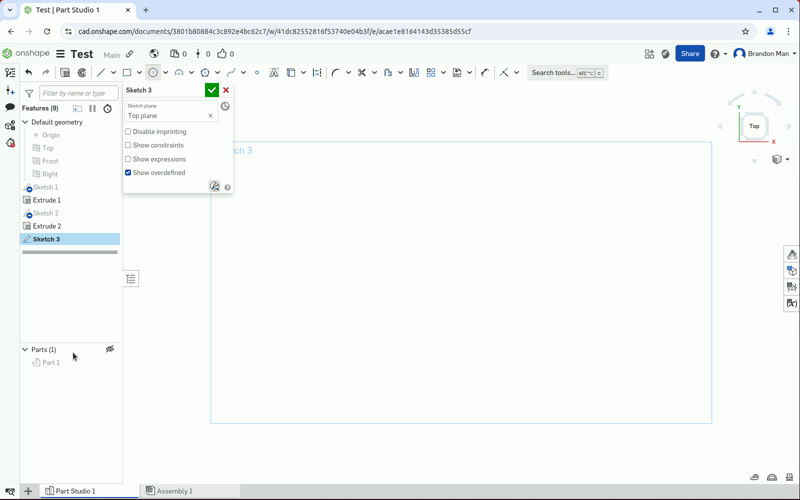
mouse_move(379, 282)
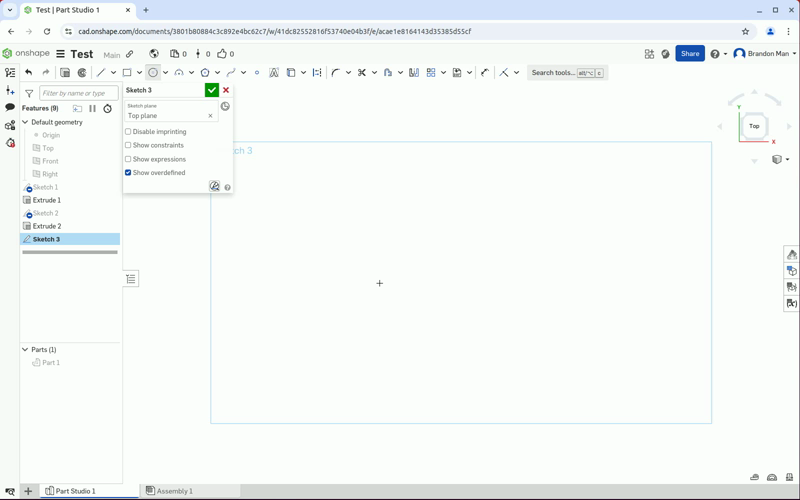
click(379, 282)
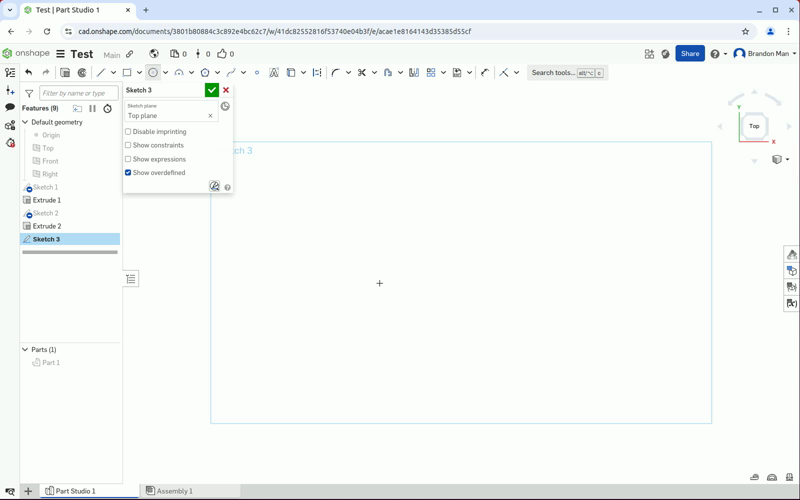
key_up(shift)
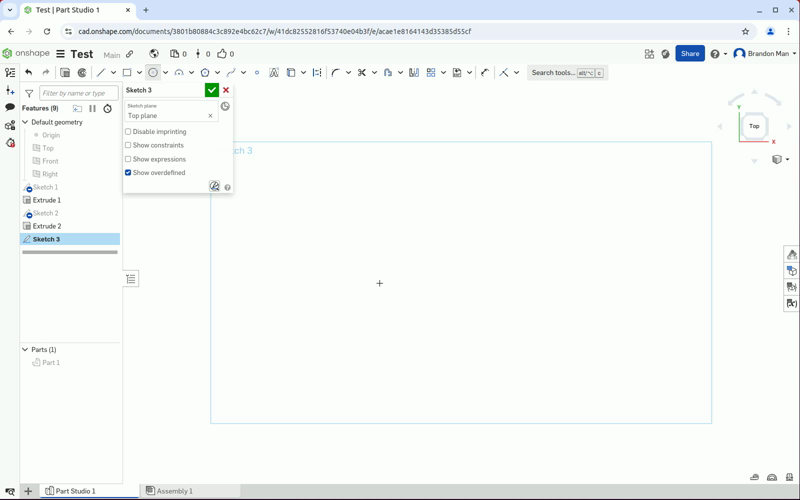
mouse_move(400, 282)
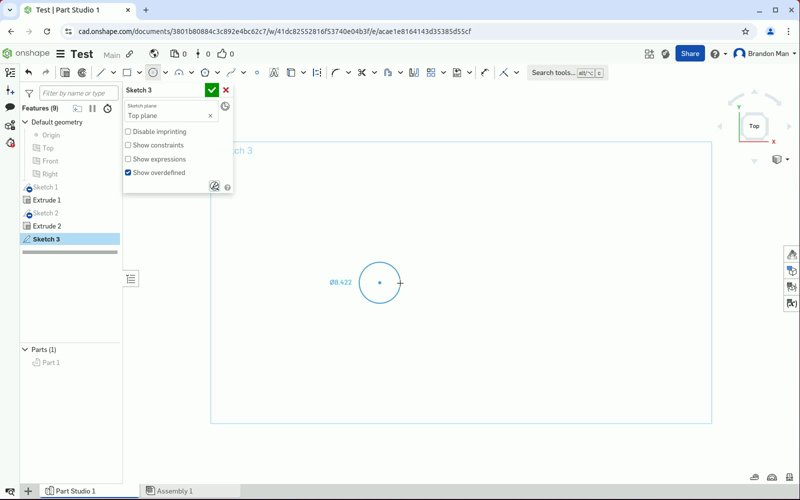
click(400, 282)
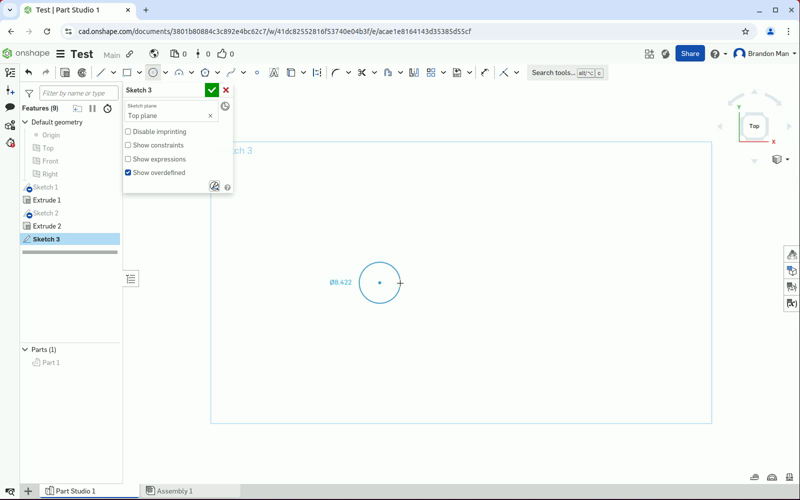
key(esc)
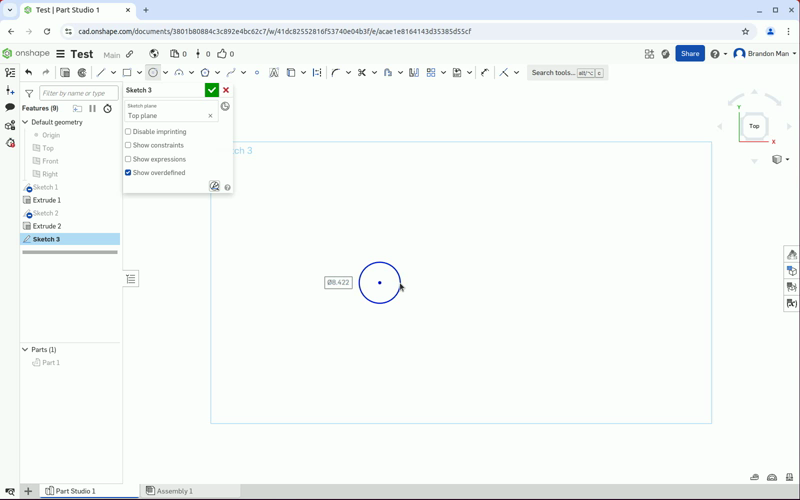
mouse_move(393, 285)
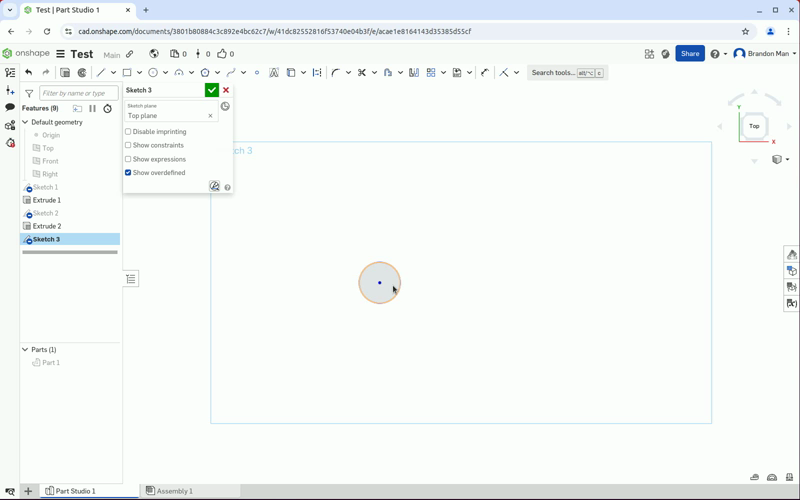
scroll(6)
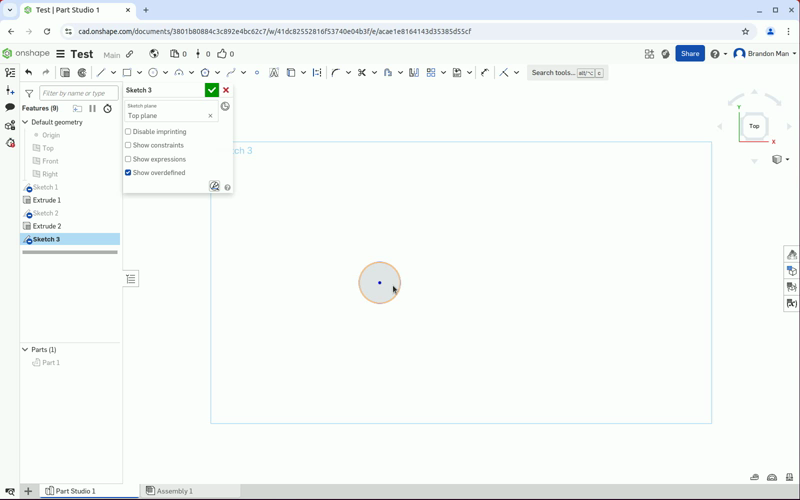
scroll(6)
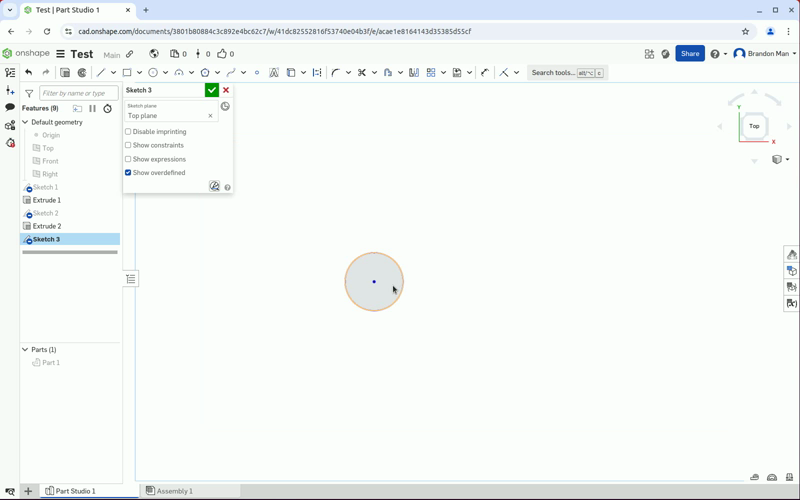
scroll(6)
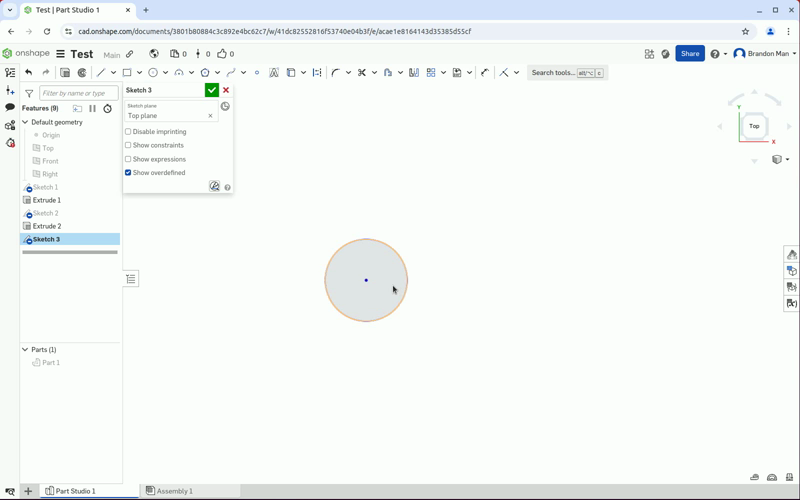
scroll(6)
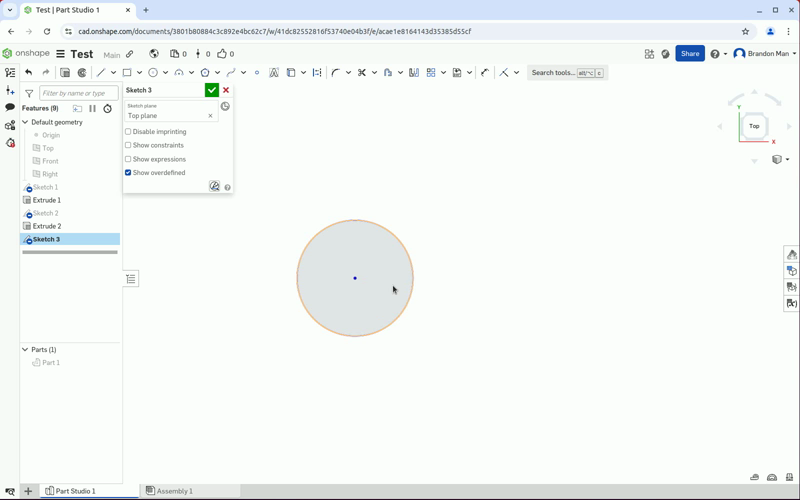
scroll(6)
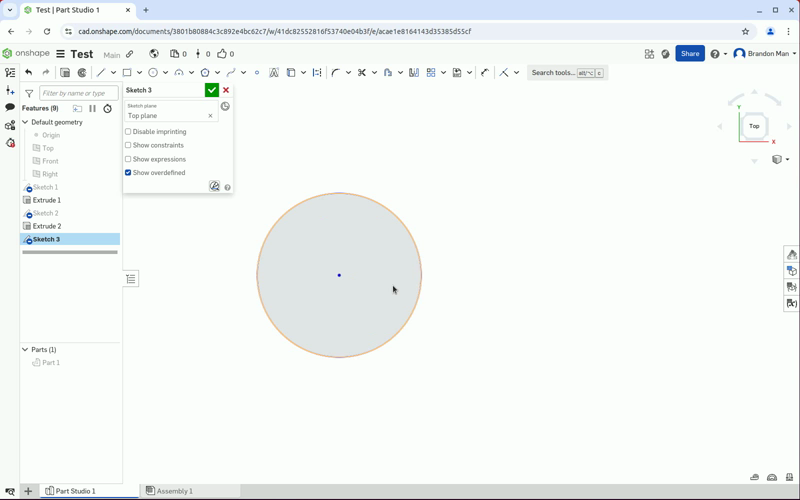
scroll(6)
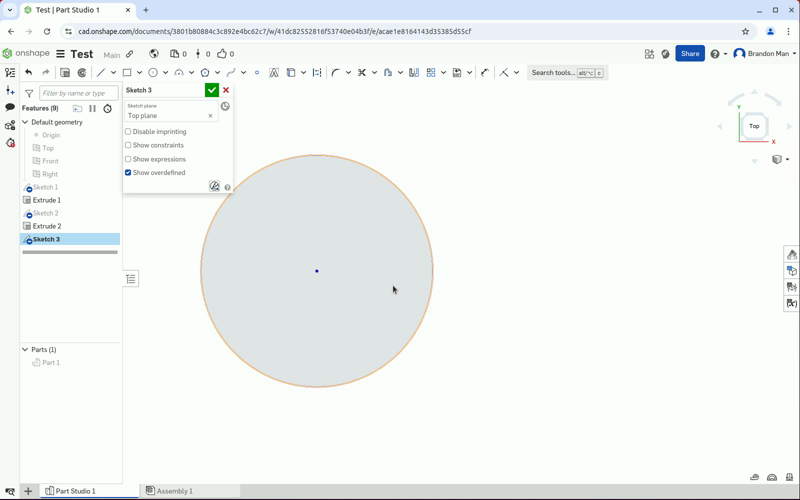
scroll(6)
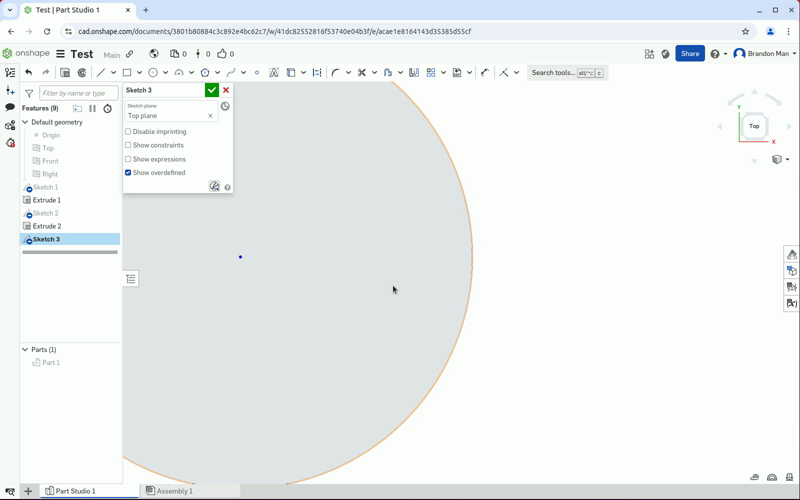
click(393, 285)
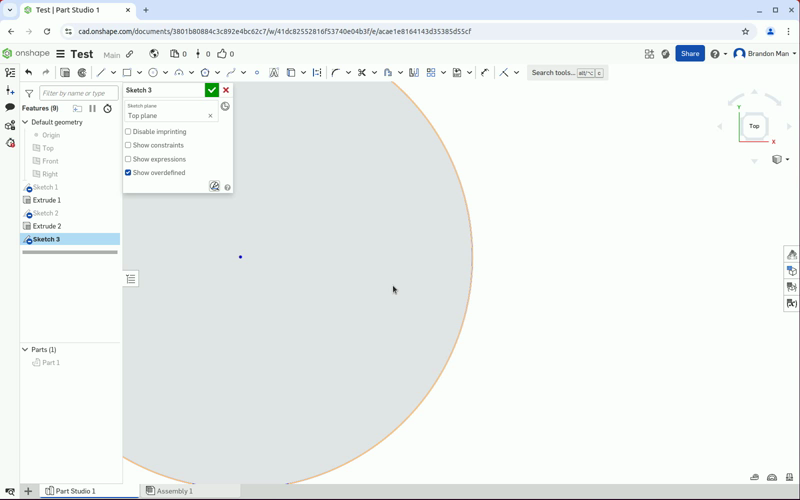
scroll(-6)
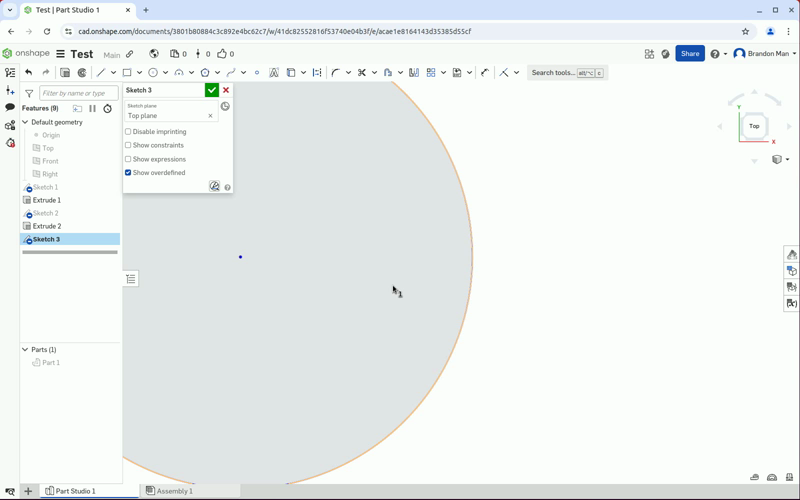
scroll(-6)
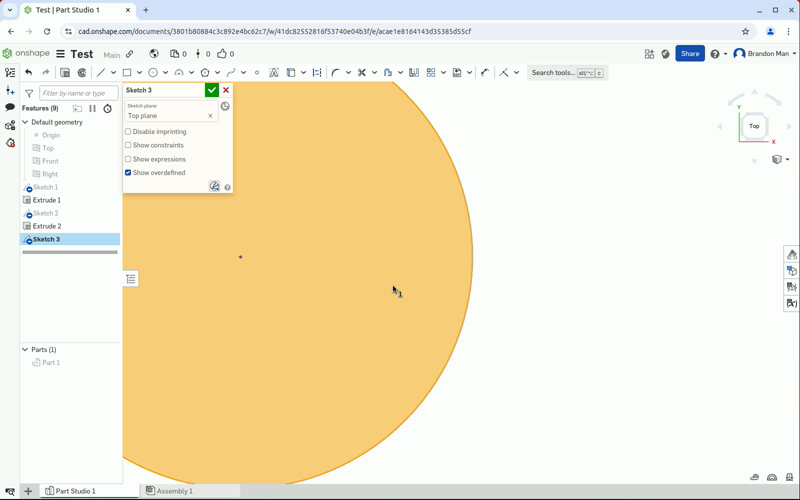
scroll(-6)
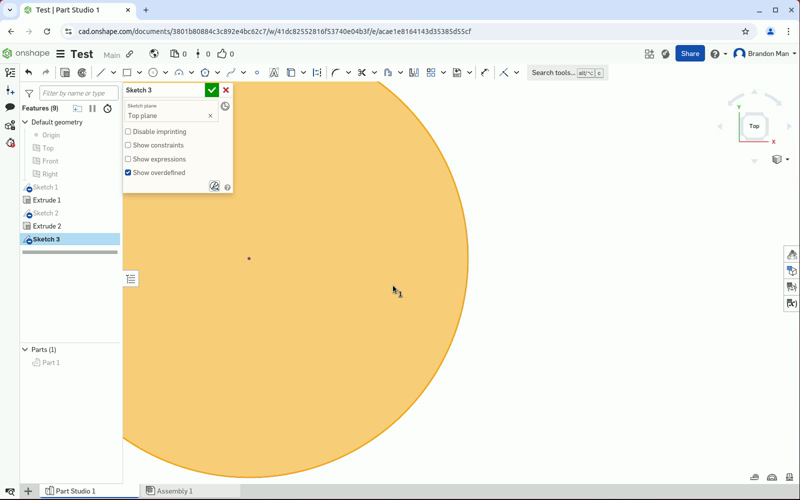
scroll(-6)
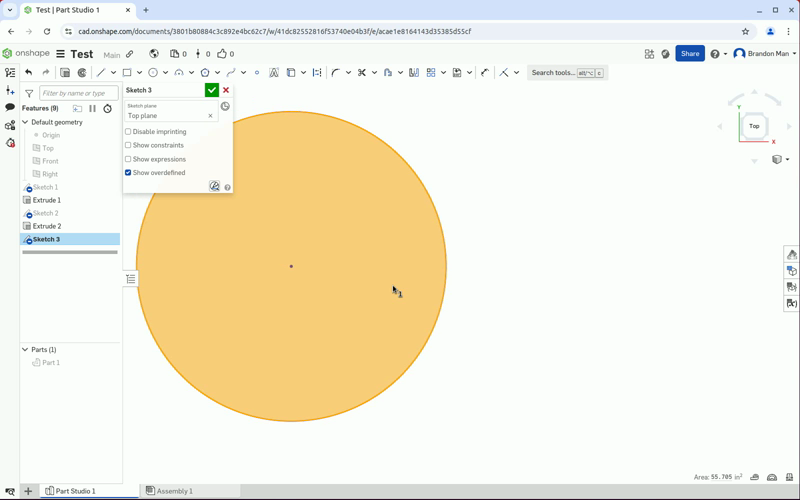
scroll(-6)
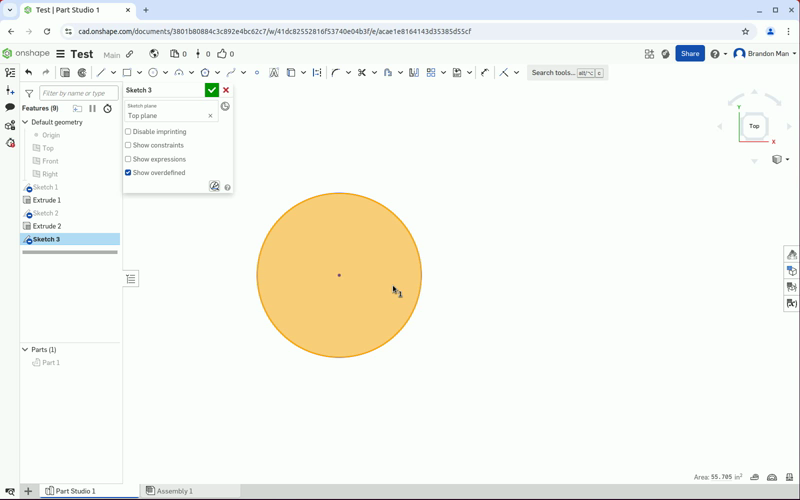
scroll(-6)
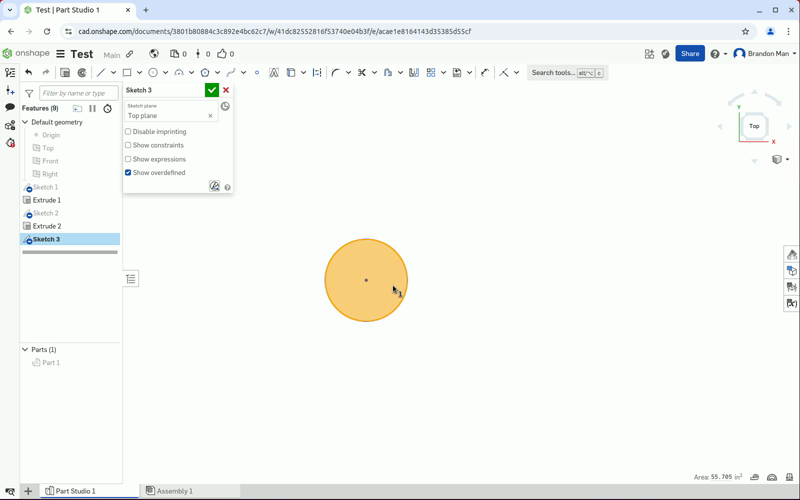
scroll(-6)
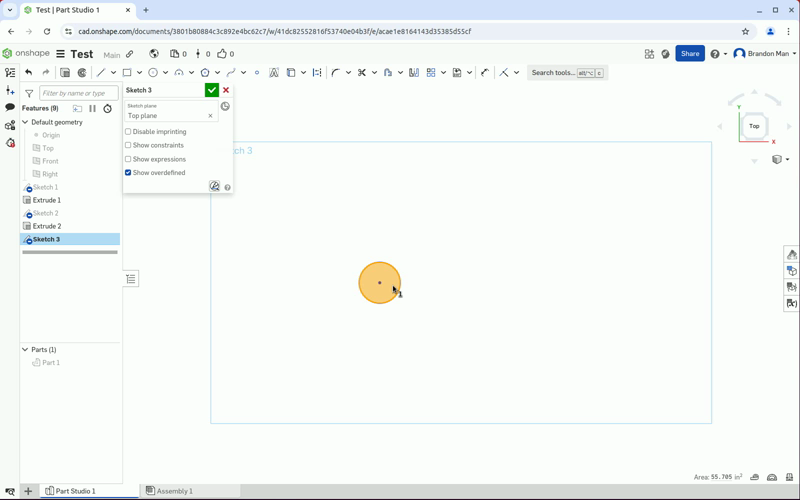
mouse_move(73, 352)
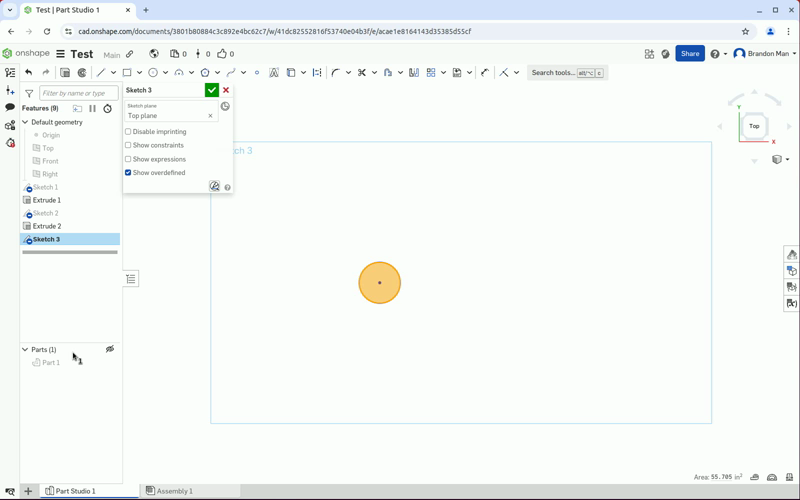
key(shift+y)
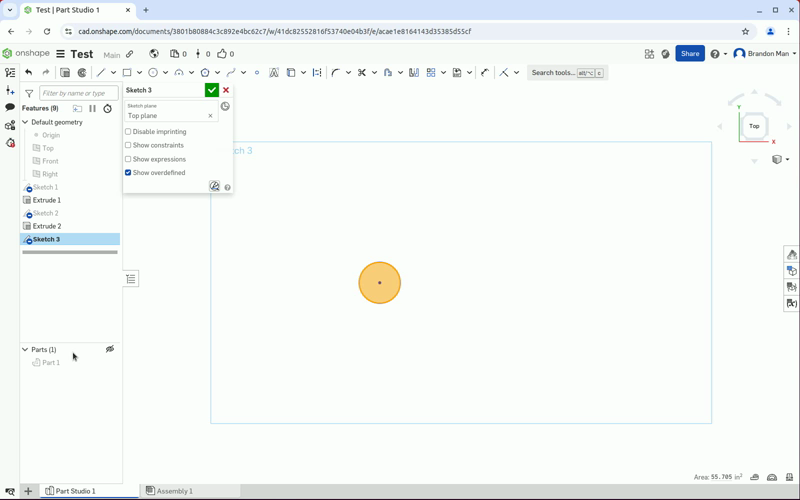
key(shift+e)
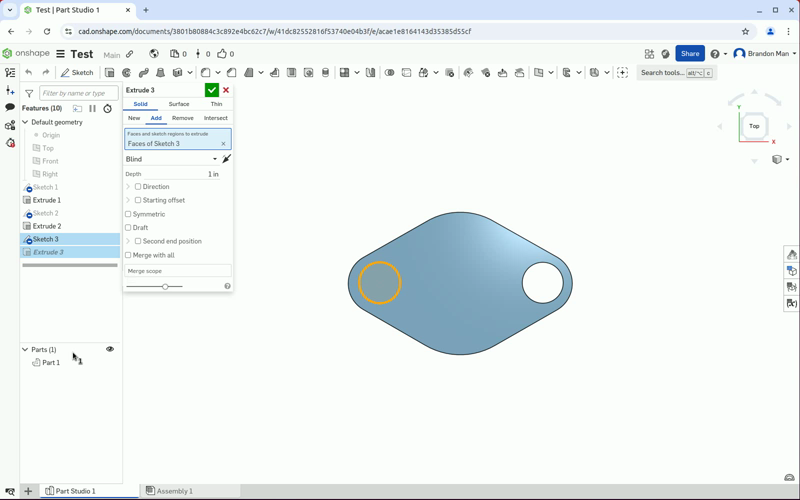
mouse_move(143, 106)
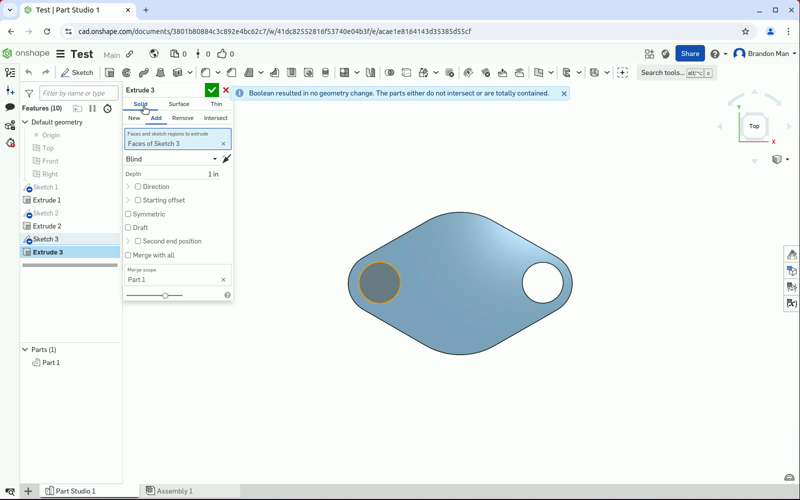
click(143, 106)
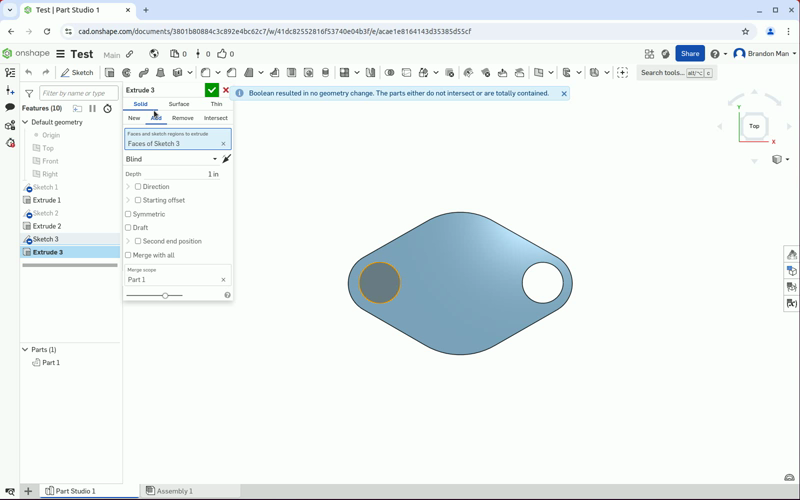
mouse_move(186, 120)
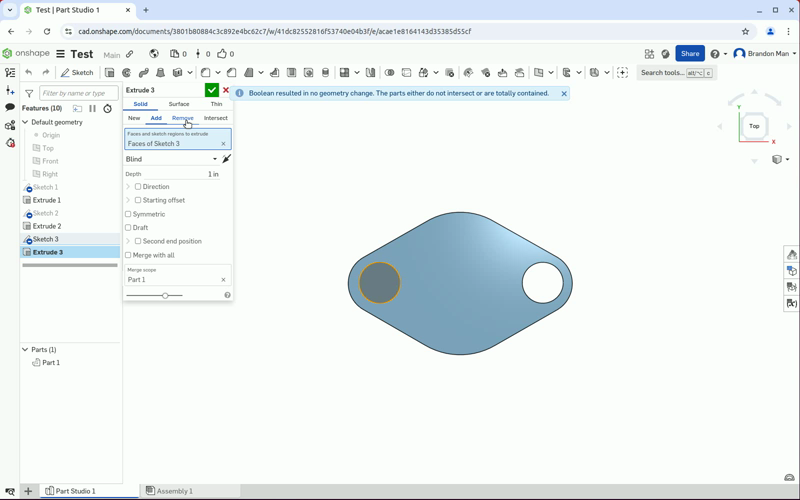
click(186, 120)
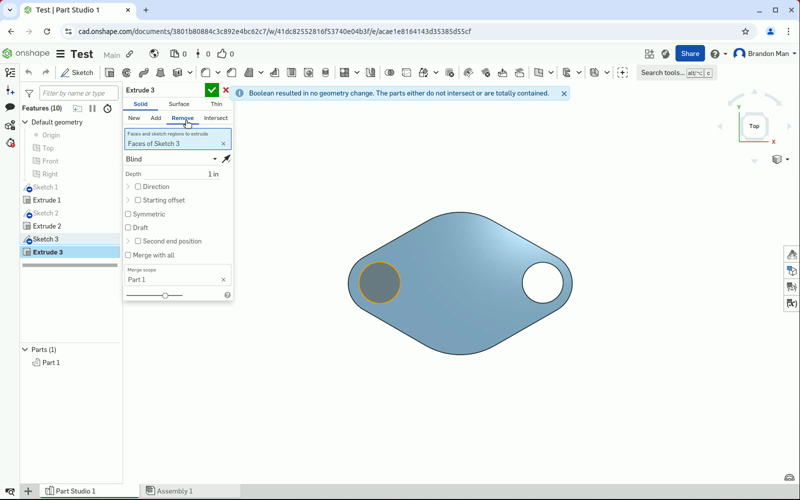
key(tab, 4)
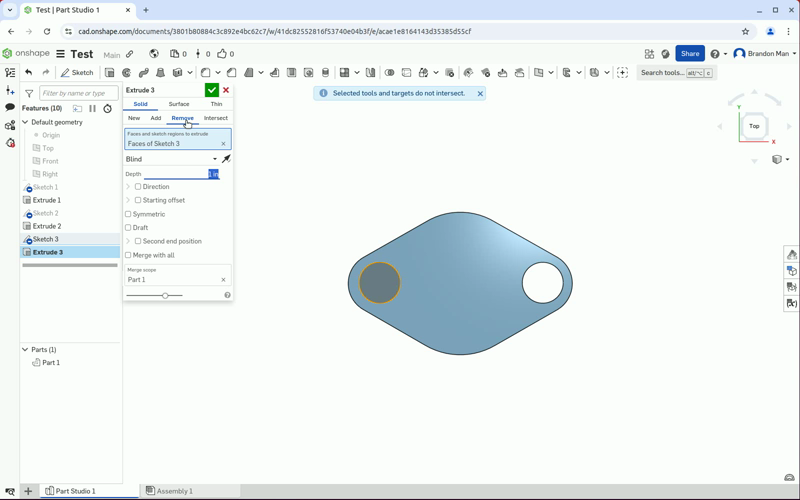
text(-10.591)
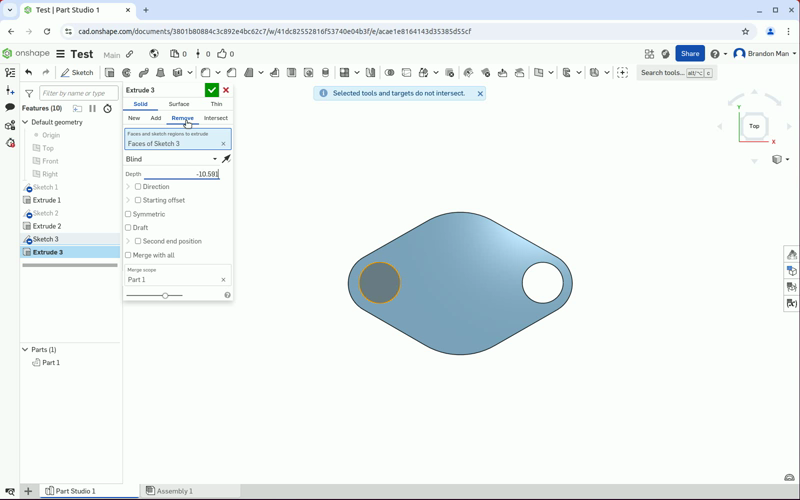
key(tab, 6)
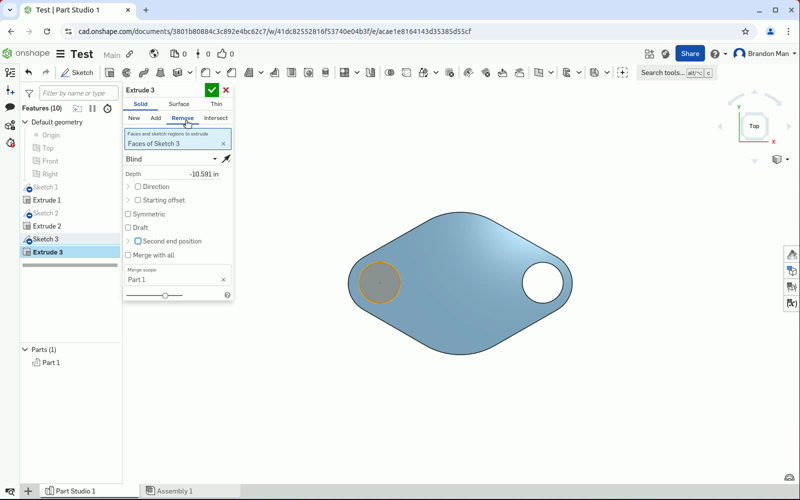
key(space)
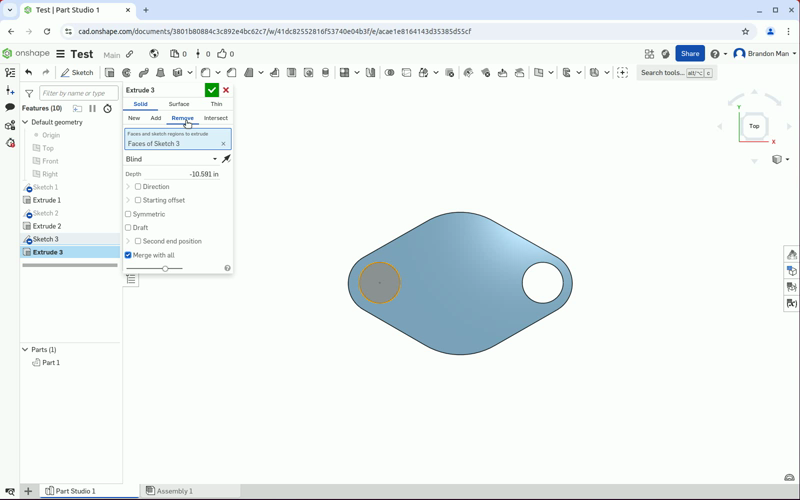
key(enter)
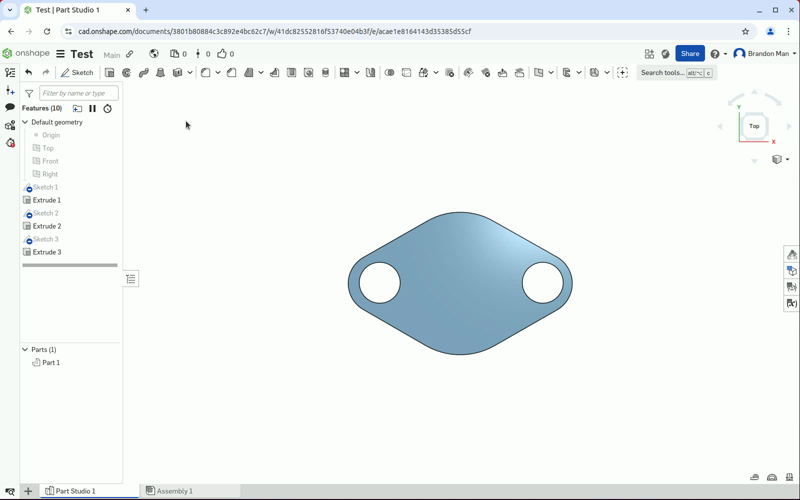
key(shift+h)
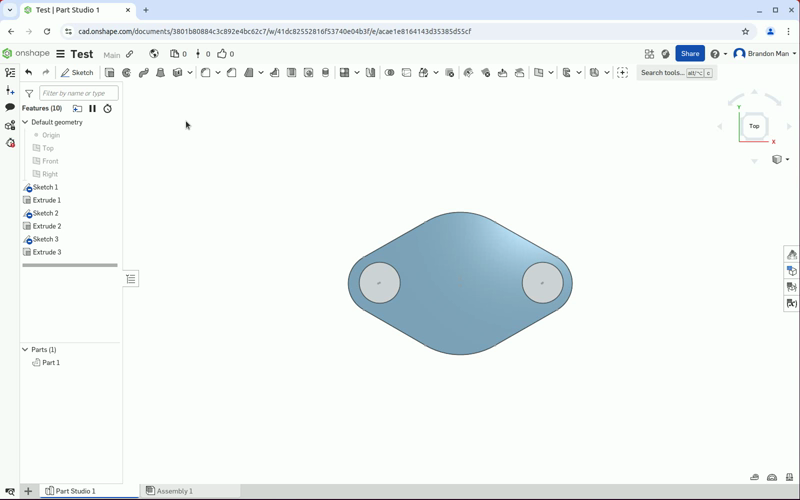
key(shift+h)
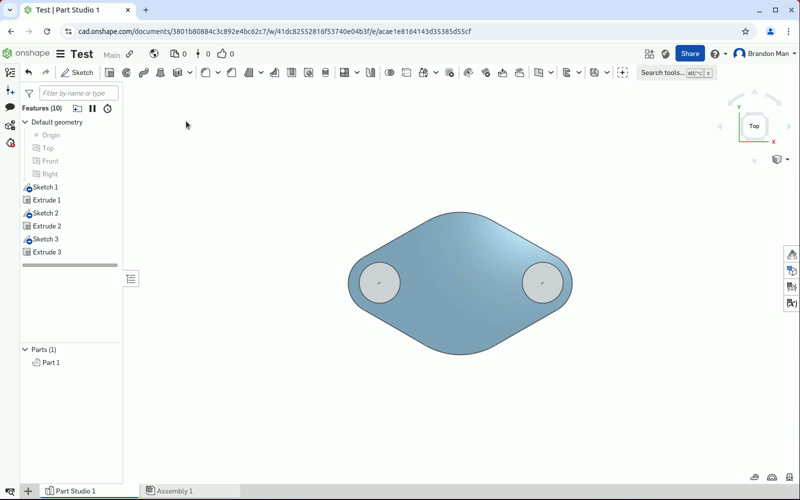
key(shift+7)
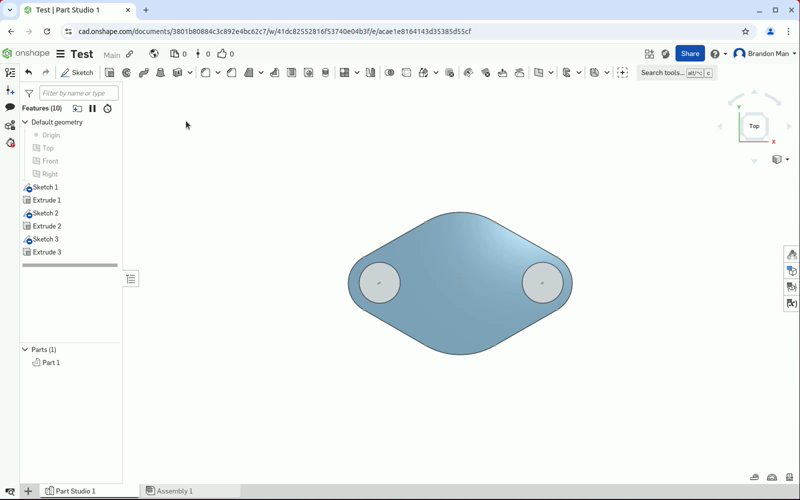
key(up, 3)
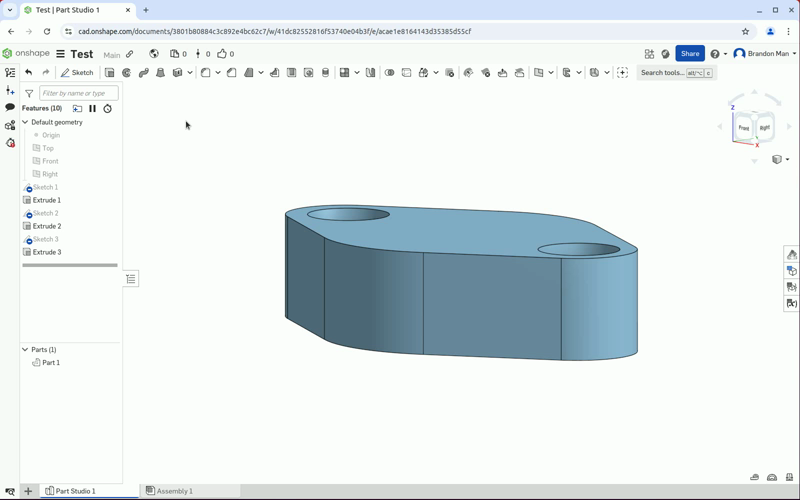
key(left, 3)
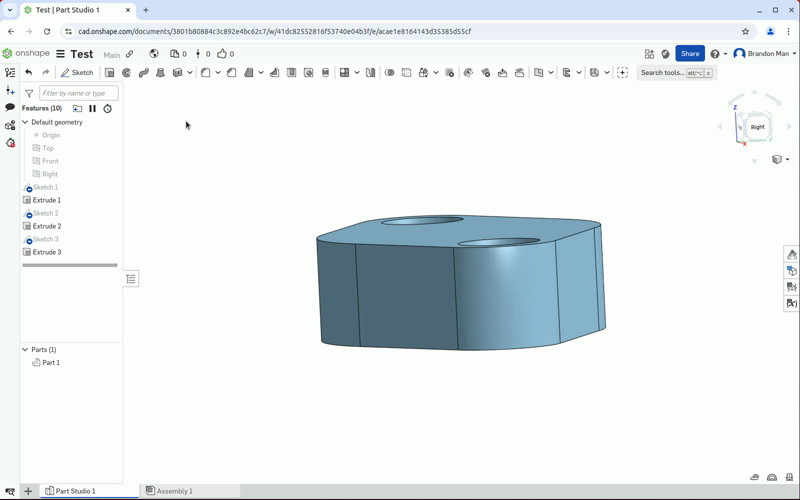
key(right, 3)
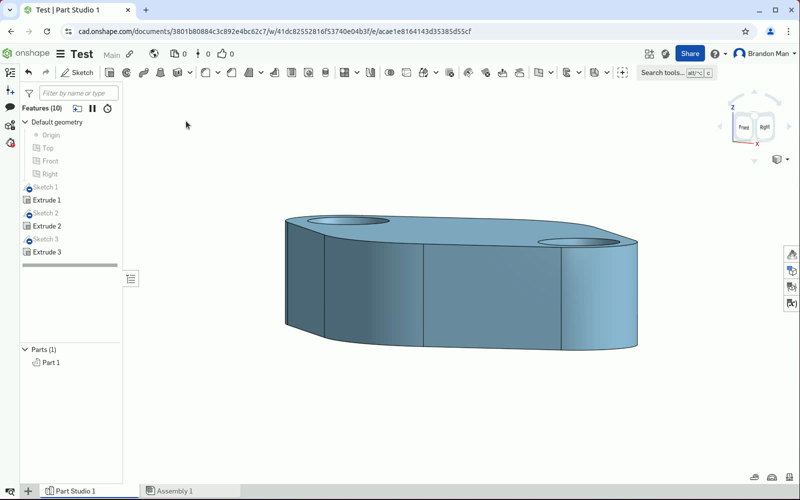
key(down, 3)
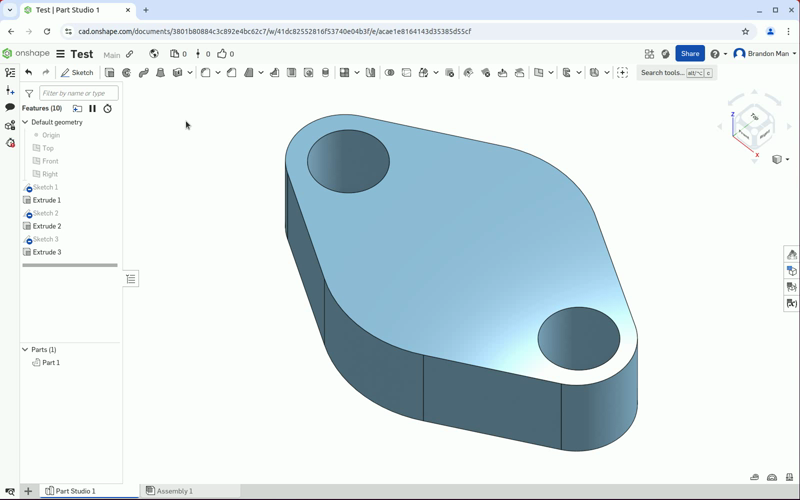
mouse_move(73, 189)
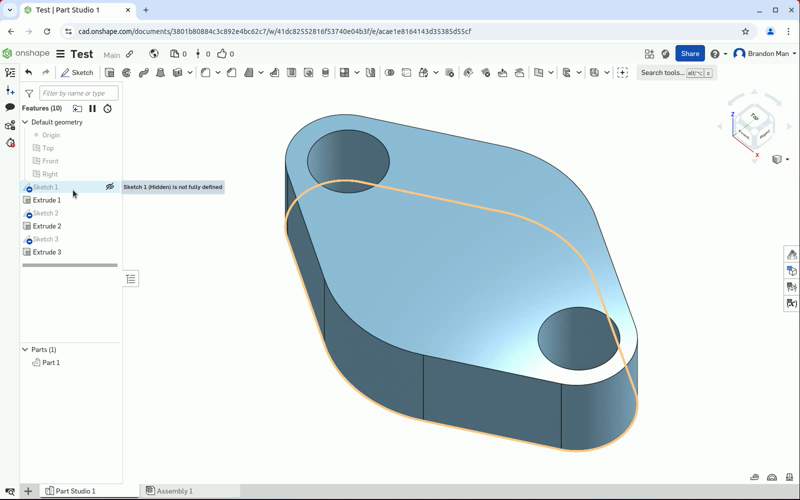
click(73, 189)